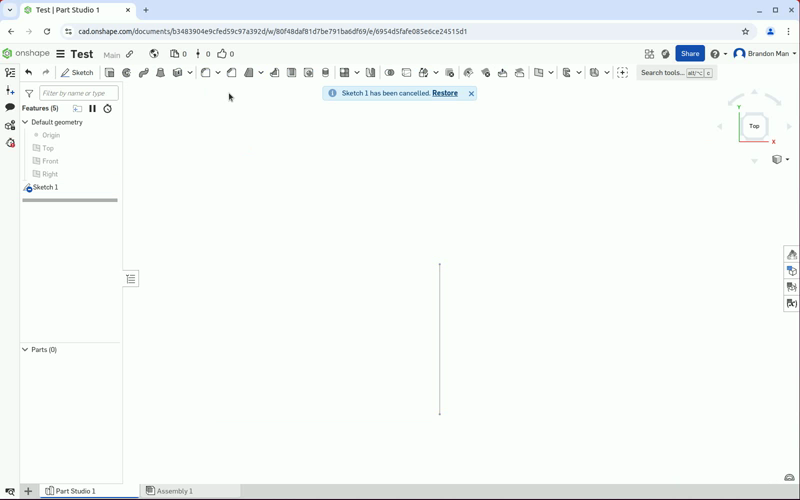
key(shift+h)
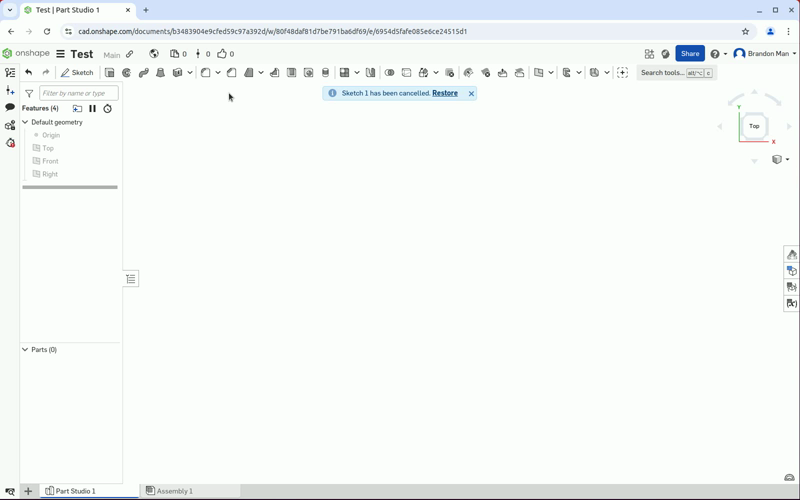
key(shift+s)
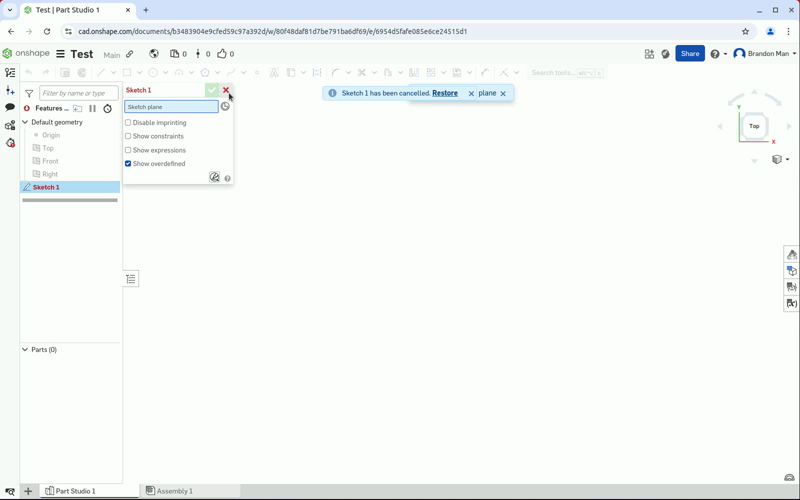
mouse_move(73, 150)
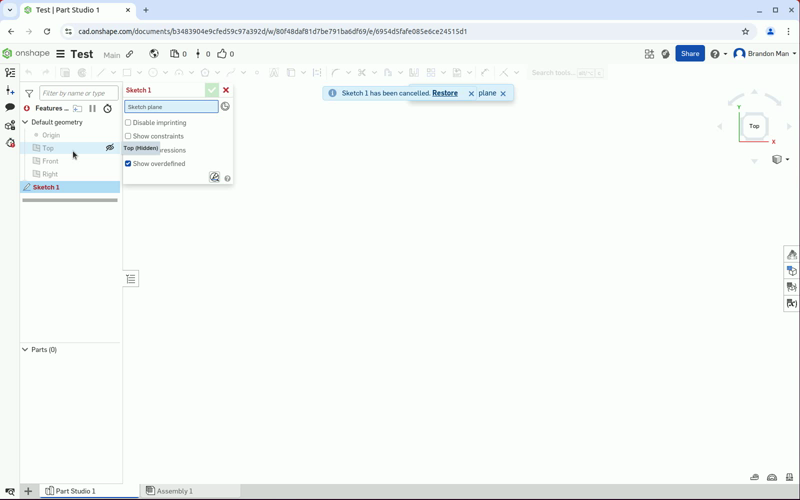
click(73, 150)
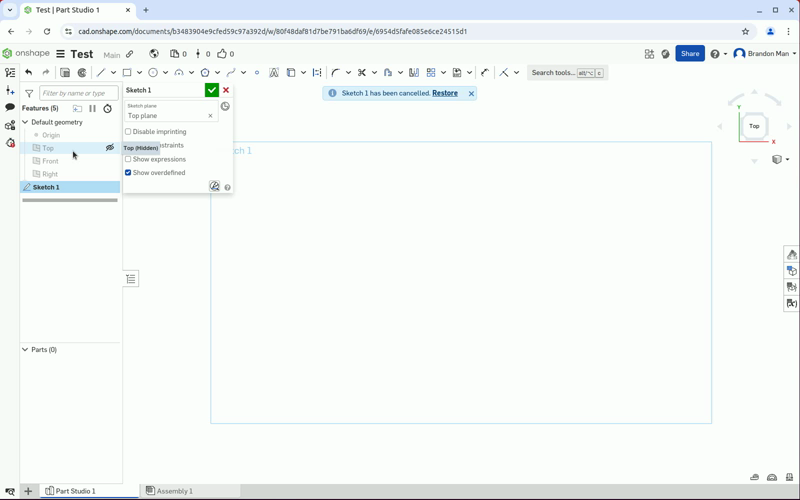
mouse_move(73, 352)
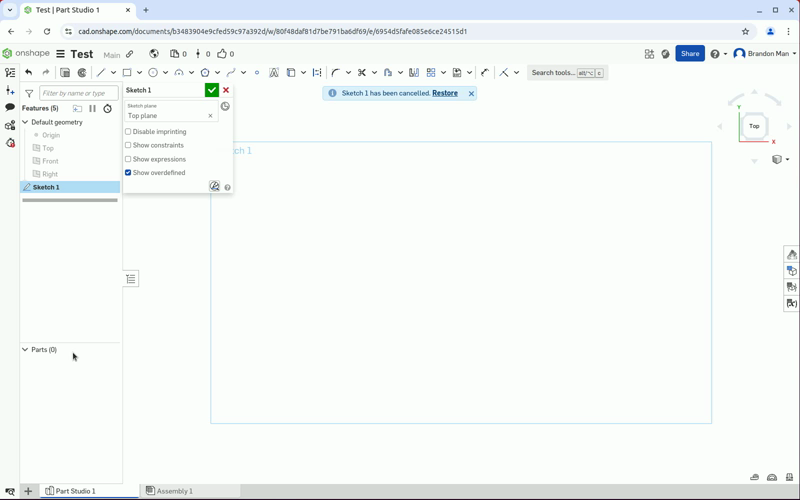
key(y)
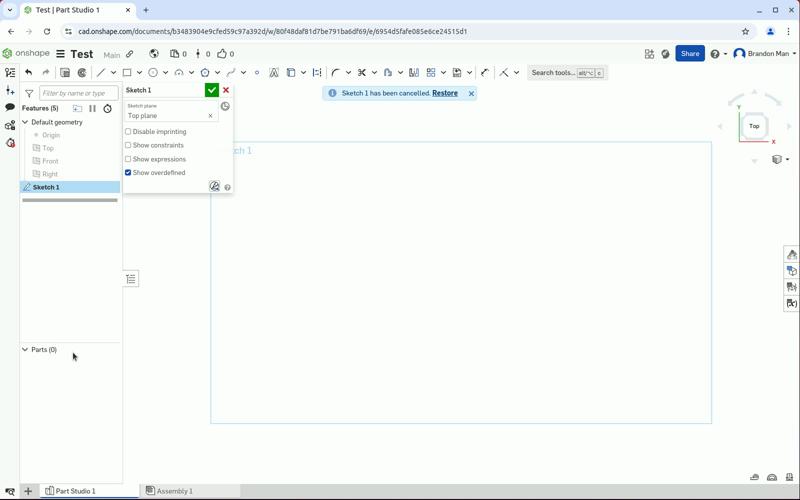
key(c)
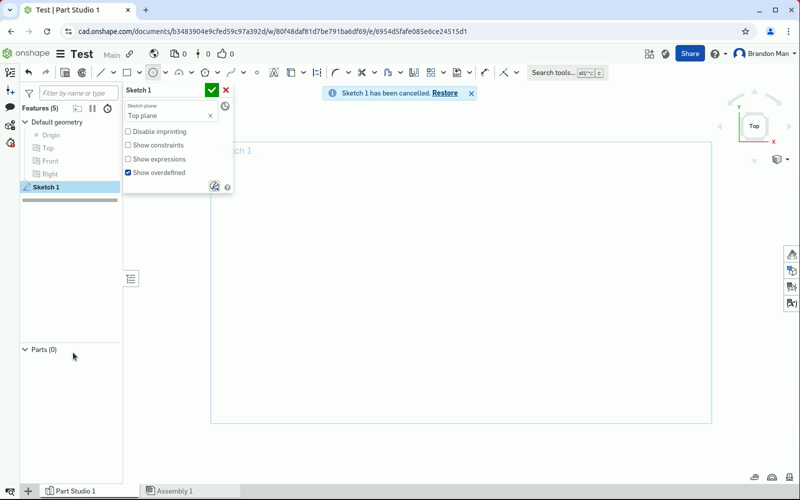
key_down(shift)
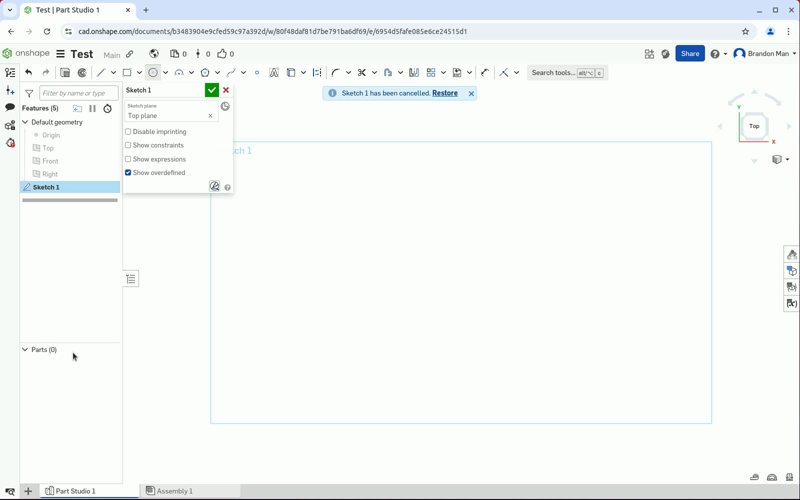
mouse_move(461, 282)
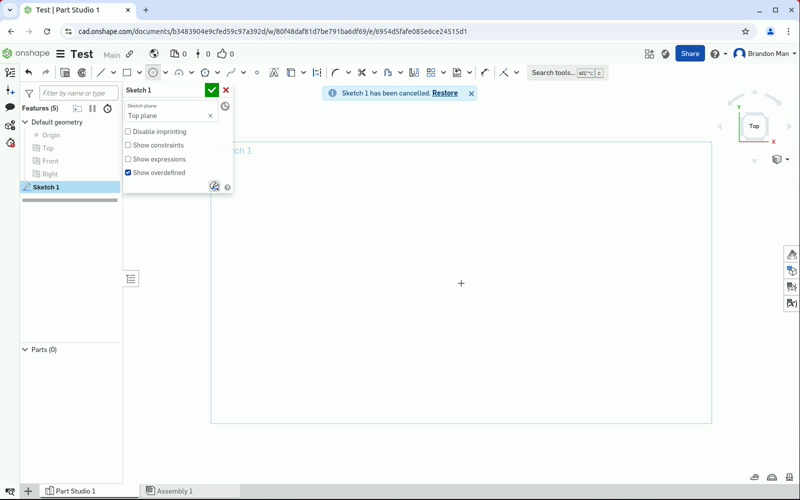
click(461, 282)
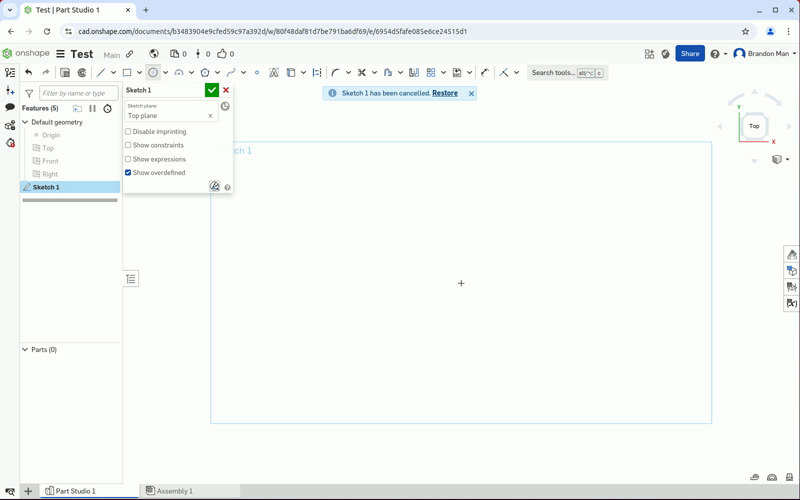
key_up(shift)
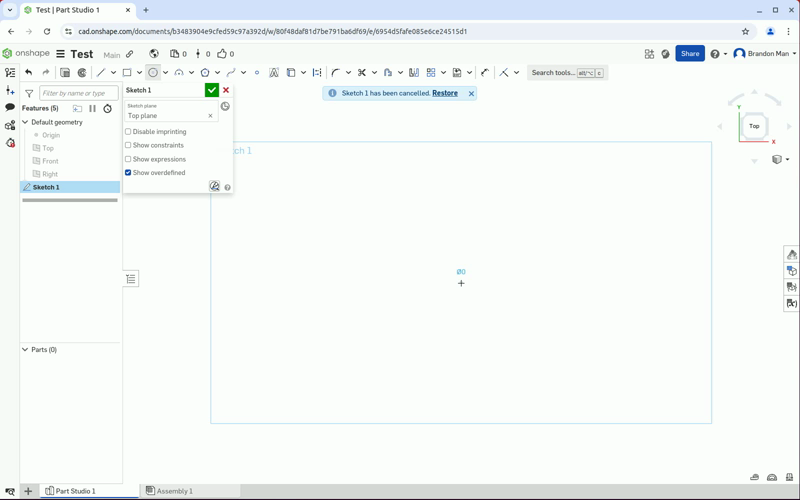
mouse_move(574, 282)
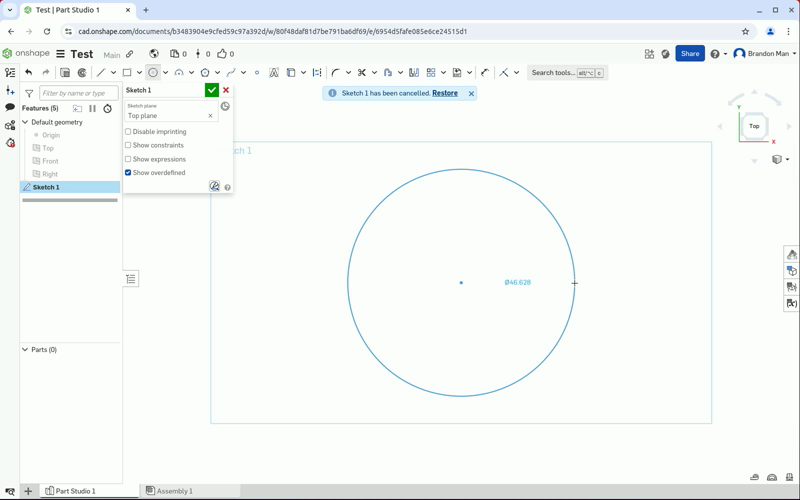
click(574, 282)
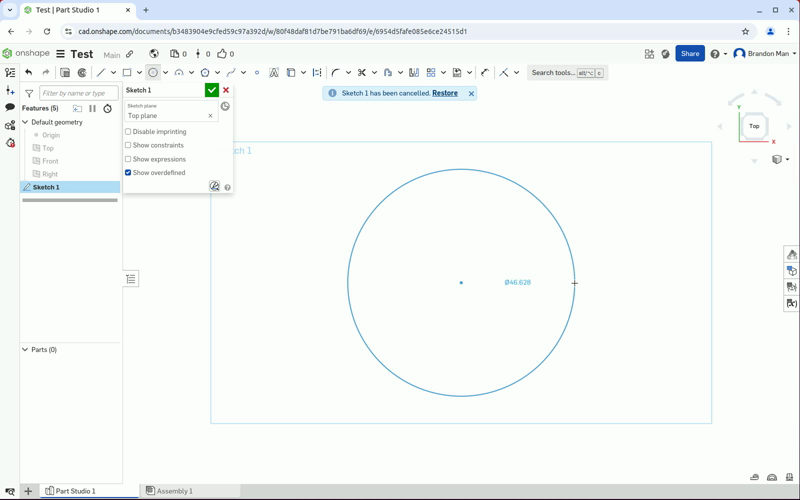
key(esc)
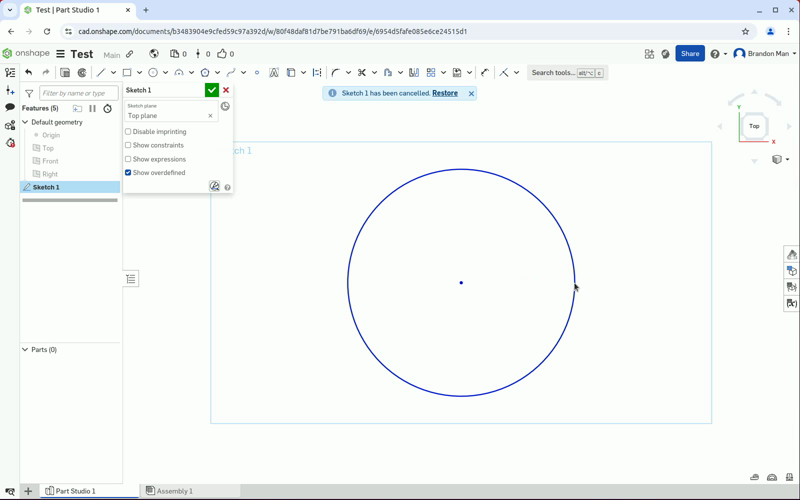
mouse_move(414, 213)
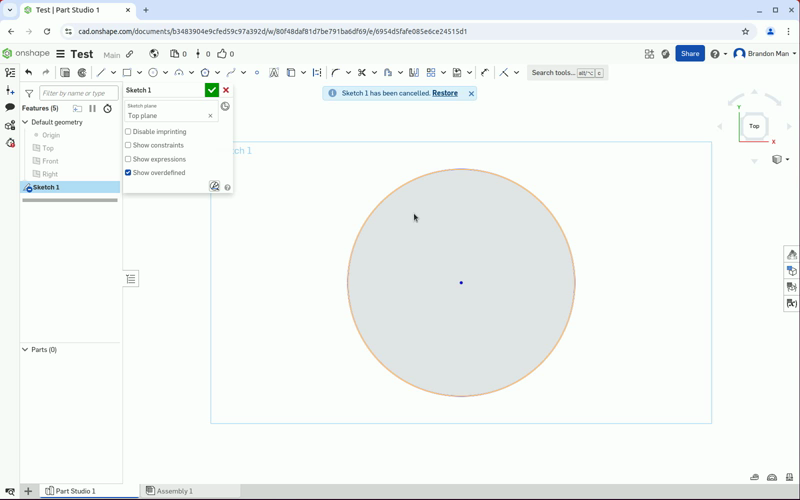
click(414, 213)
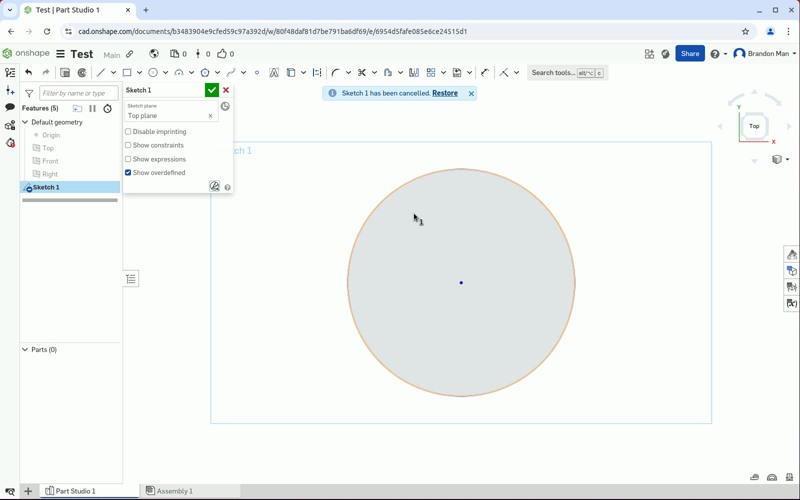
mouse_move(73, 352)
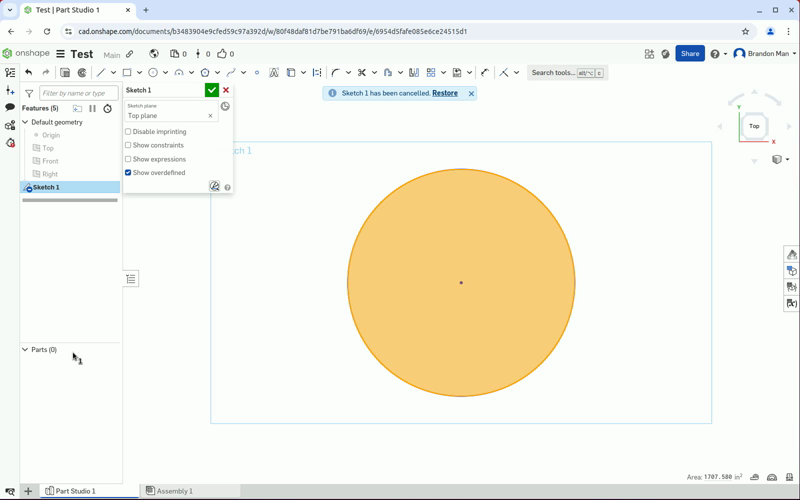
key(shift+y)
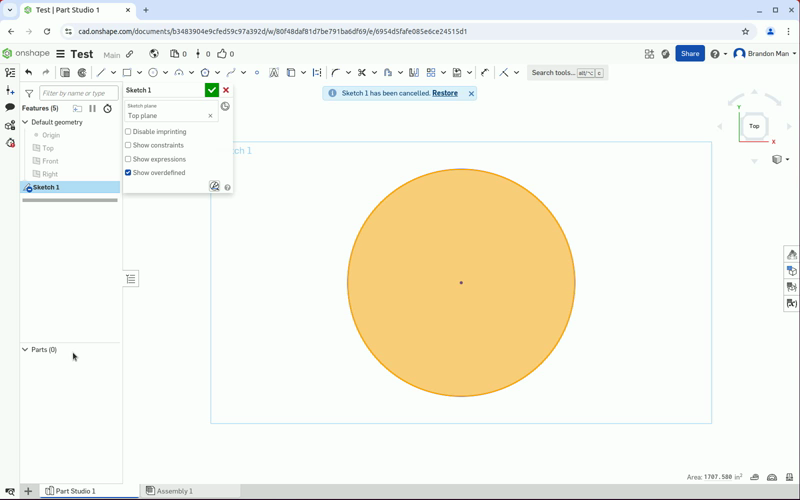
key(shift+e)
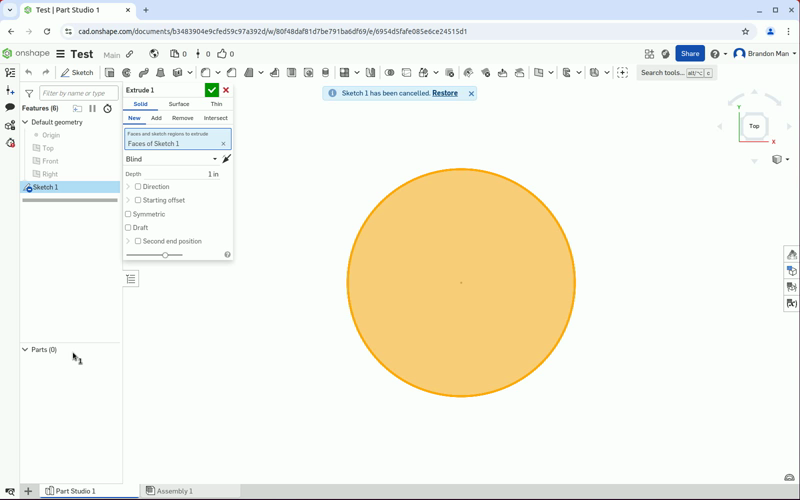
mouse_move(143, 106)
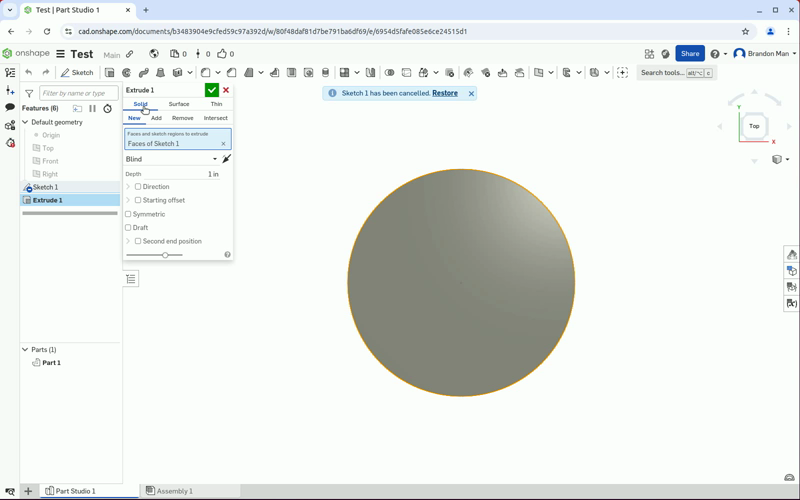
click(143, 106)
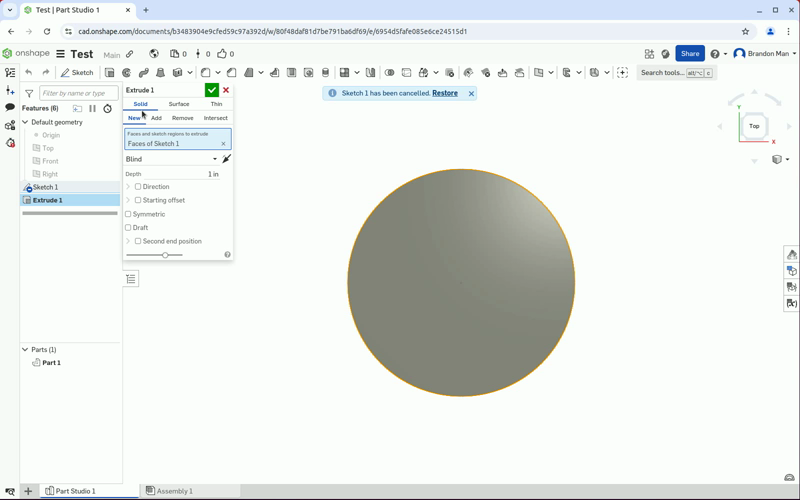
mouse_move(137, 120)
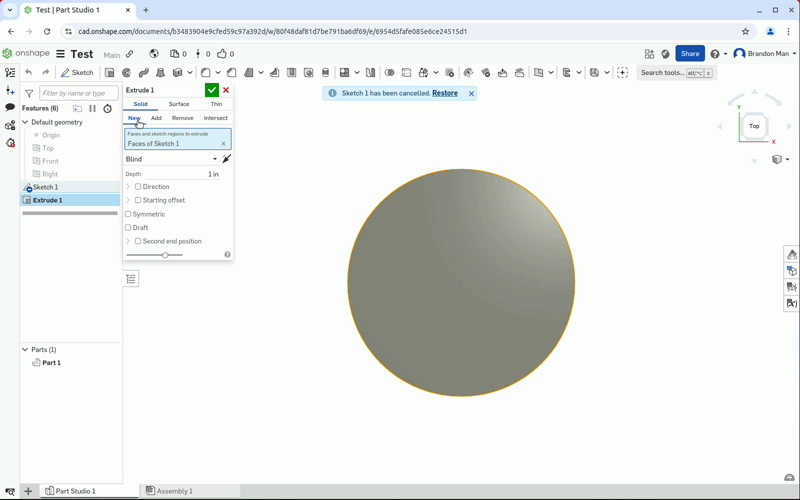
click(137, 120)
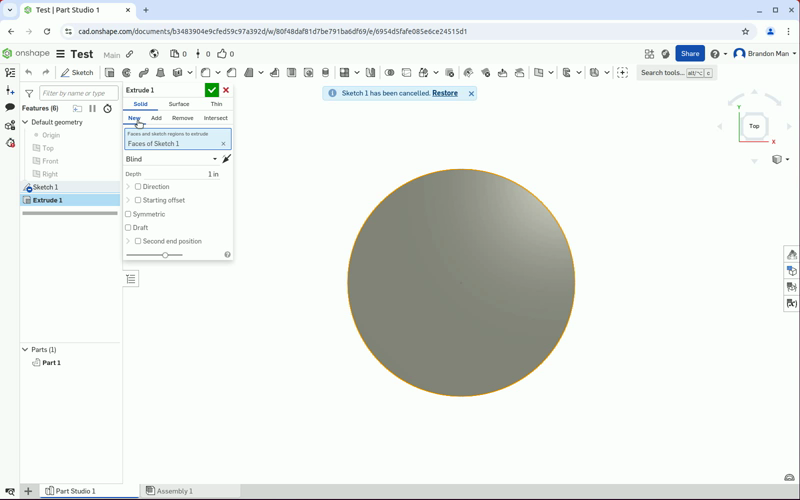
key(tab, 4)
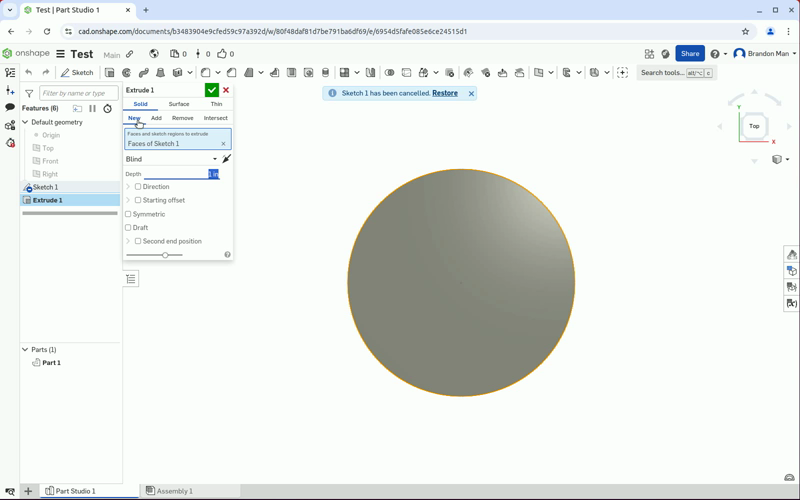
text(1.685)
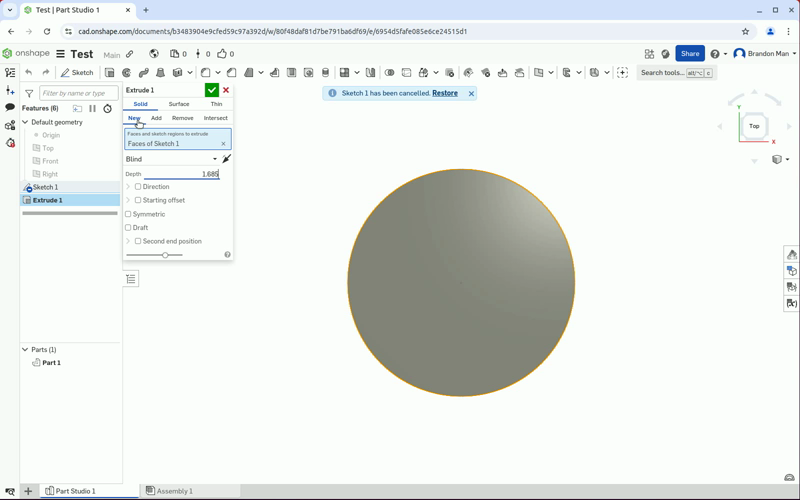
key(enter)
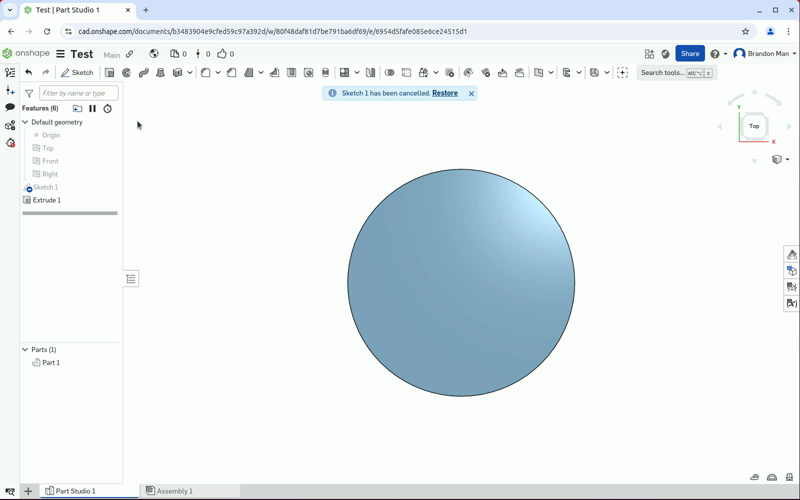
key(shift+h)
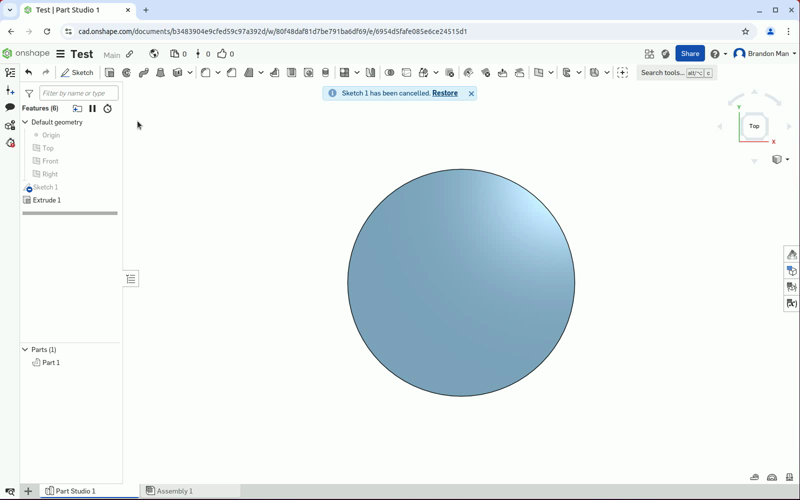
key(shift+h)
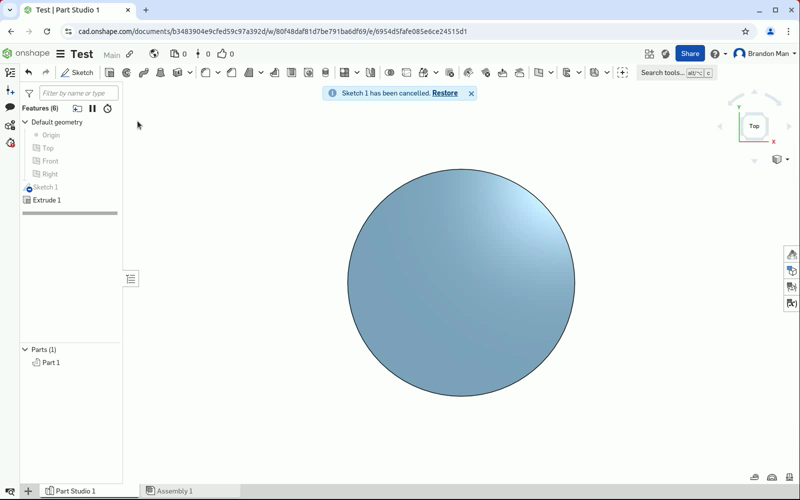
mouse_move(73, 189)
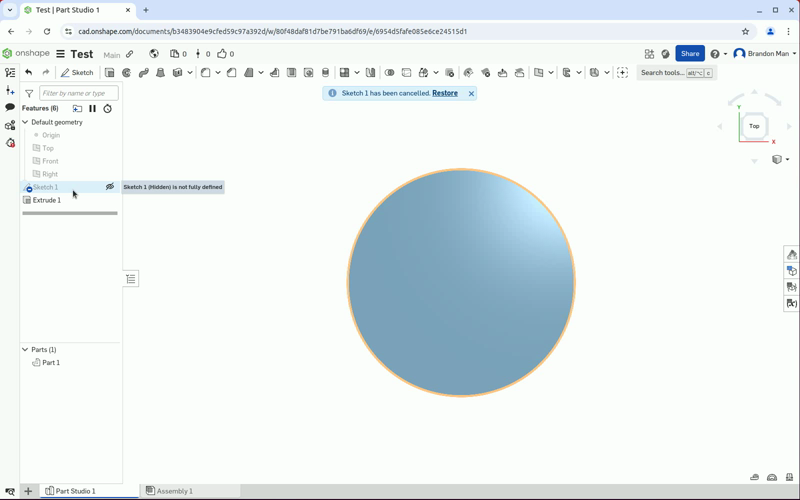
click(73, 189)
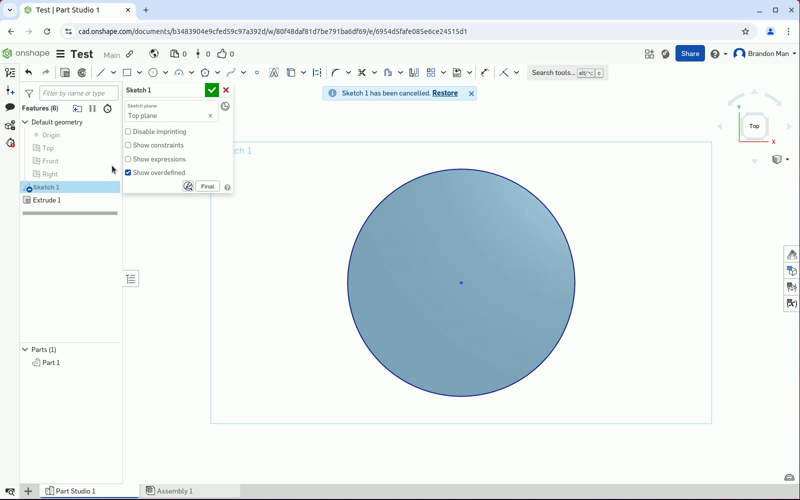
mouse_move(229, 92)
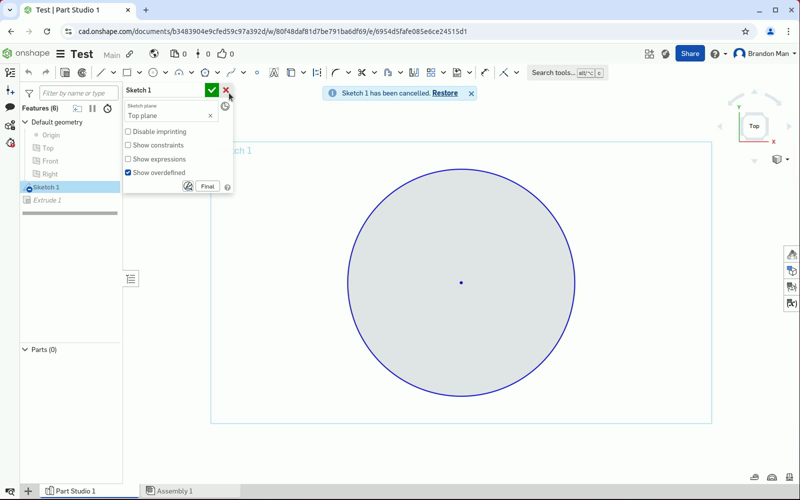
click(229, 92)
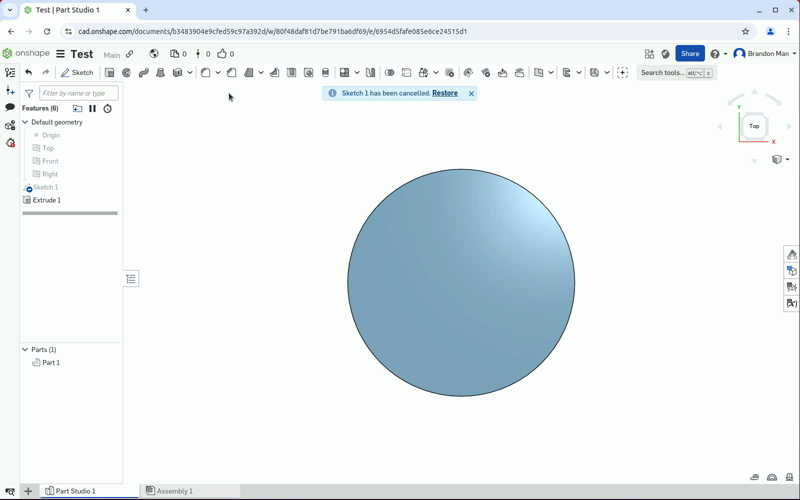
mouse_move(541, 75)
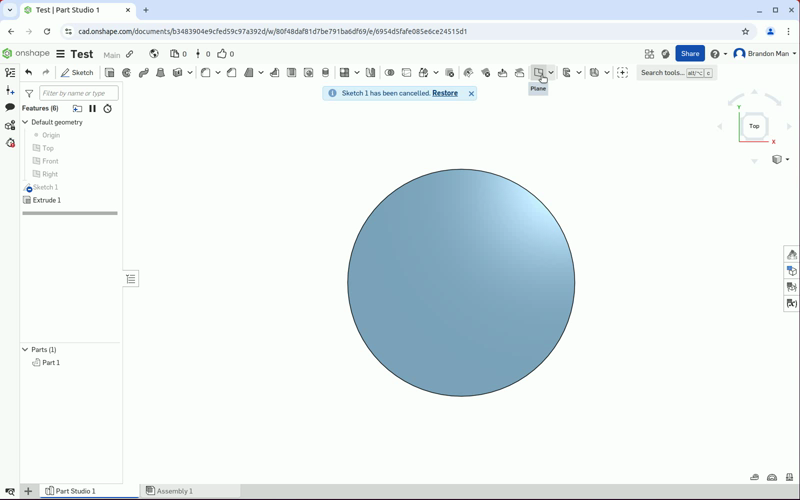
click(541, 75)
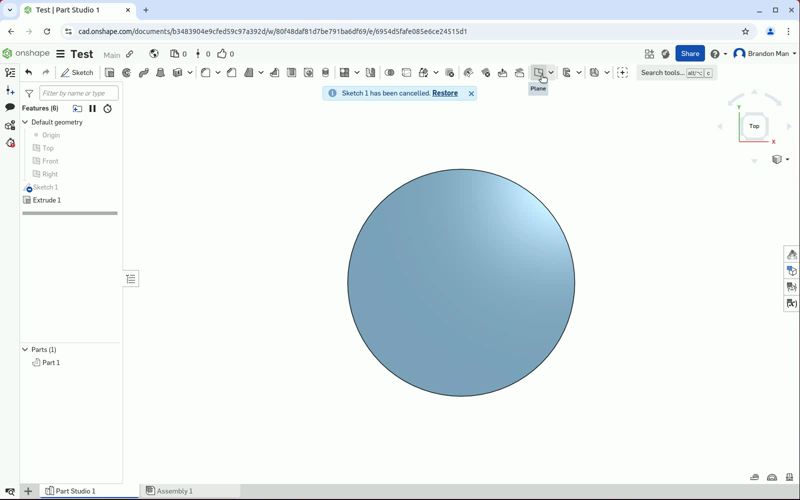
mouse_move(73, 150)
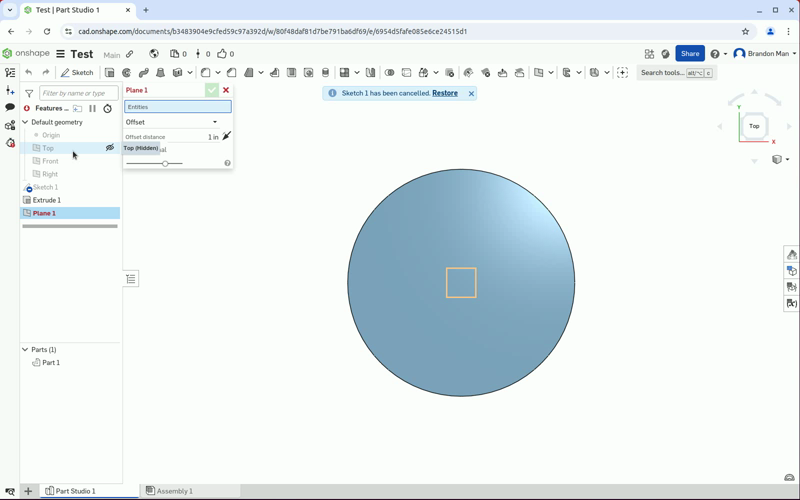
click(73, 150)
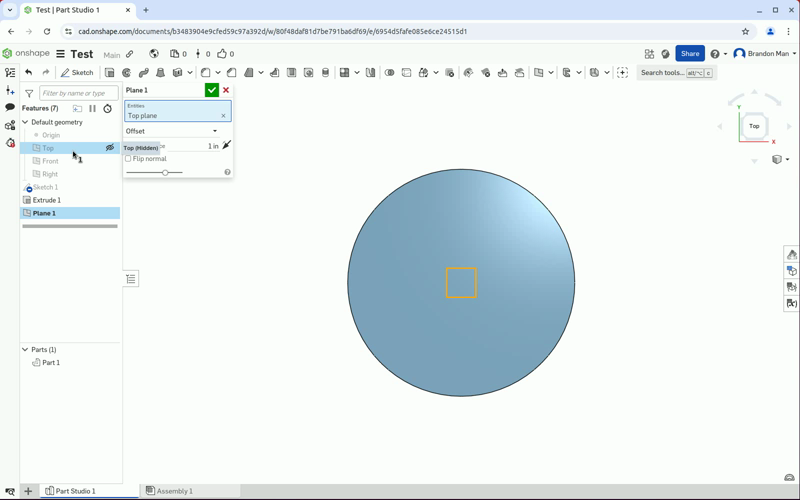
key(tab, 2)
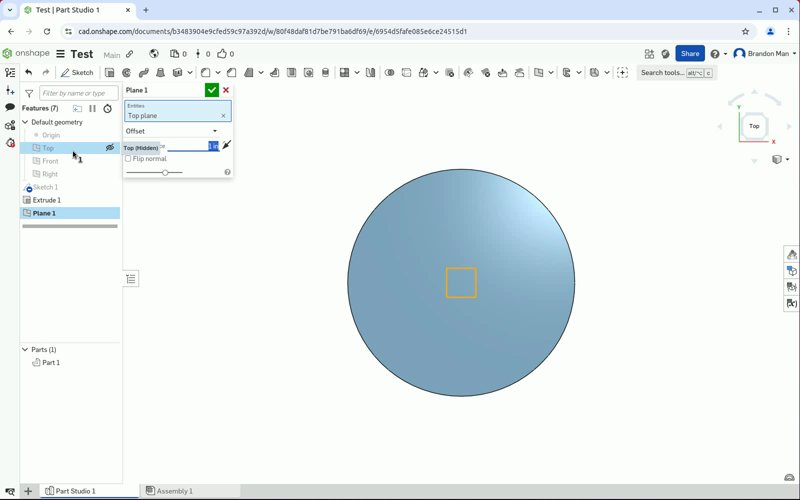
text(1.695)
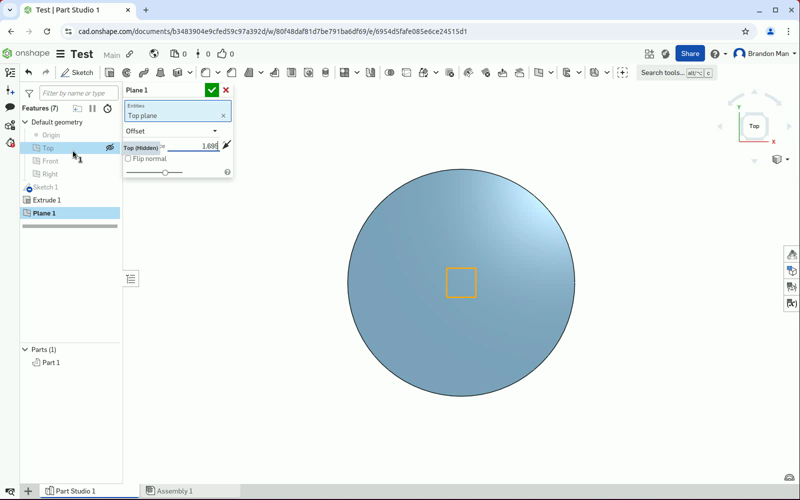
key(enter, 2)
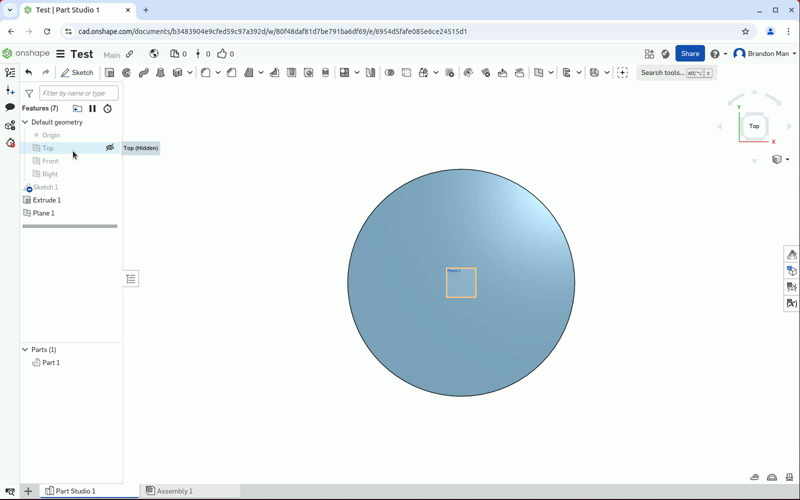
key(shift+s)
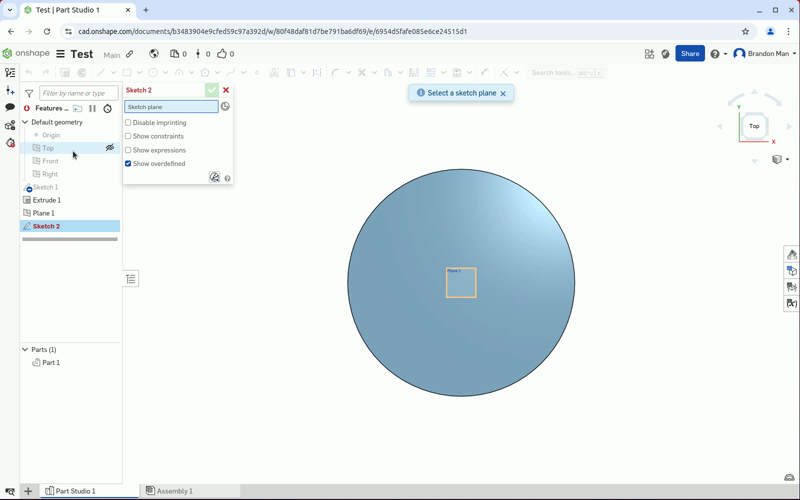
mouse_move(73, 215)
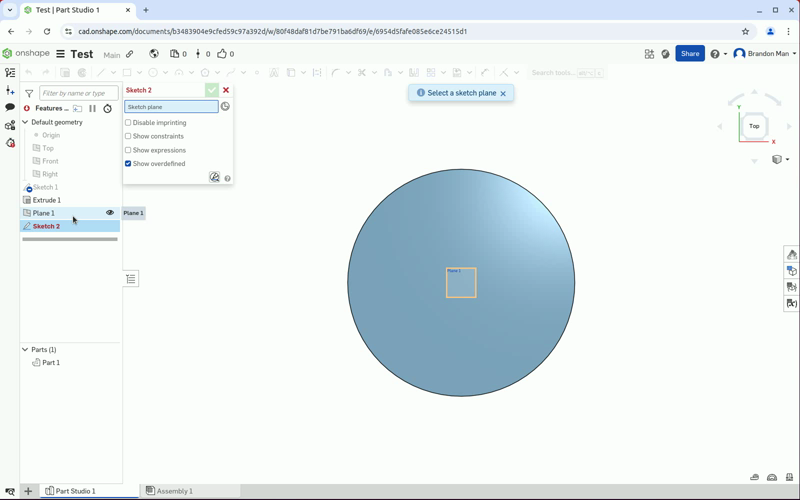
click(73, 215)
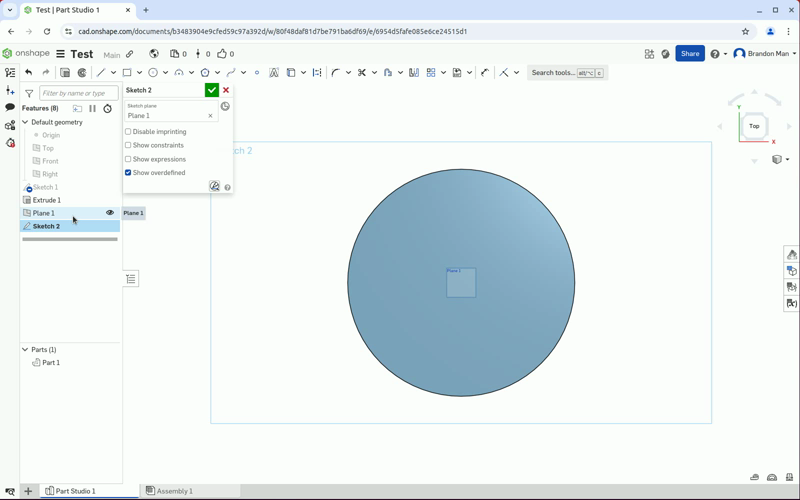
mouse_move(73, 352)
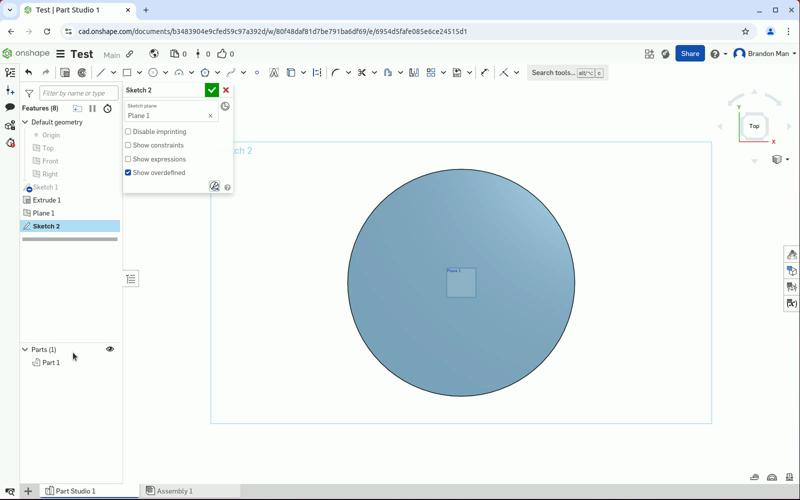
key(y)
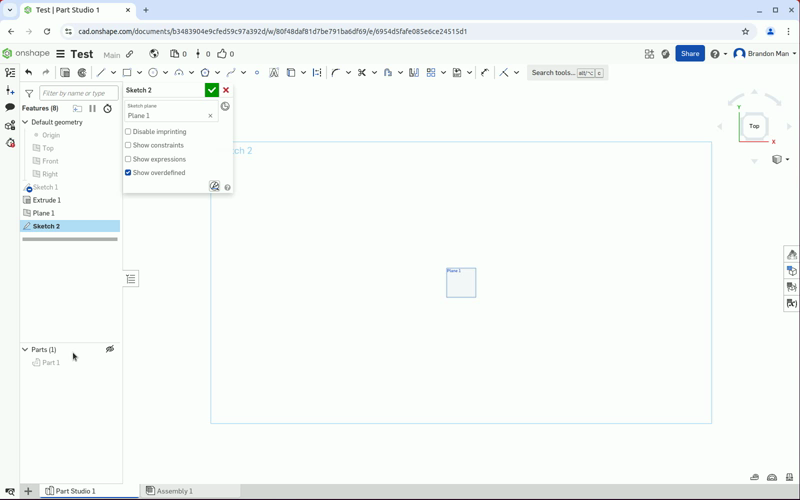
key(c)
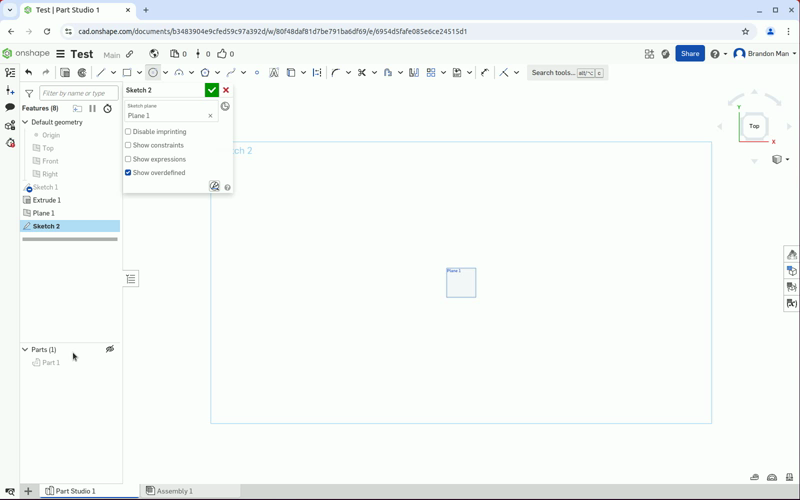
key_down(shift)
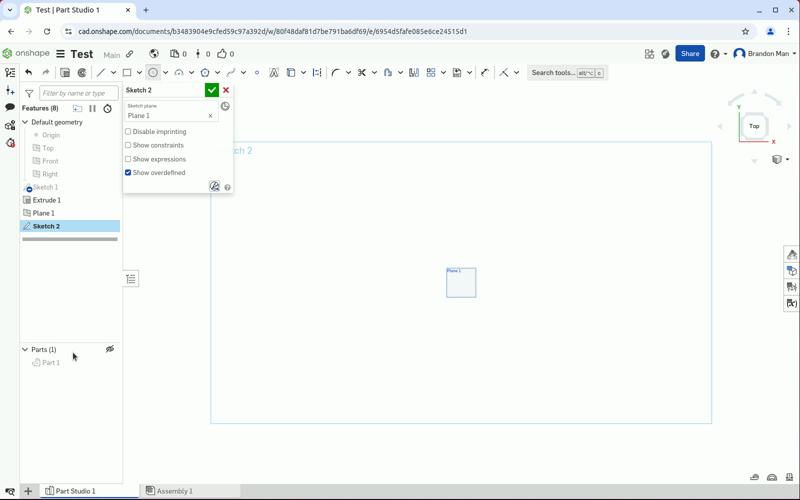
mouse_move(461, 282)
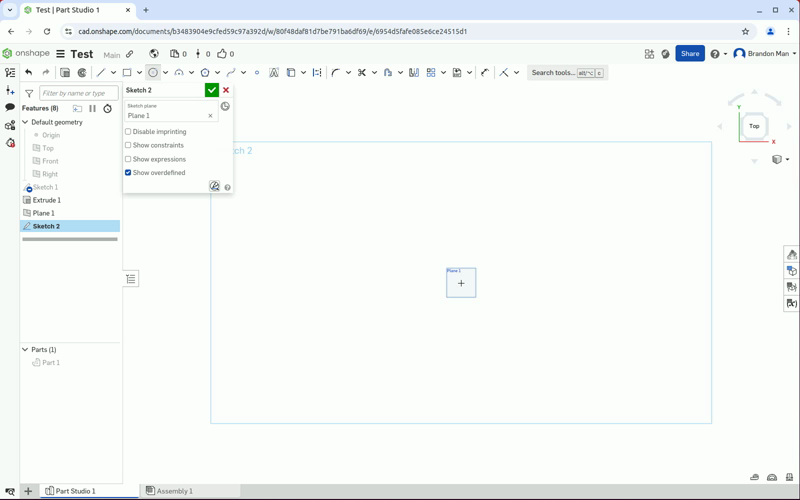
click(461, 282)
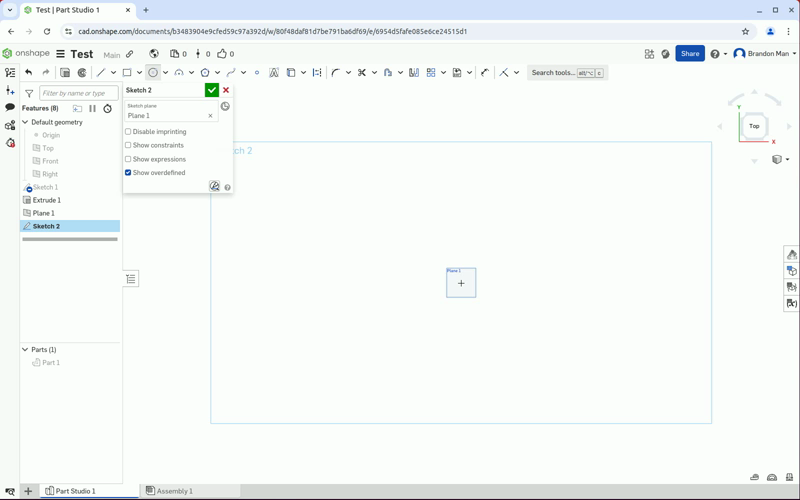
key_up(shift)
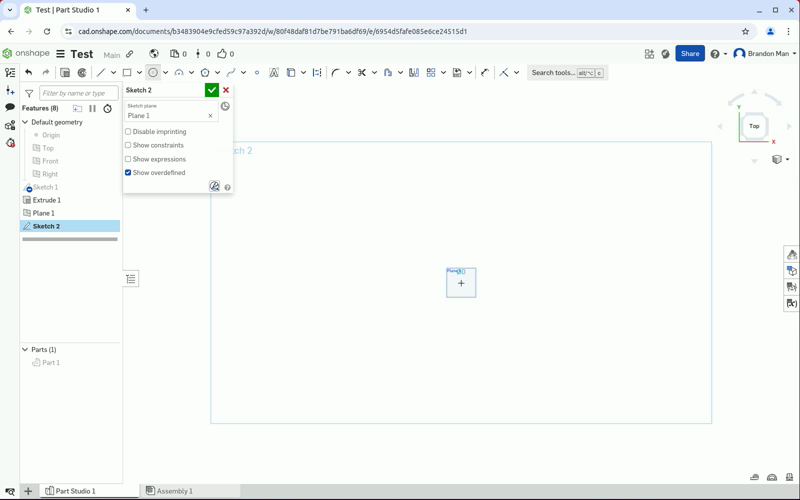
mouse_move(504, 282)
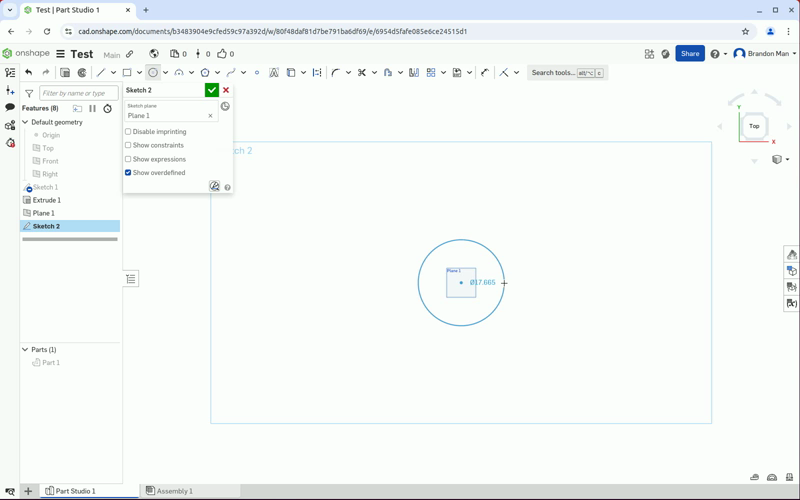
click(504, 282)
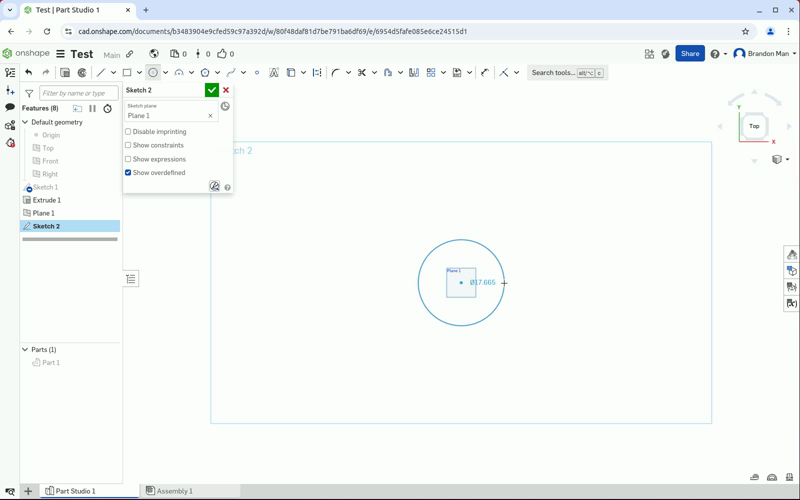
key(esc)
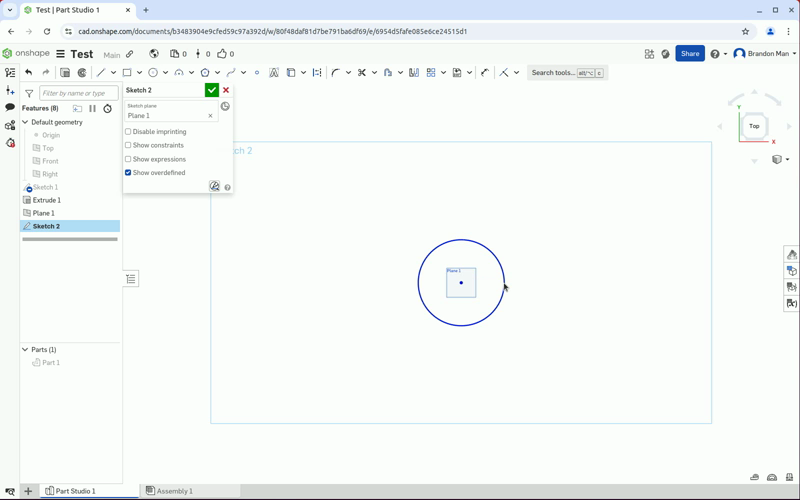
key(c)
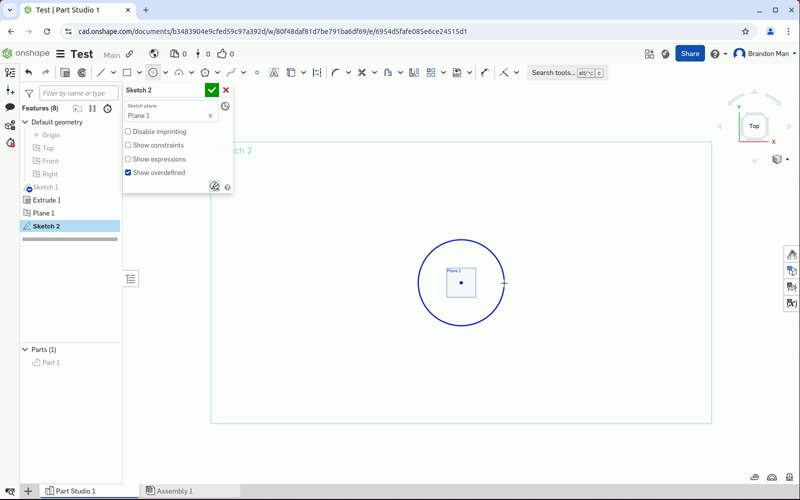
key_down(shift)
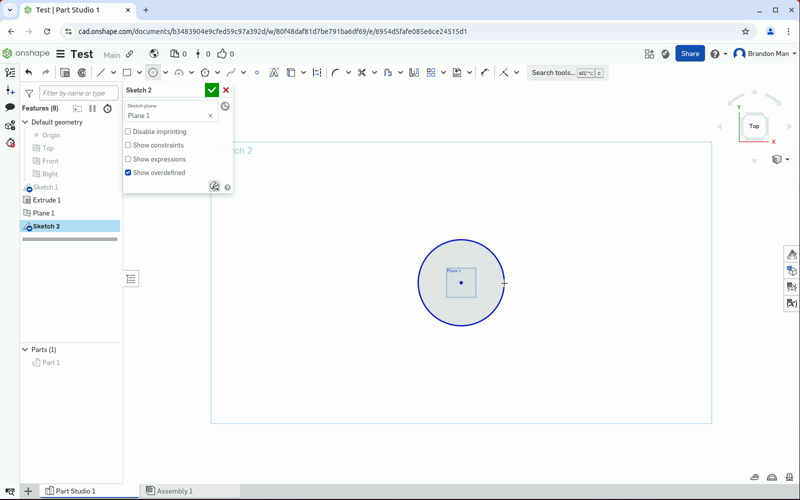
mouse_move(461, 282)
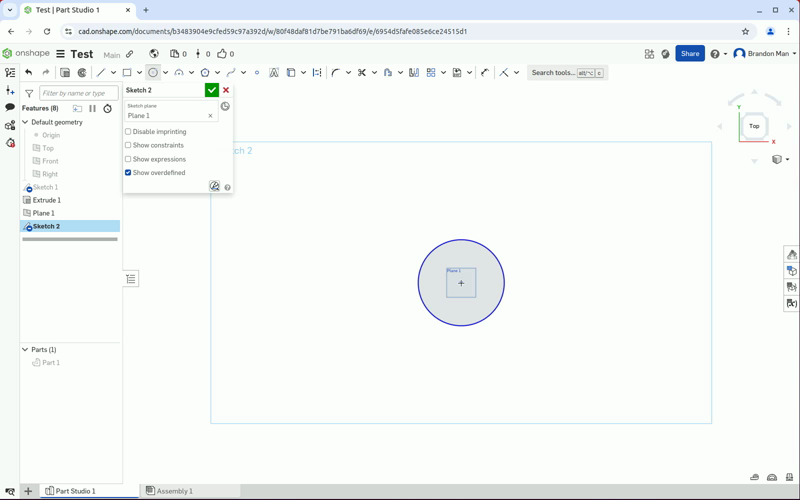
click(461, 282)
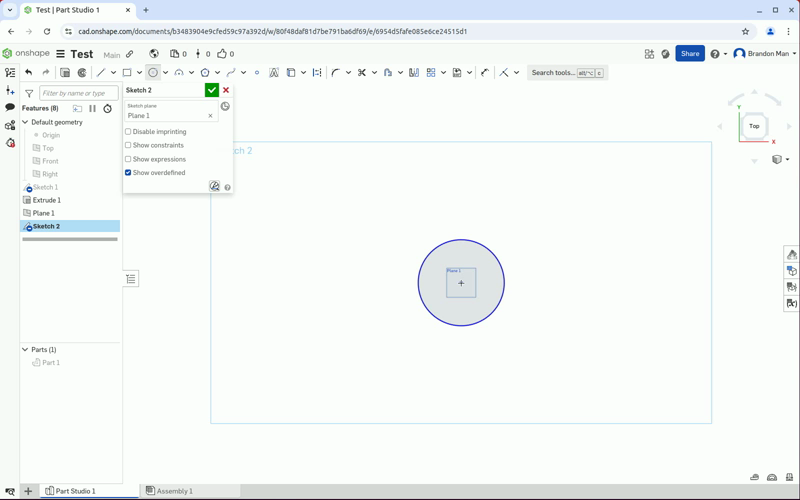
key_up(shift)
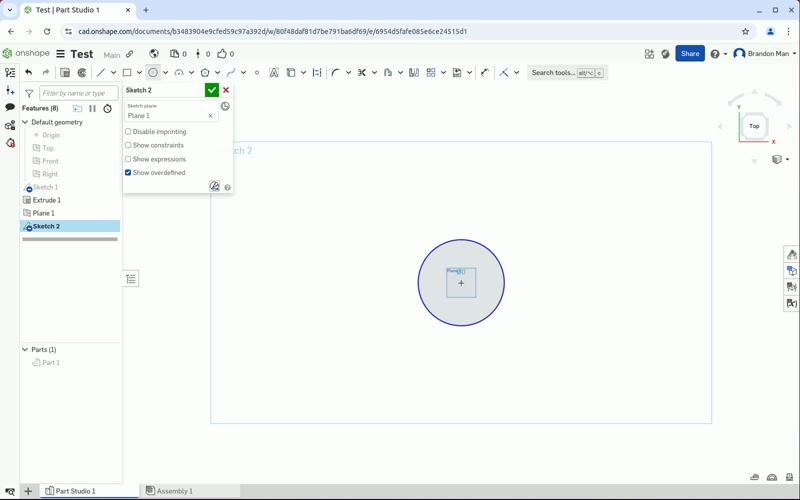
mouse_move(497, 282)
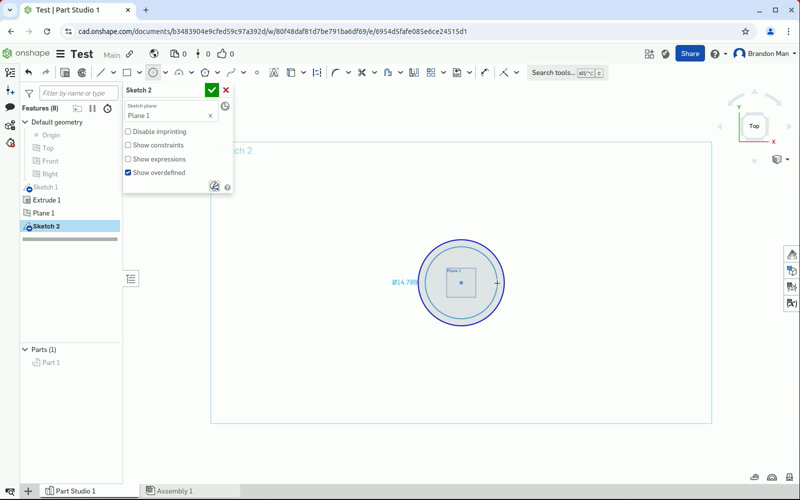
click(497, 282)
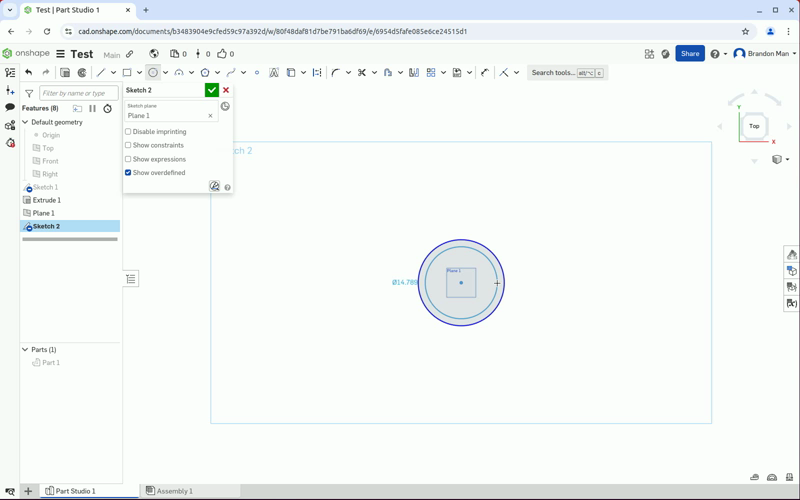
key(esc)
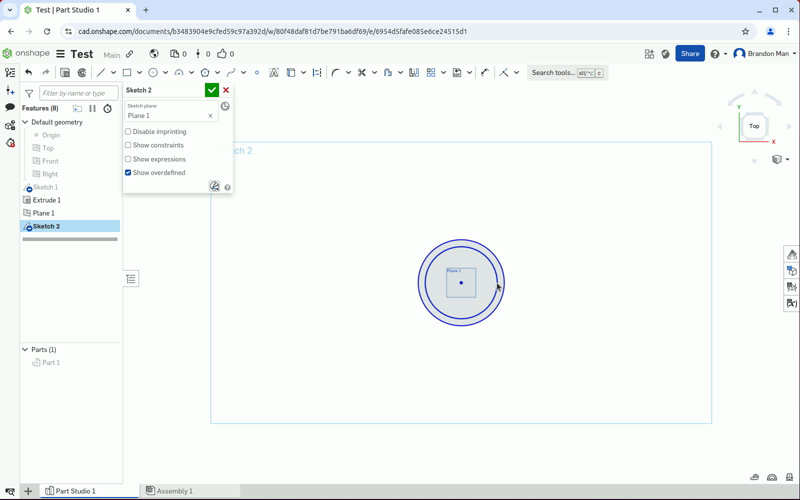
mouse_move(471, 242)
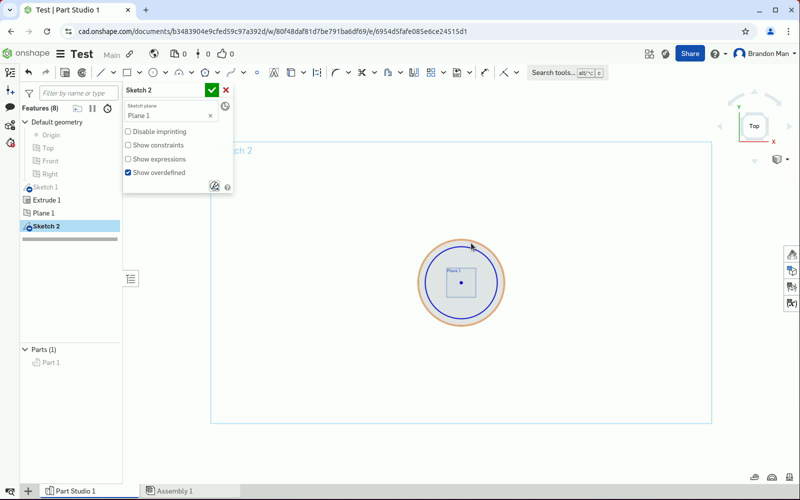
scroll(6)
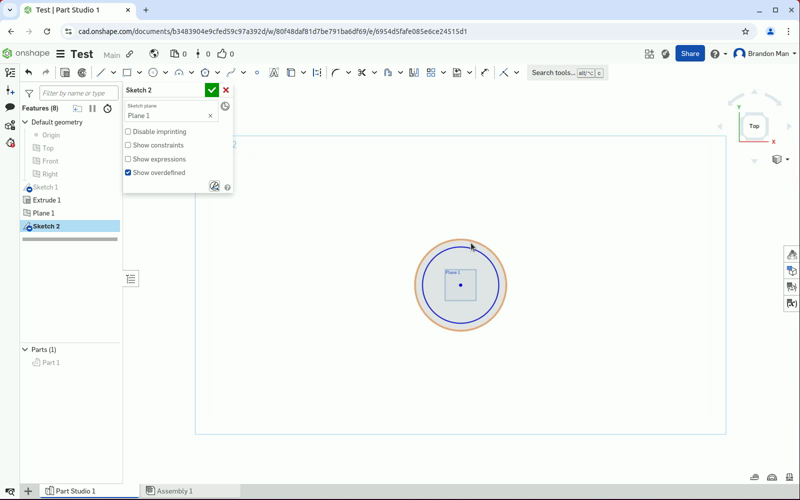
scroll(6)
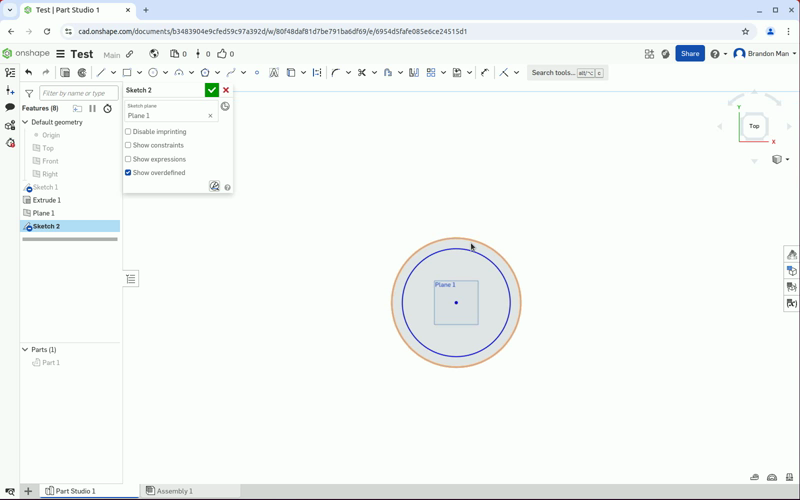
scroll(6)
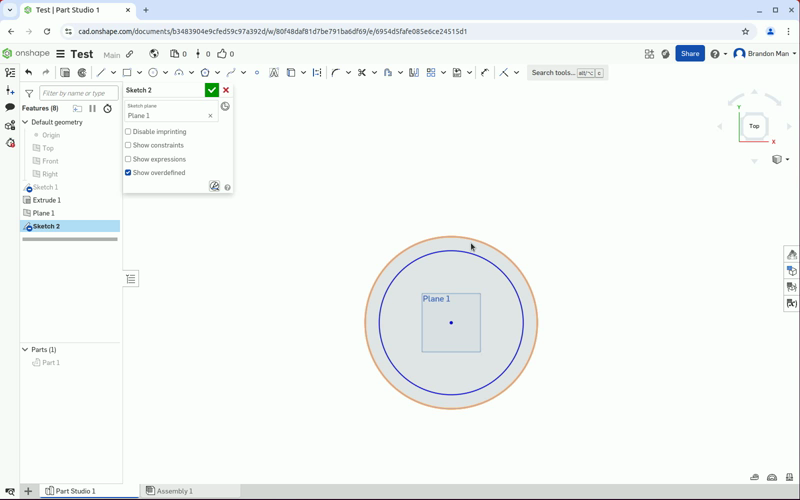
scroll(6)
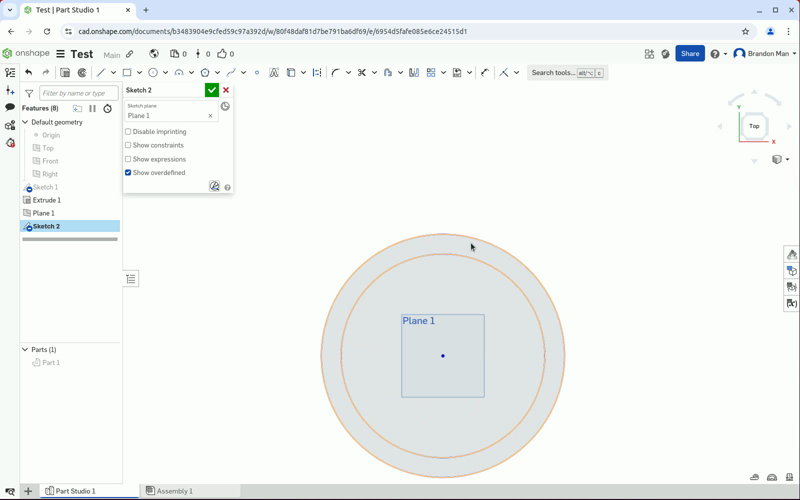
scroll(6)
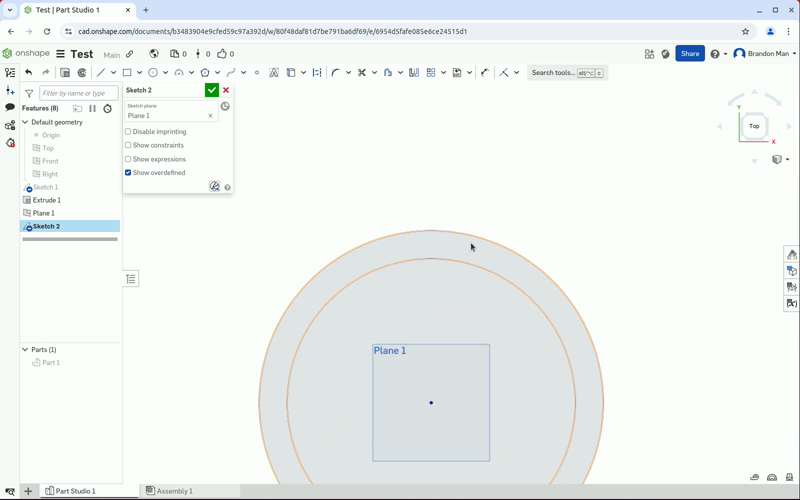
scroll(6)
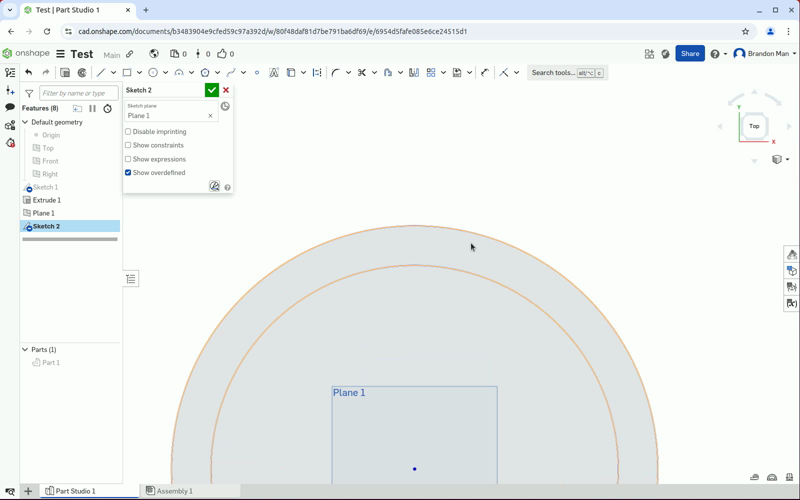
scroll(6)
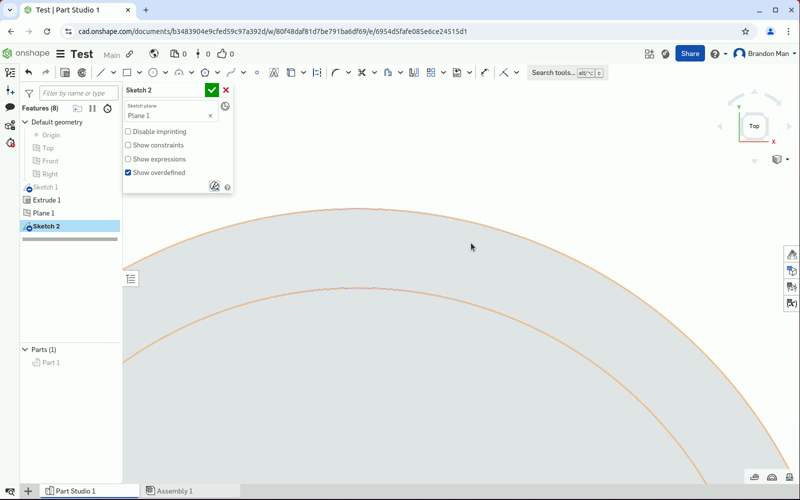
click(471, 242)
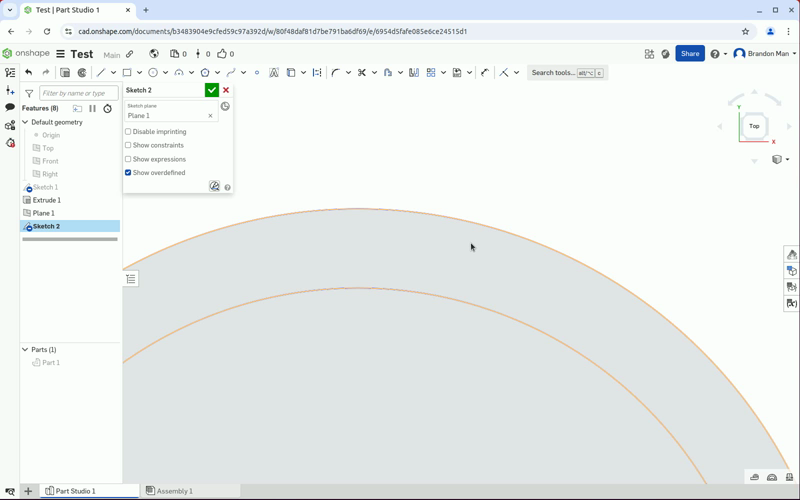
scroll(-6)
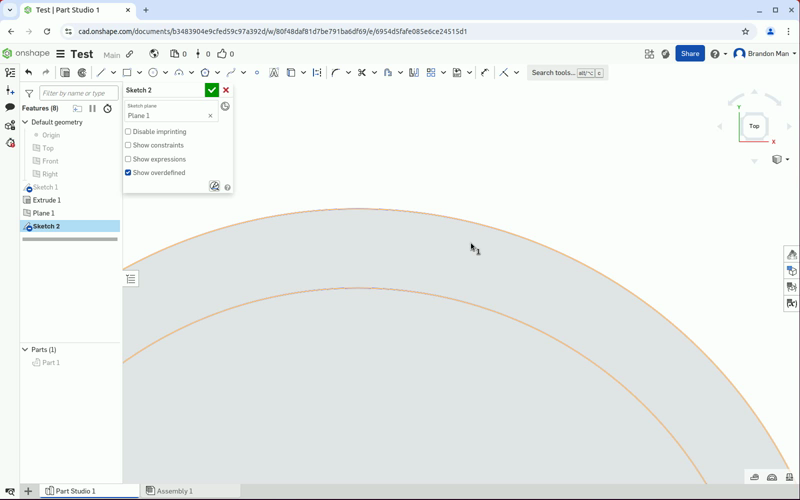
scroll(-6)
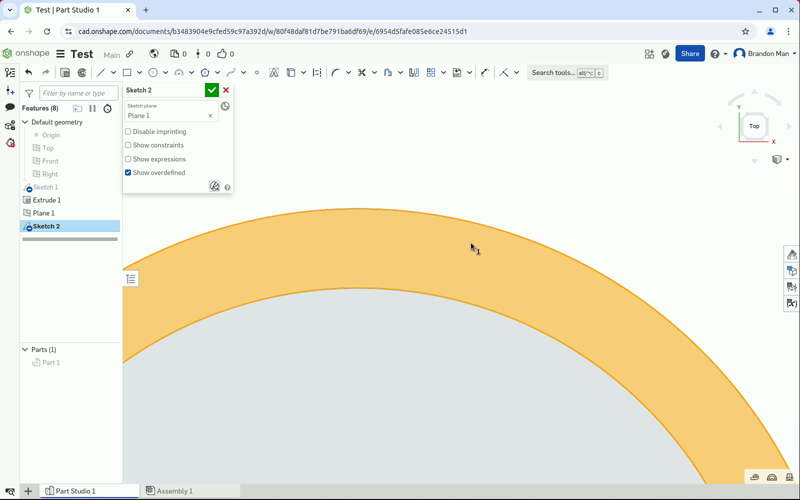
scroll(-6)
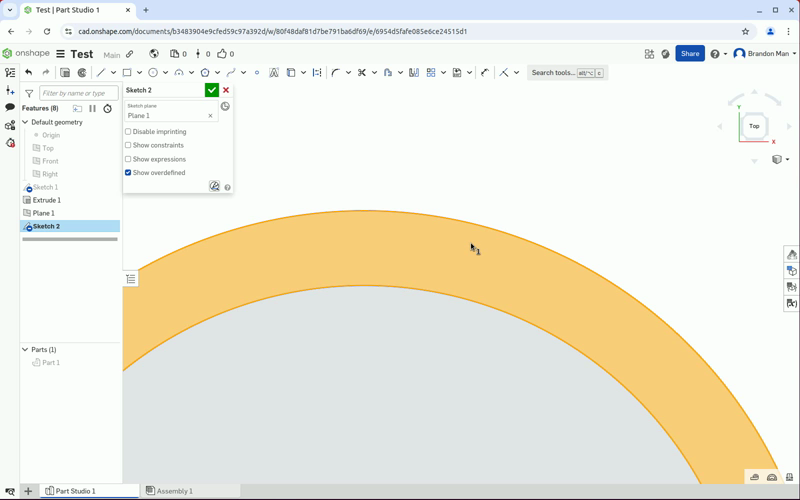
scroll(-6)
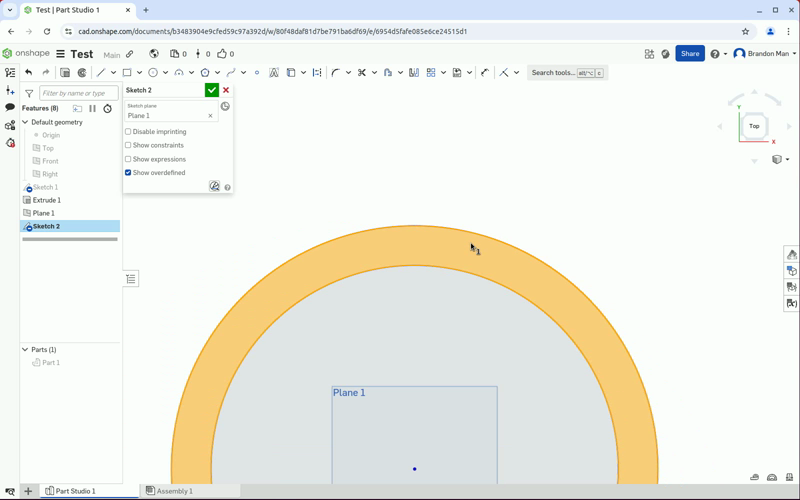
scroll(-6)
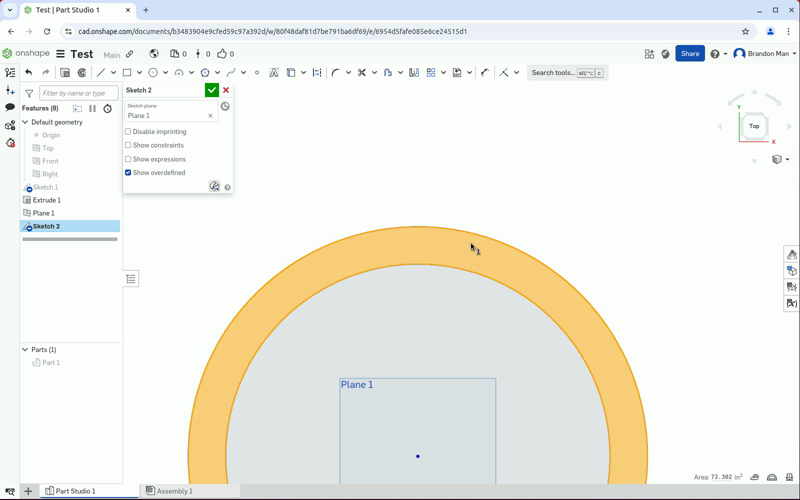
scroll(-6)
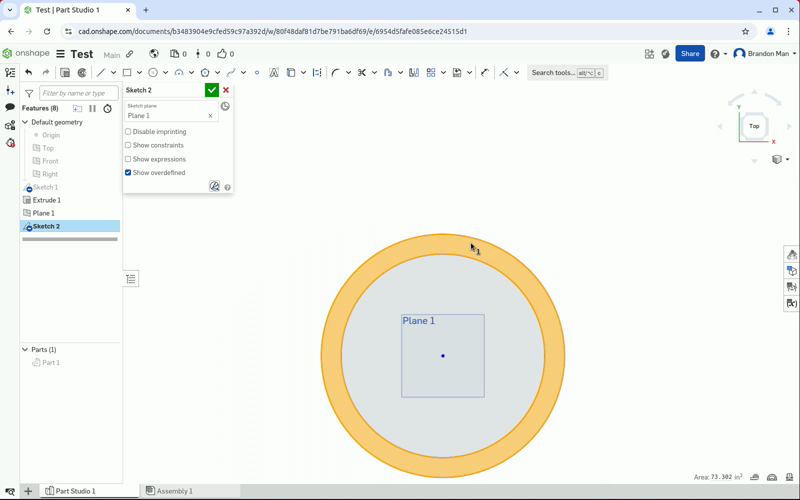
scroll(-6)
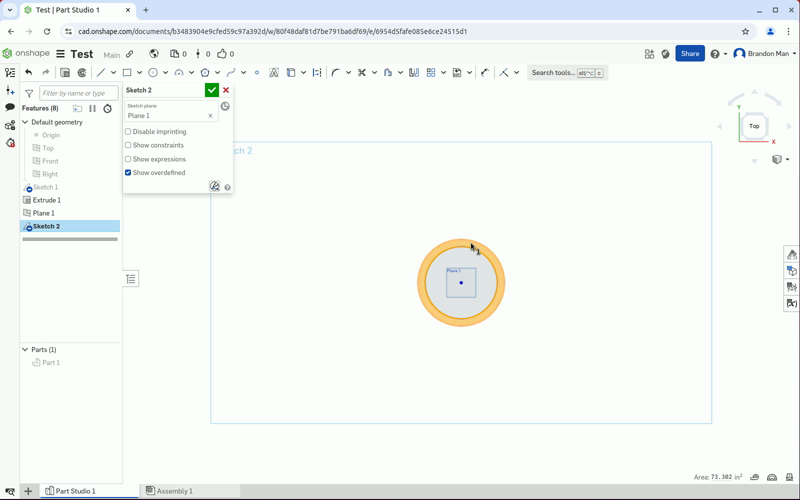
mouse_move(73, 352)
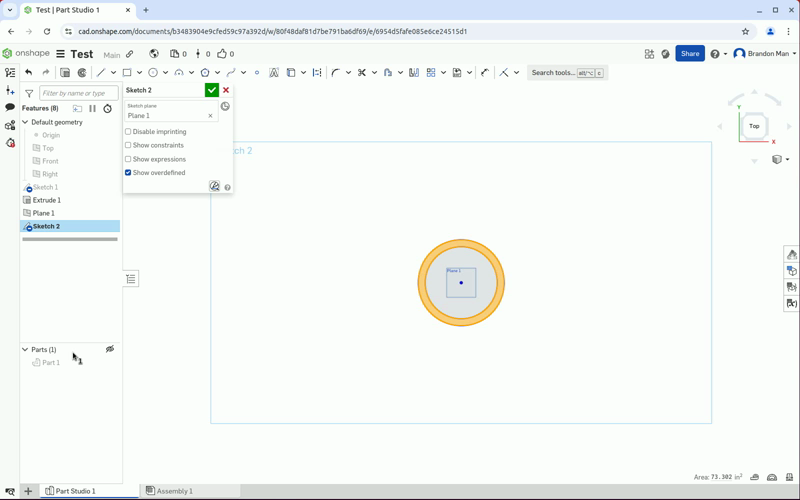
key(shift+y)
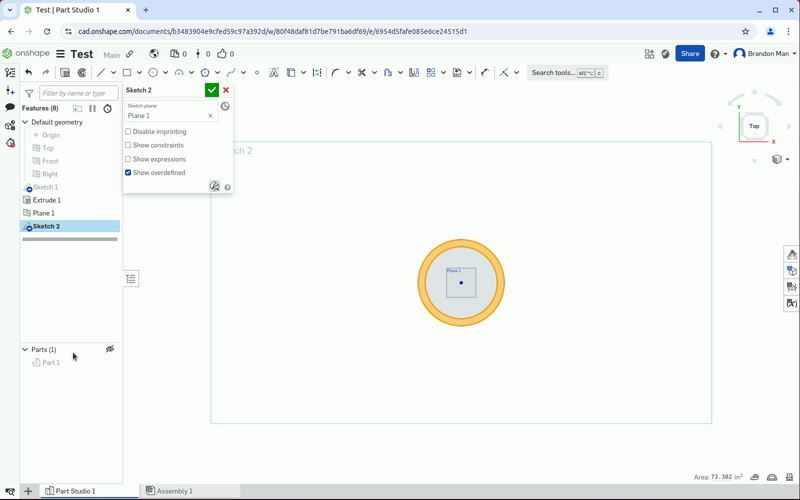
key(shift+e)
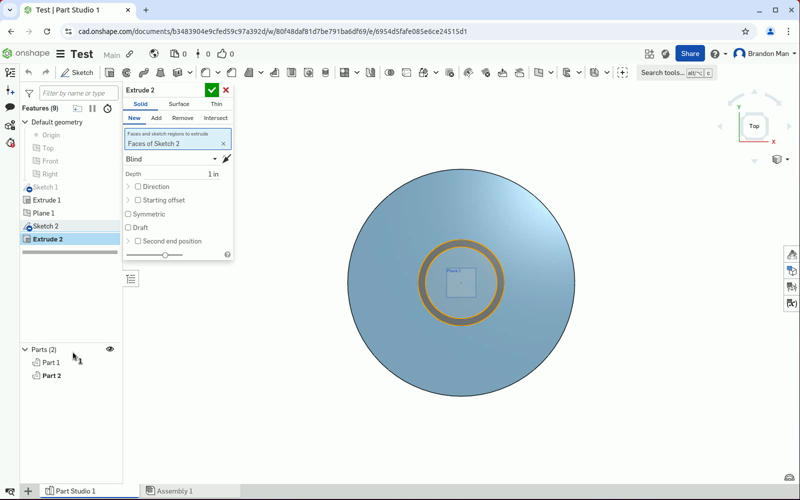
mouse_move(143, 106)
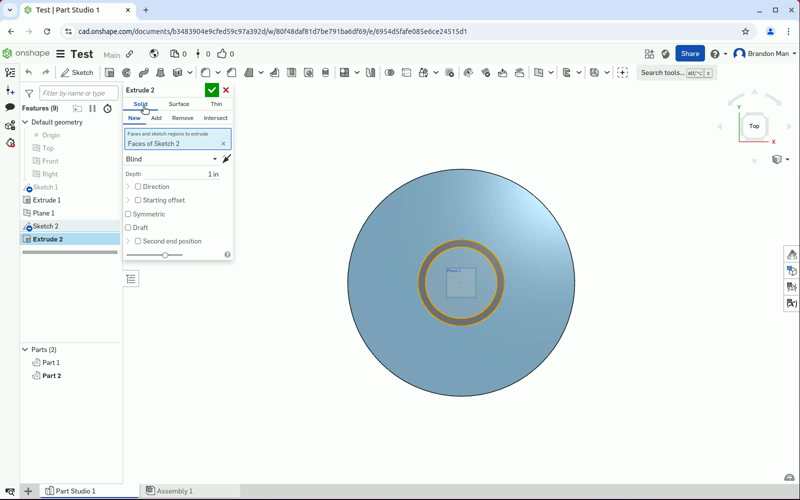
click(143, 106)
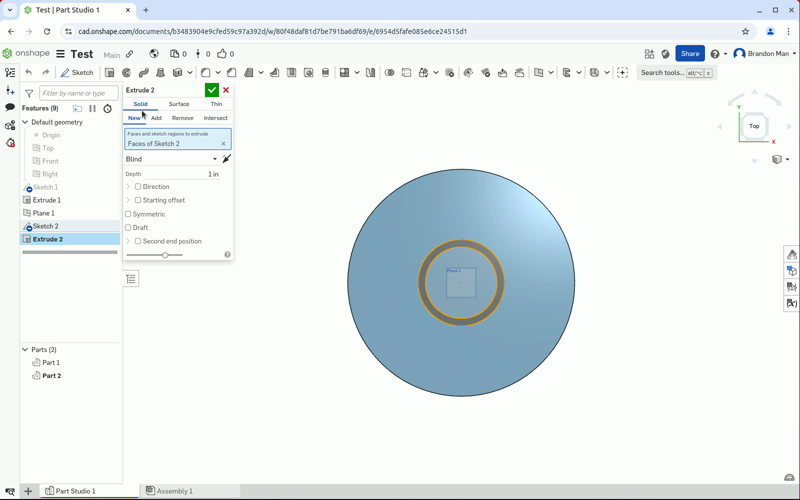
mouse_move(137, 120)
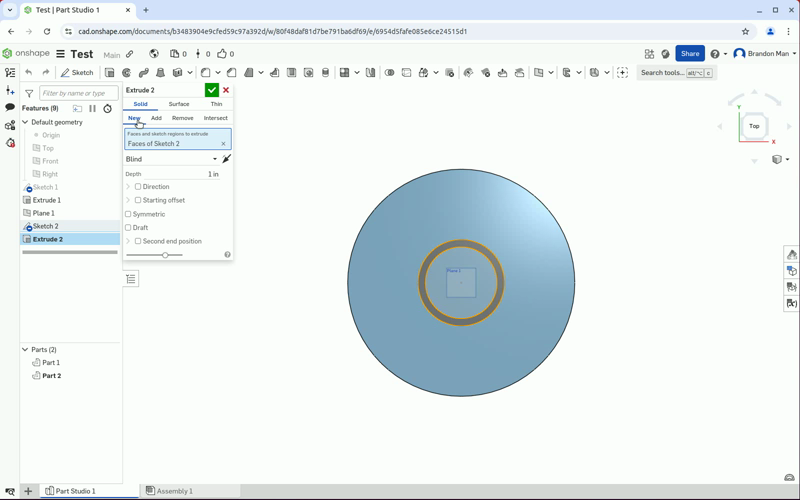
click(137, 120)
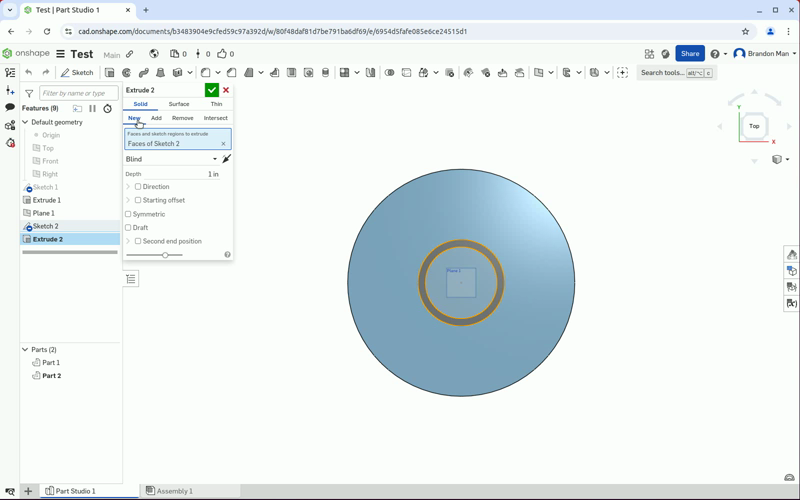
key(tab, 4)
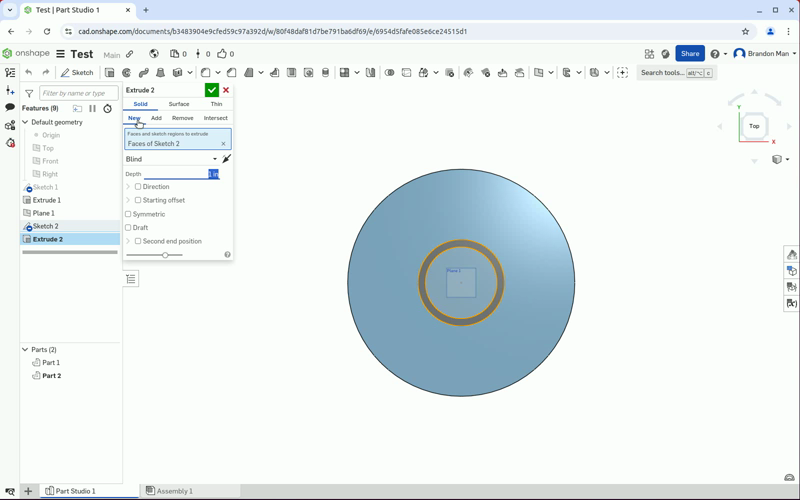
text(20.22)
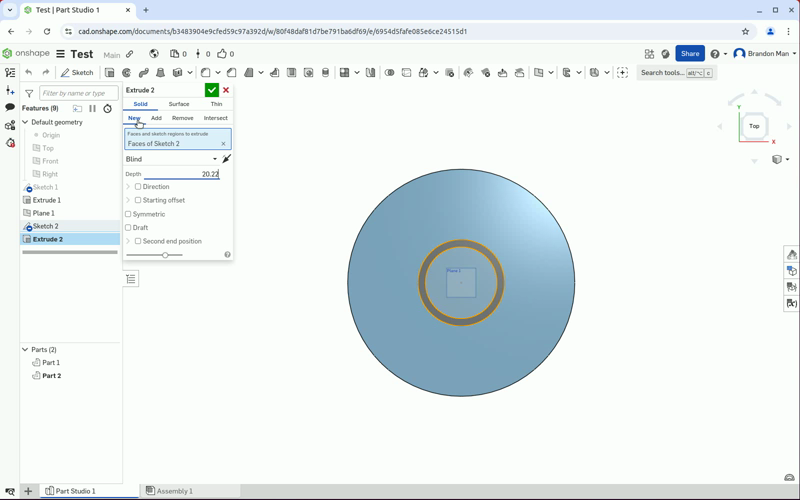
key(enter)
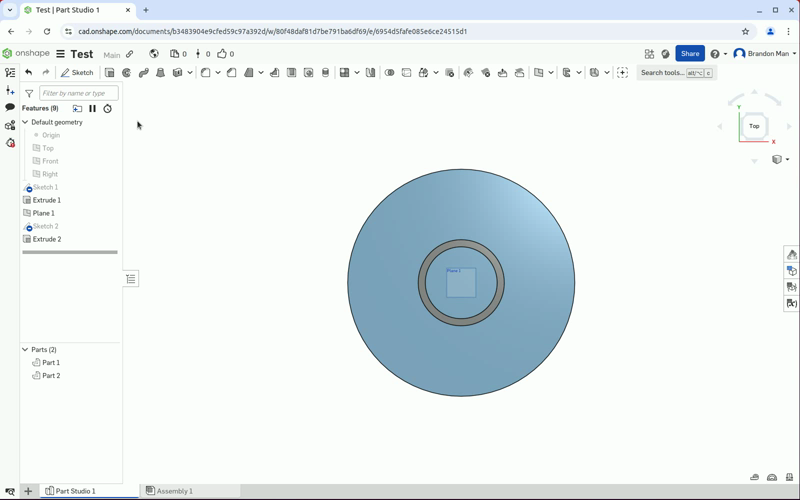
key(shift+h)
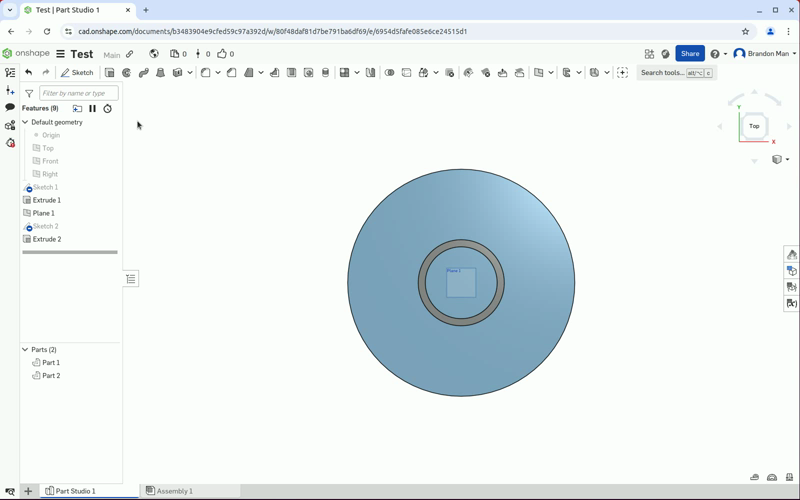
key(shift+h)
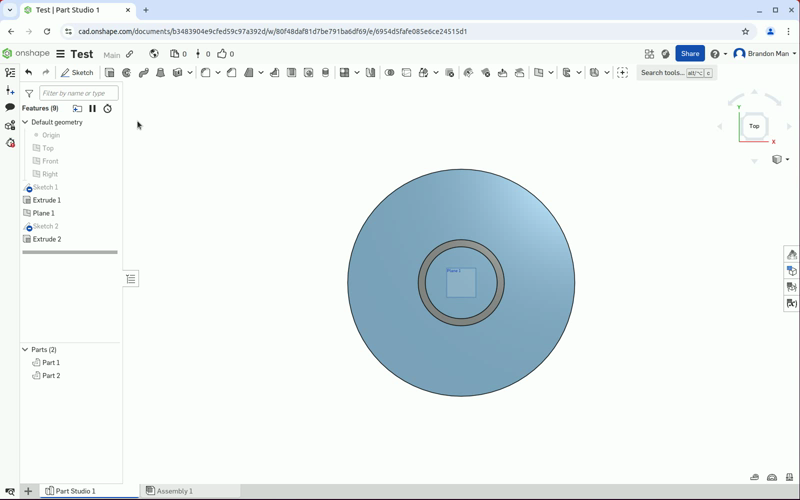
mouse_move(73, 189)
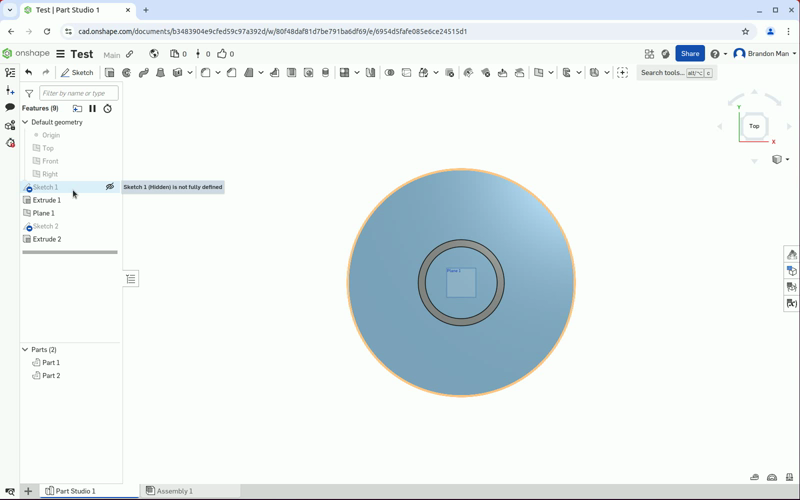
click(73, 189)
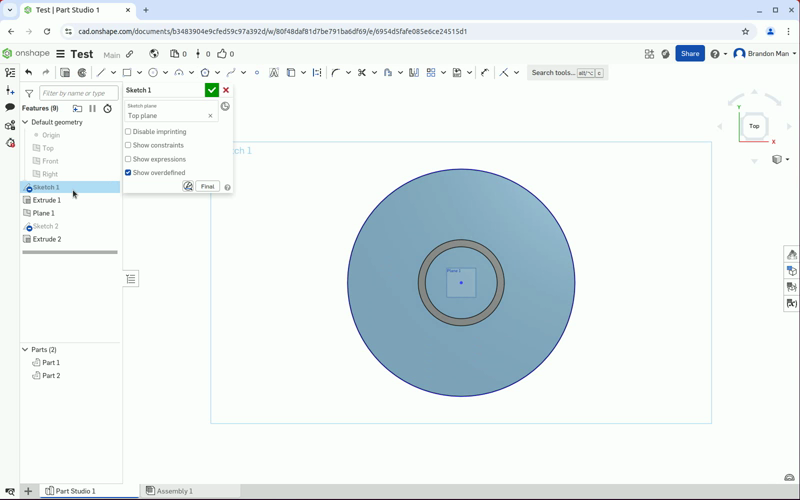
mouse_move(229, 92)
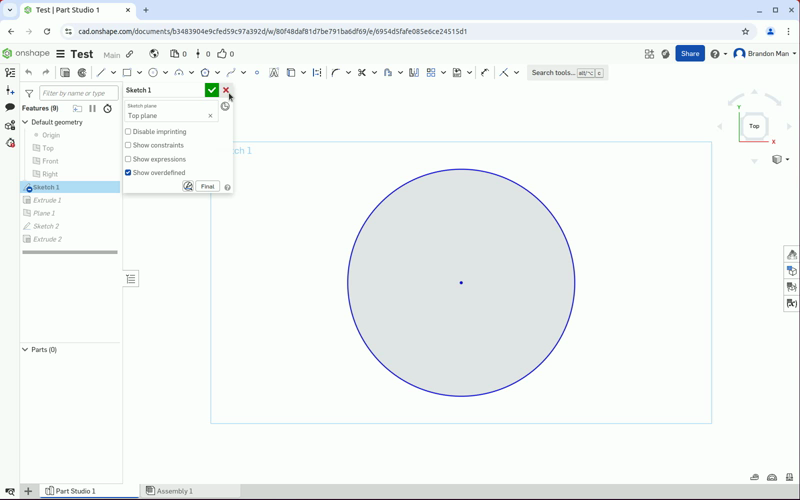
click(229, 92)
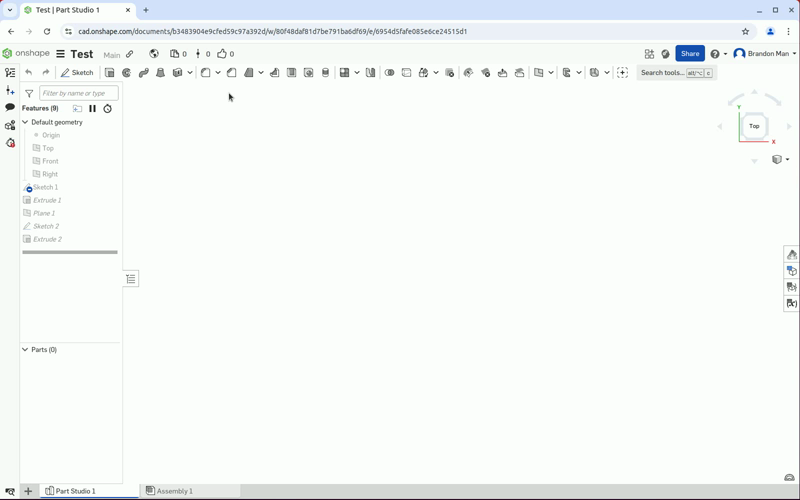
mouse_move(541, 75)
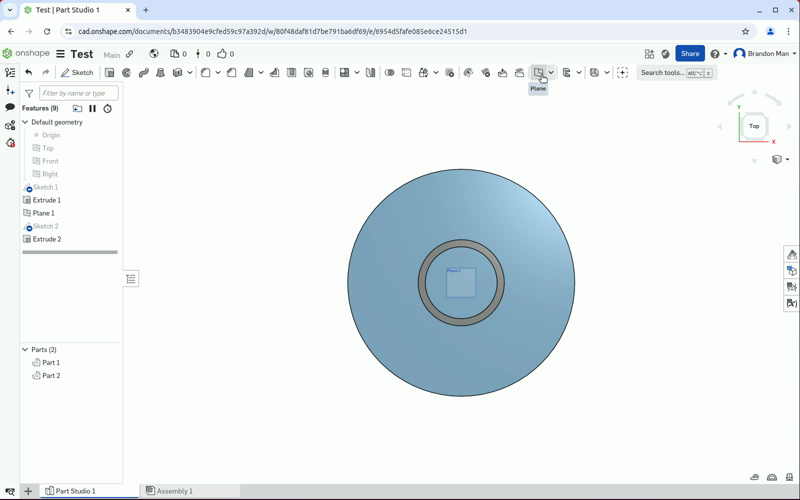
click(541, 75)
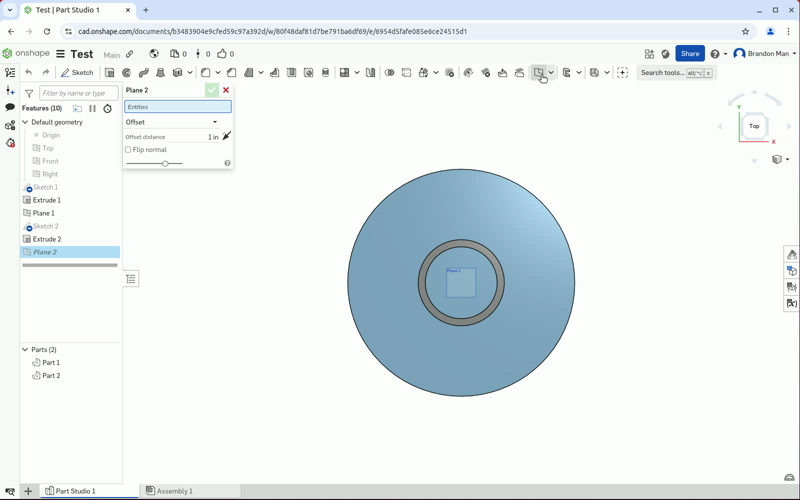
mouse_move(73, 150)
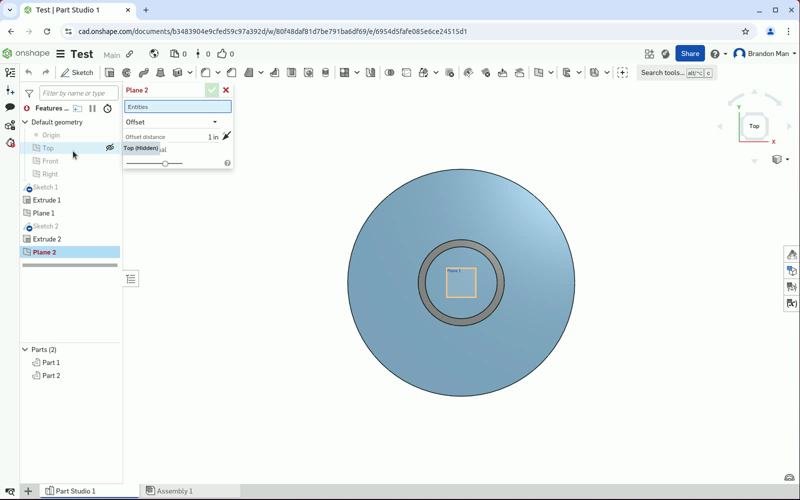
click(73, 150)
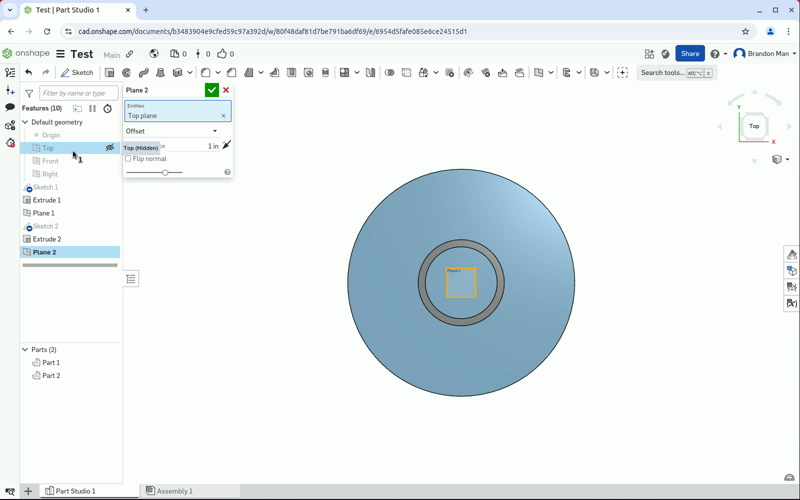
key(tab, 2)
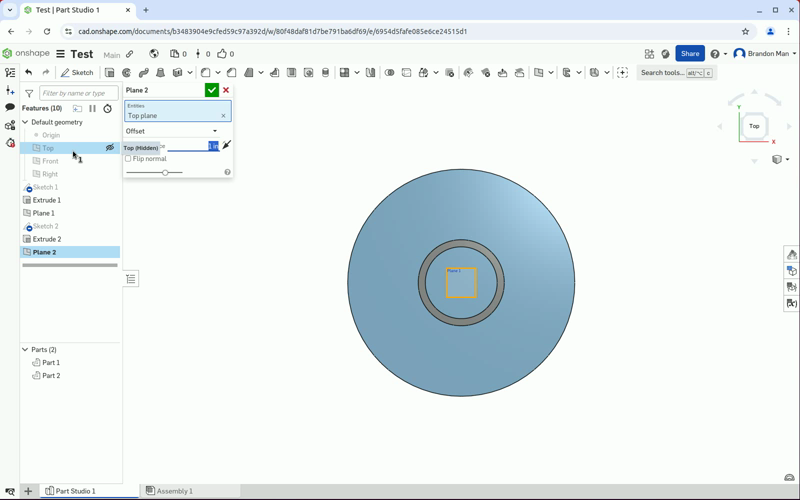
text(21.907)
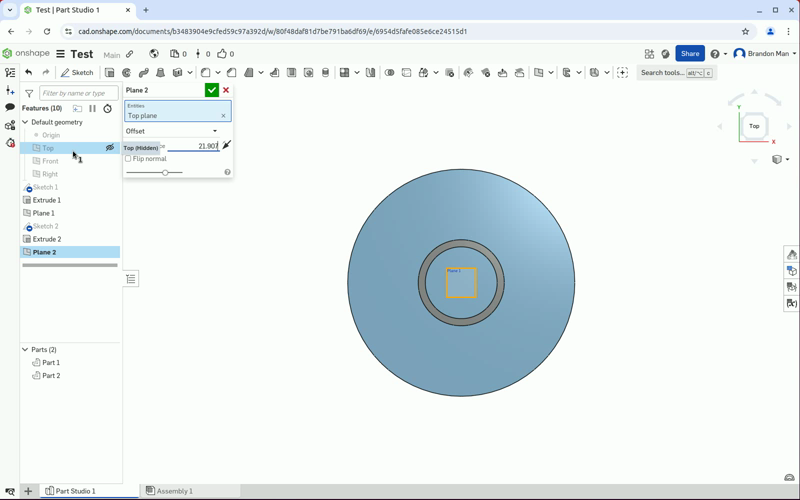
key(enter, 2)
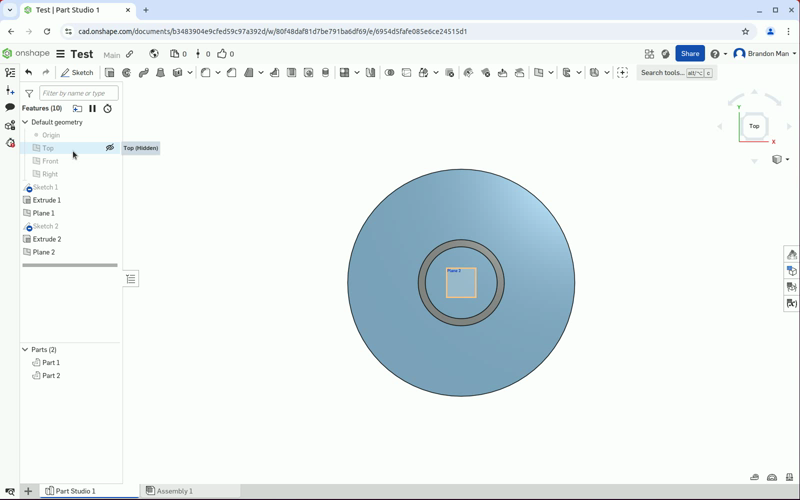
key(shift+s)
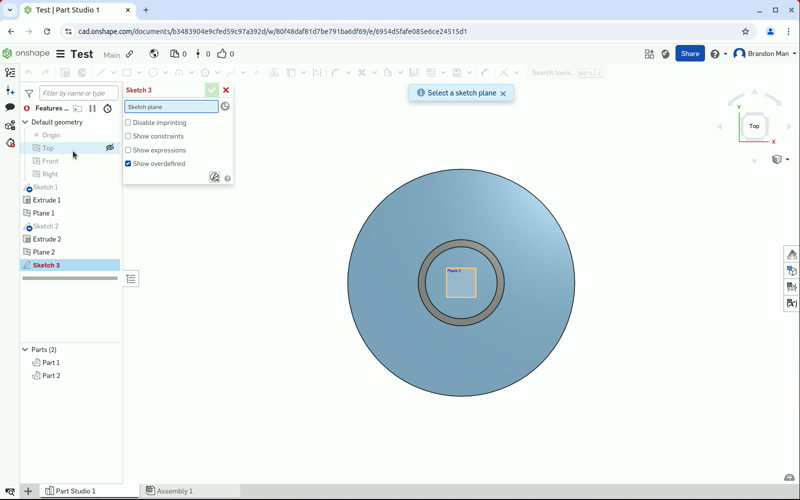
mouse_move(73, 254)
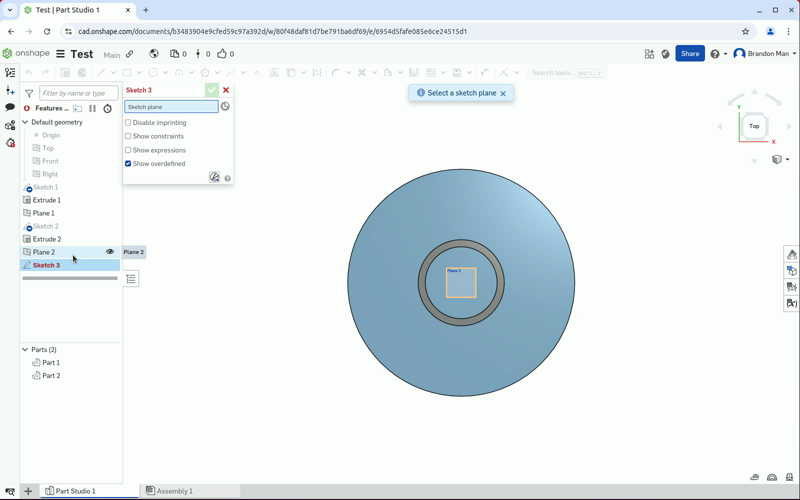
click(73, 254)
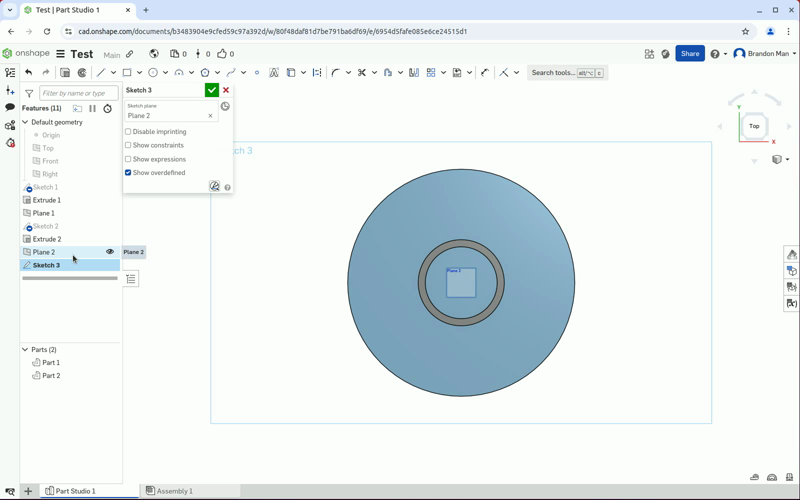
mouse_move(73, 352)
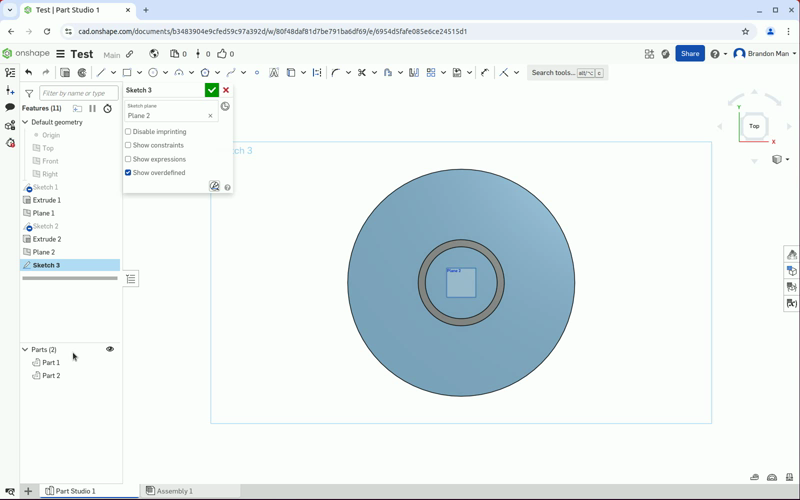
key(y)
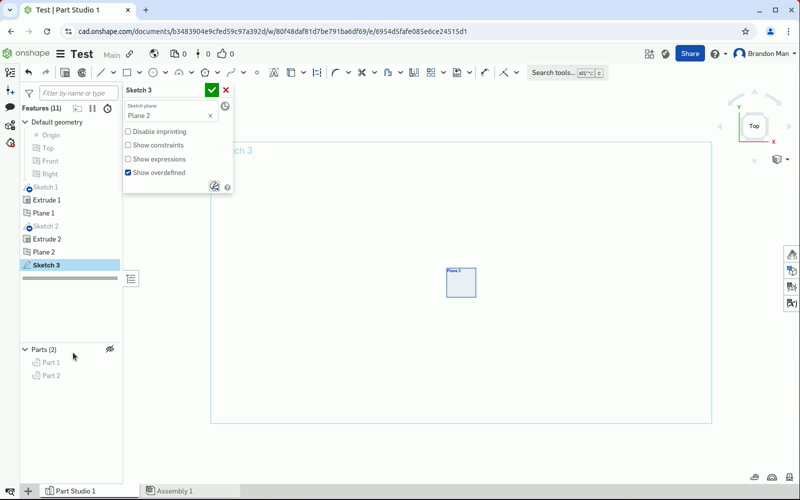
key(l)
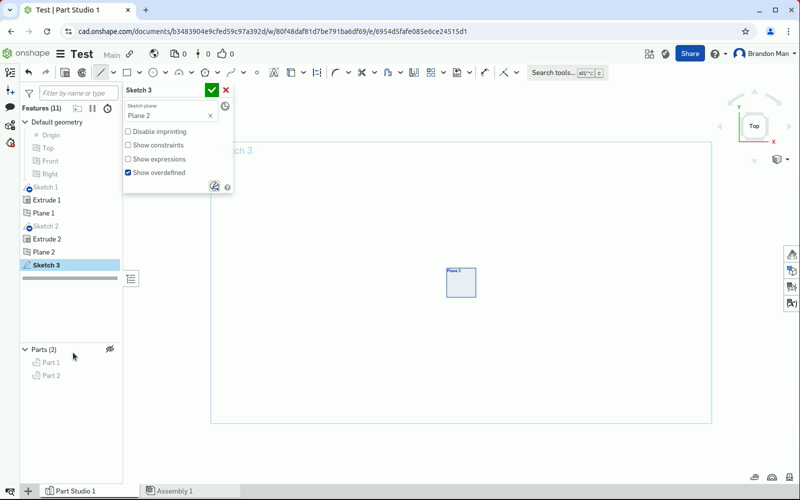
key_down(shift)
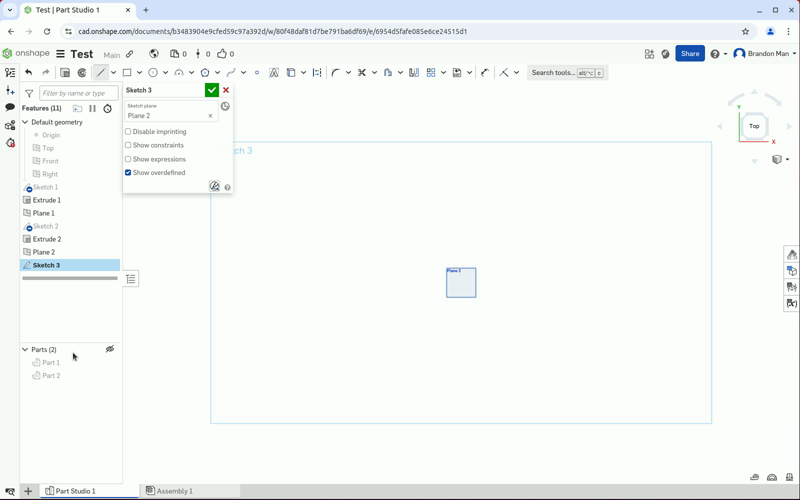
mouse_move(440, 414)
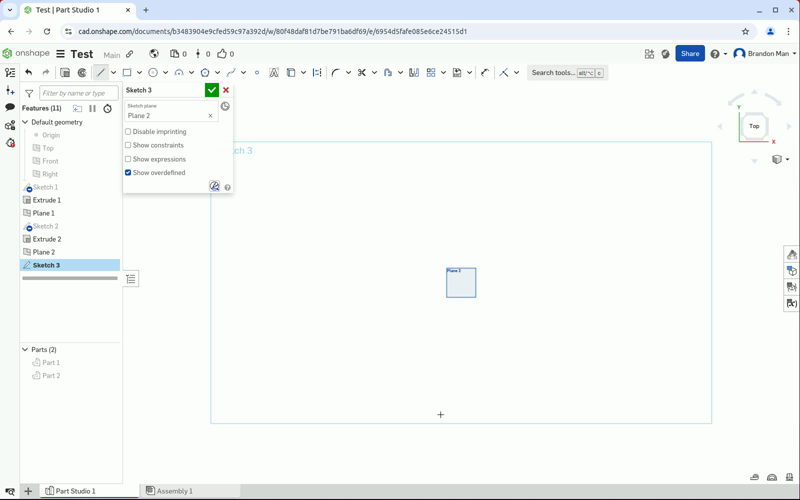
click(440, 414)
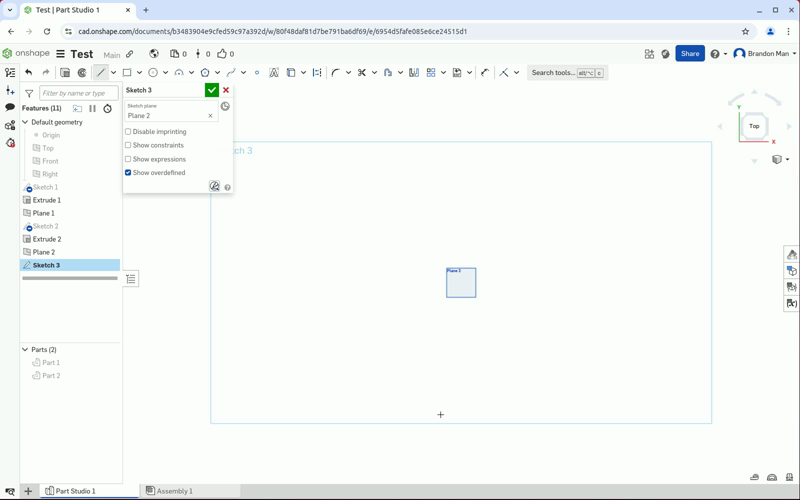
key_up(shift)
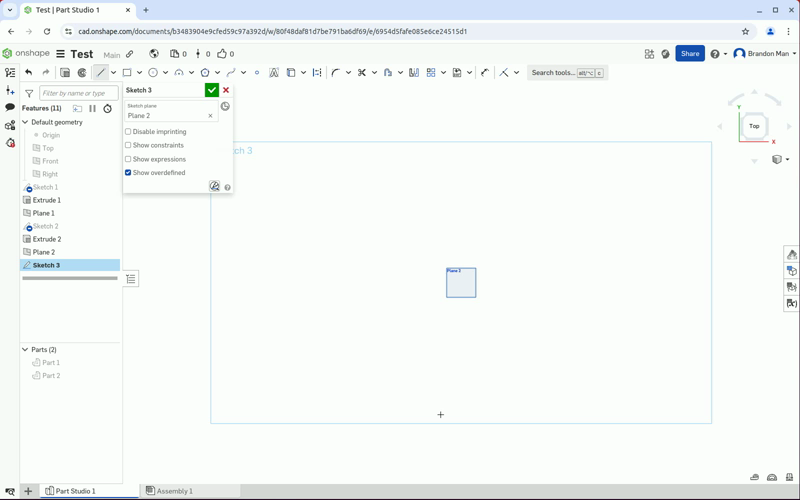
key_down(shift)
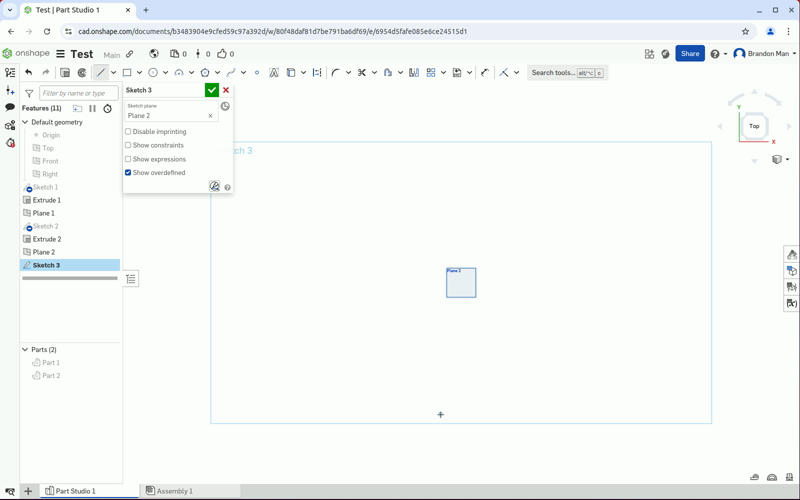
mouse_move(470, 414)
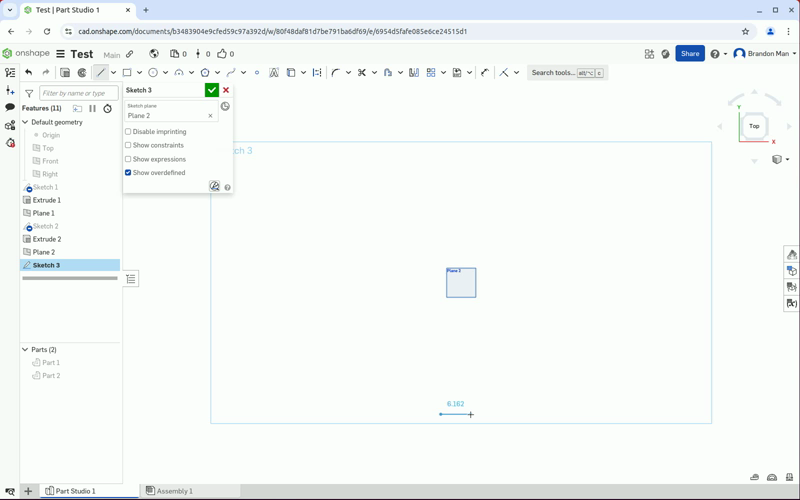
mouse_move(480, 414)
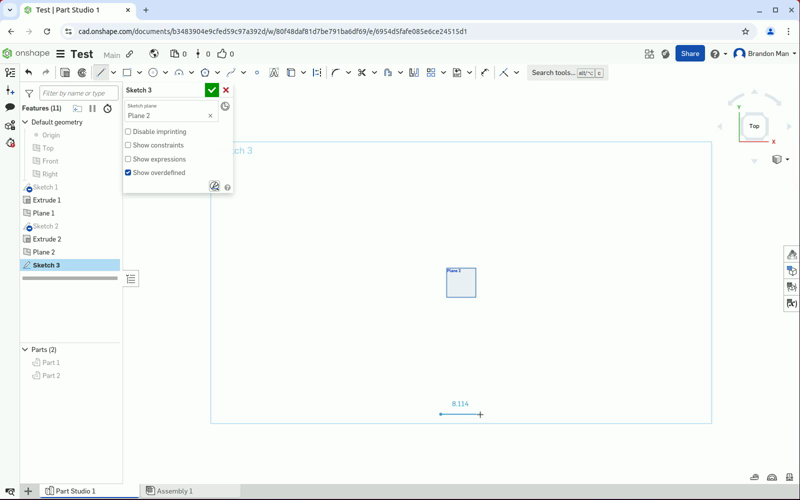
click(480, 414)
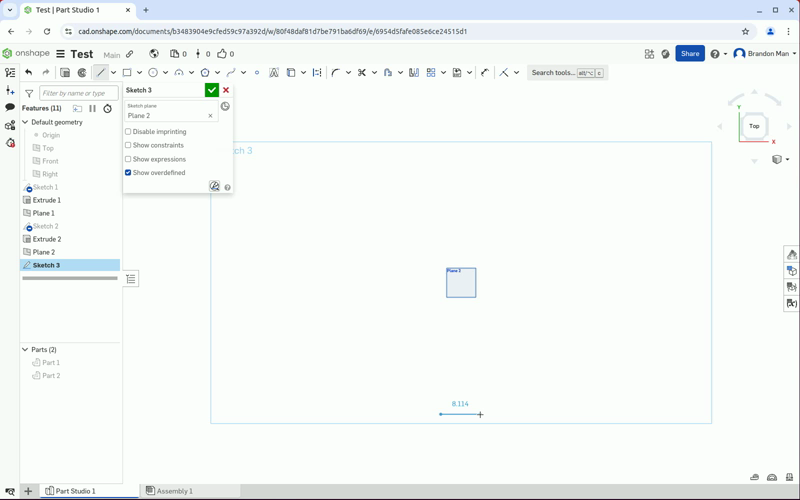
key_up(shift)
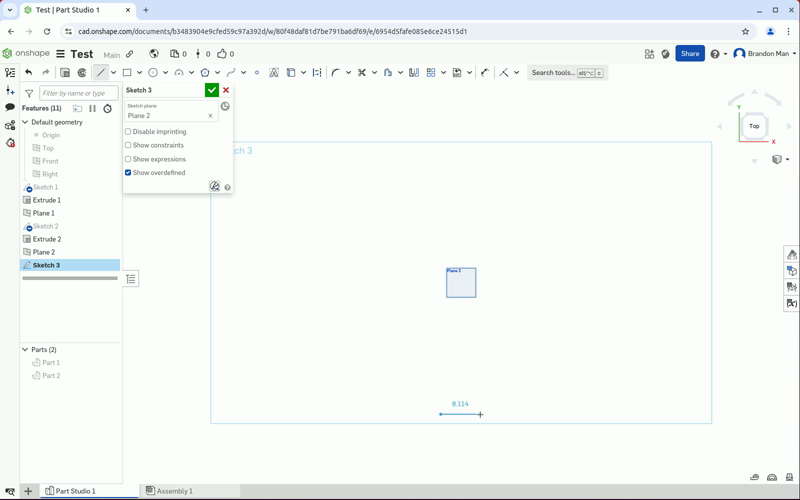
key_down(shift)
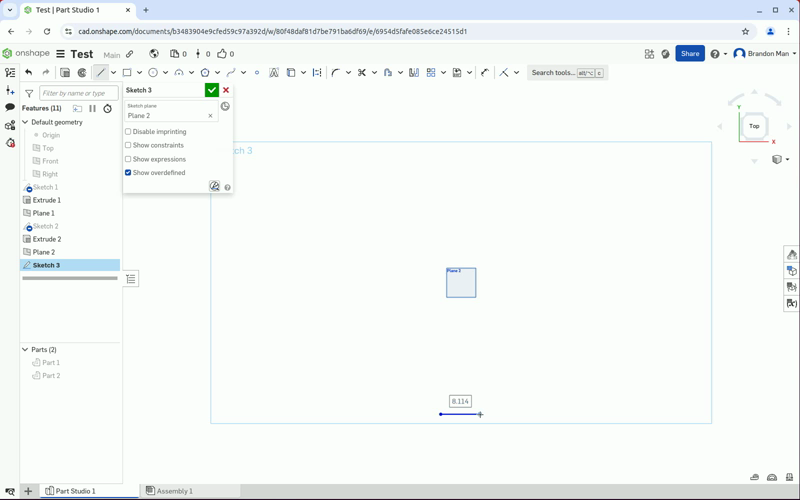
mouse_move(480, 320)
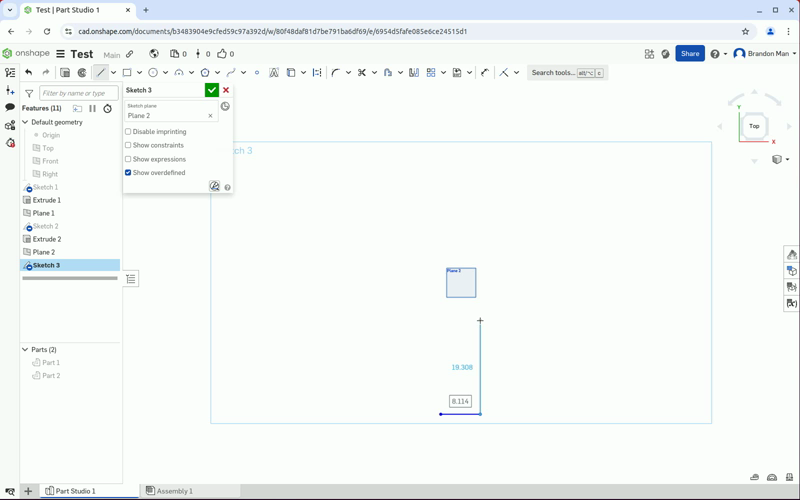
click(480, 320)
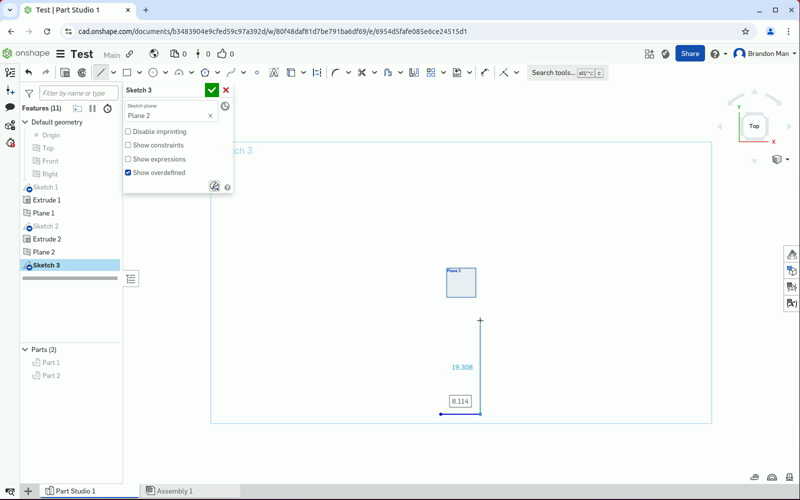
key_up(shift)
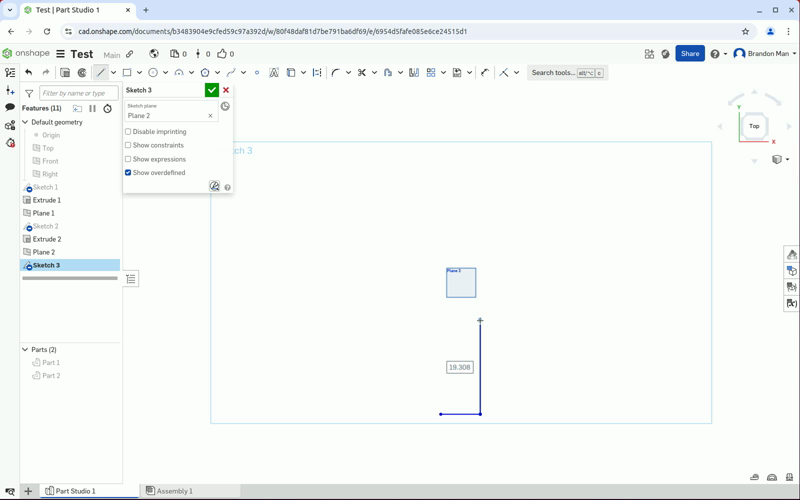
key(esc)
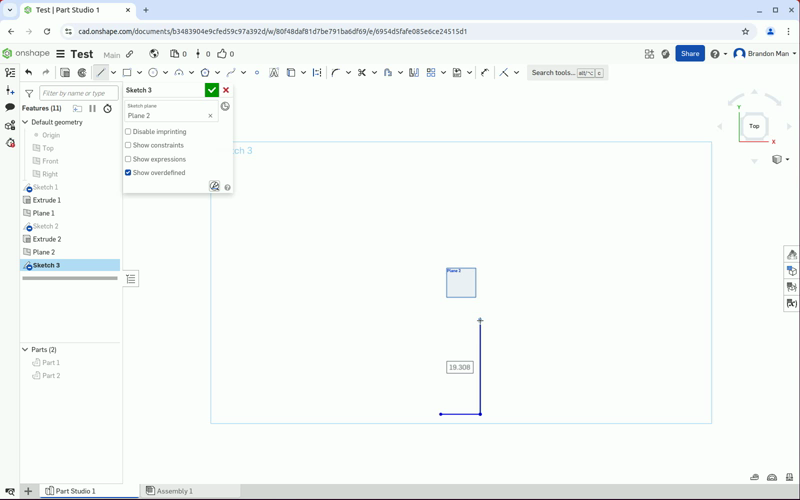
key(a)
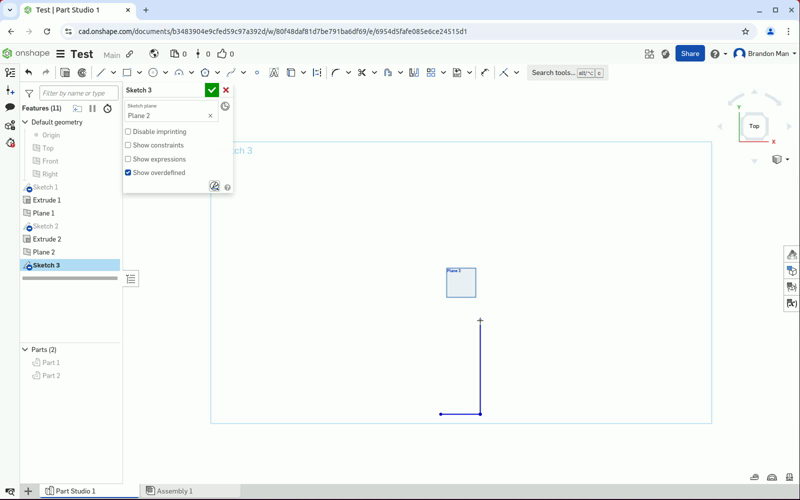
mouse_move(480, 320)
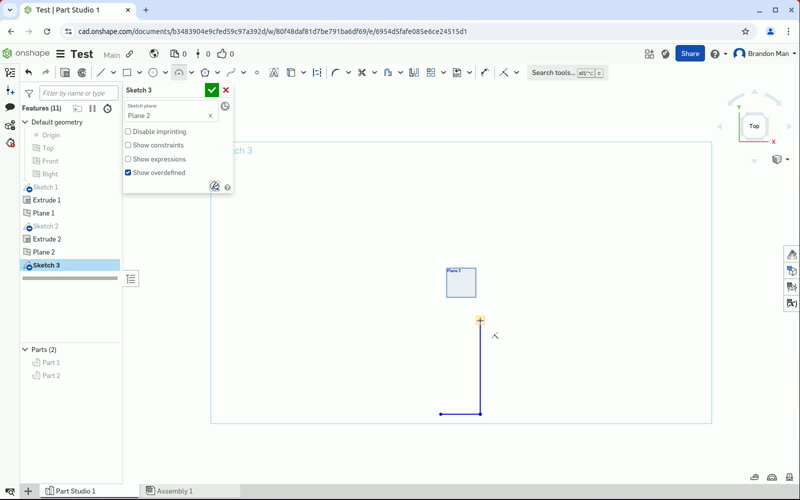
click(480, 320)
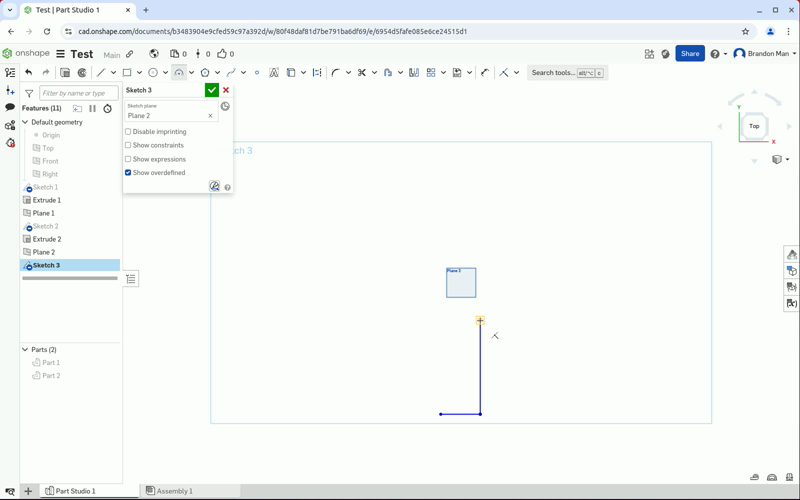
key_down(shift)
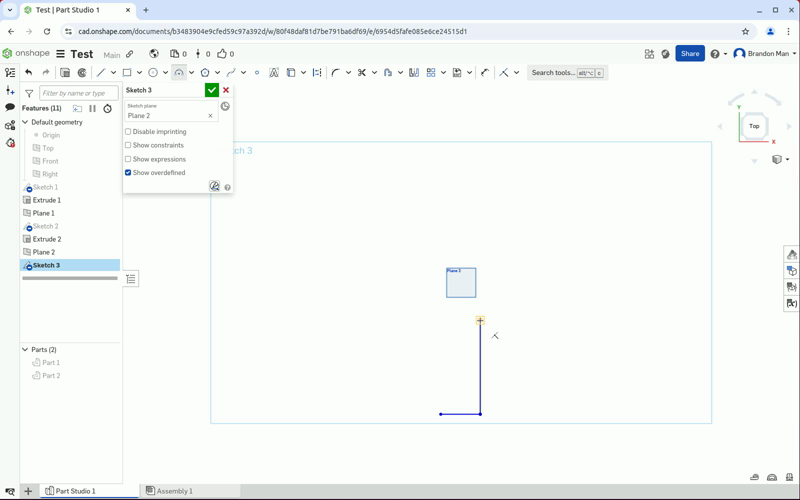
mouse_move(440, 320)
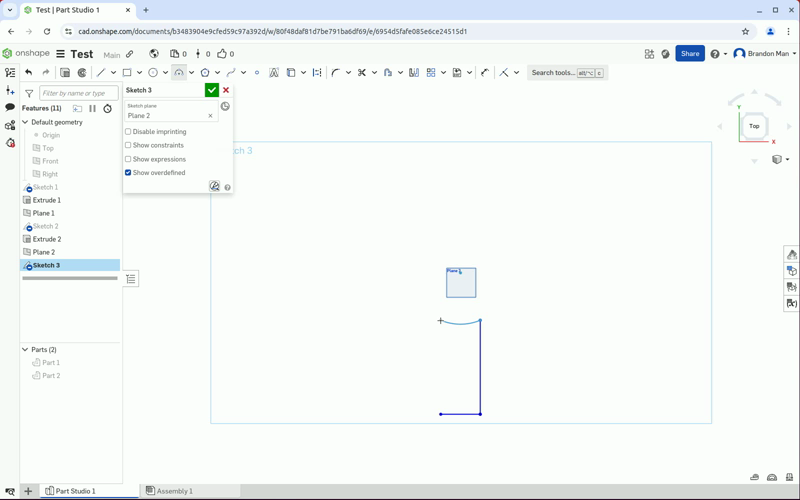
click(440, 320)
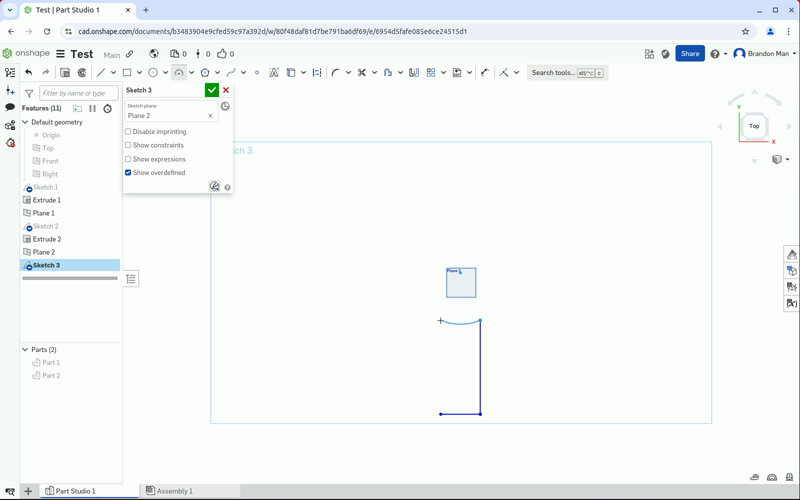
mouse_move(460, 325)
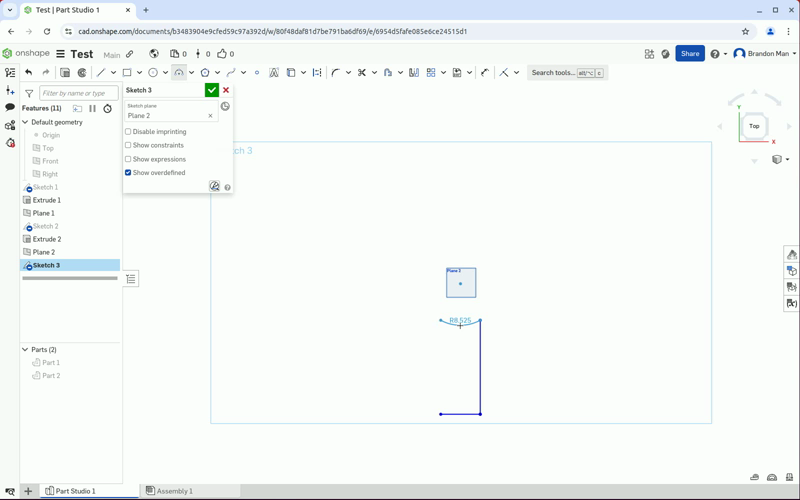
click(460, 325)
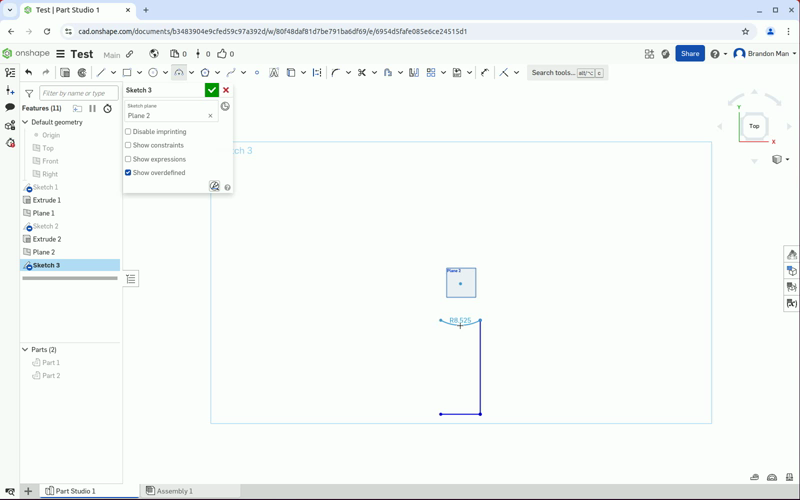
key_up(shift)
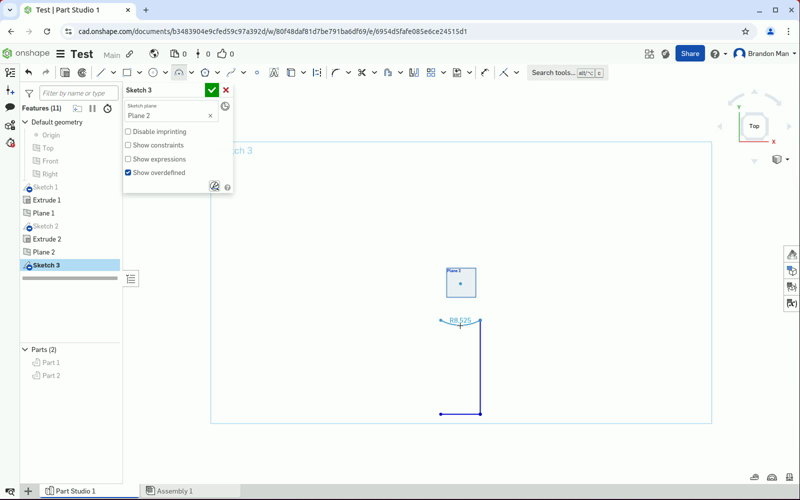
key(esc)
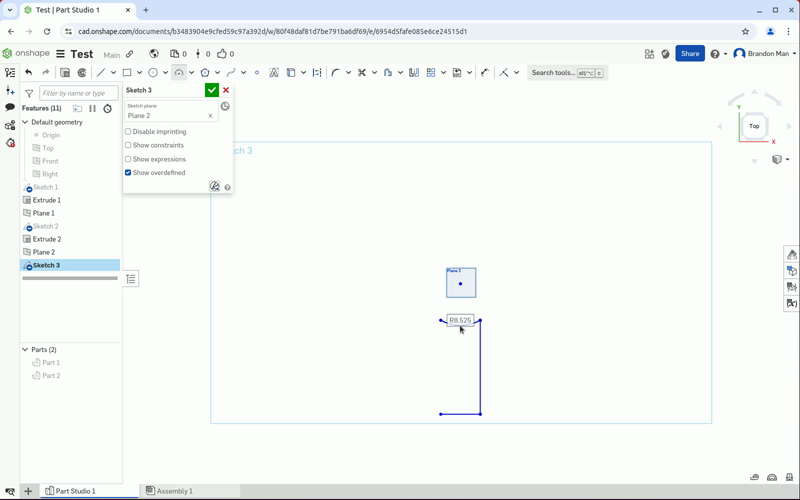
key(l)
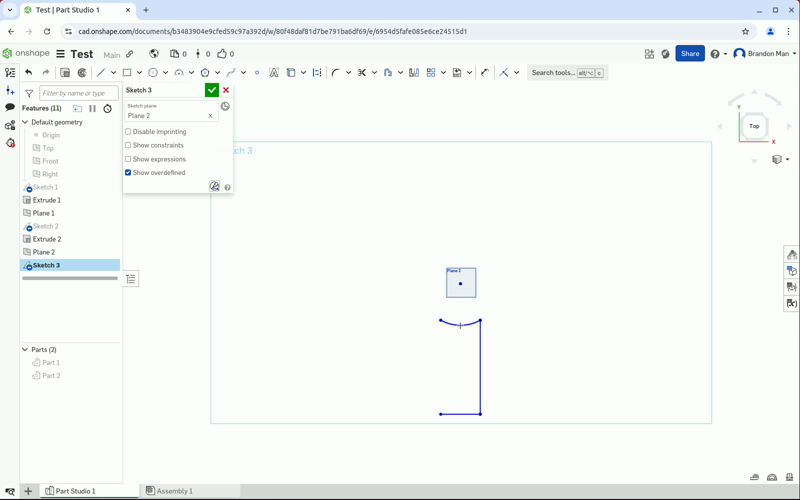
mouse_move(440, 320)
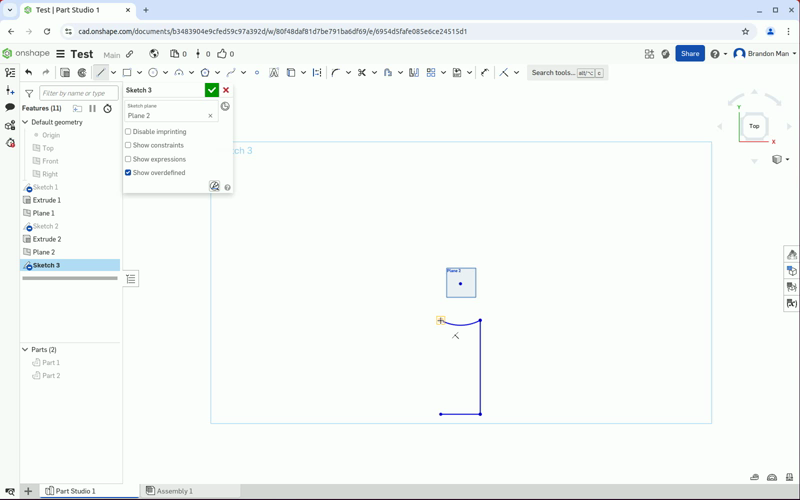
click(440, 320)
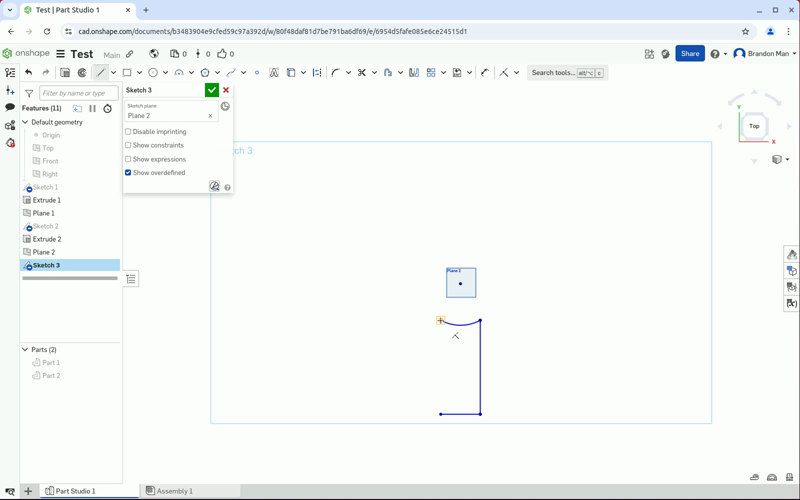
key_down(shift)
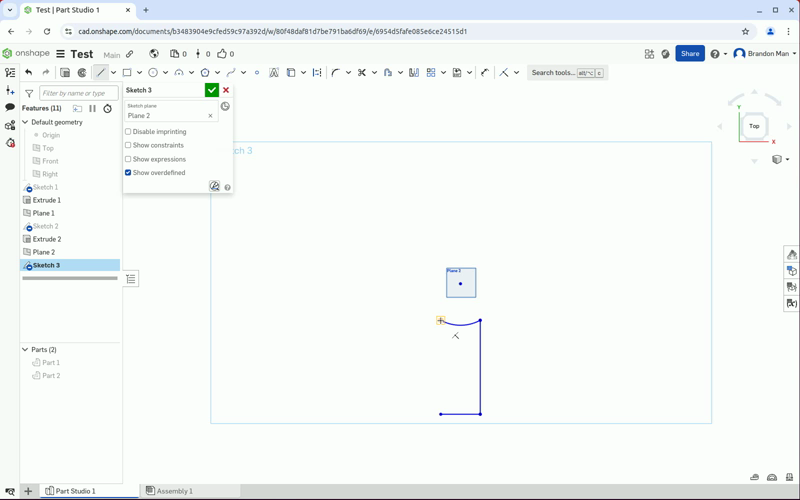
mouse_move(440, 414)
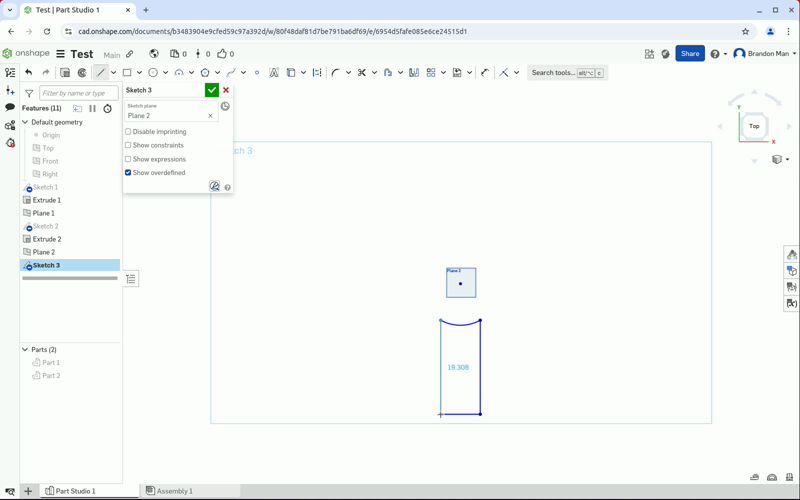
key_up(shift)
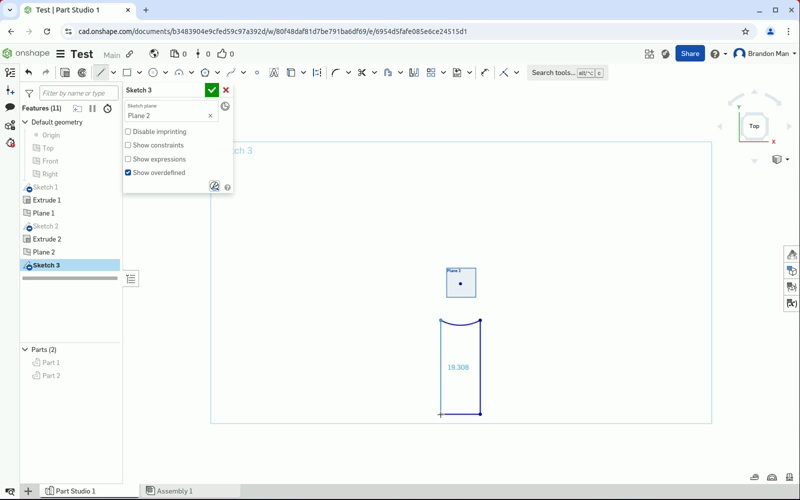
click(440, 414)
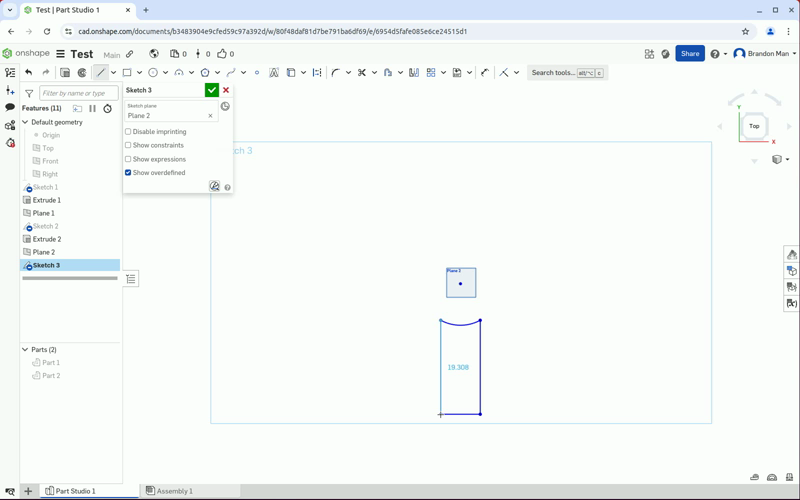
key(esc)
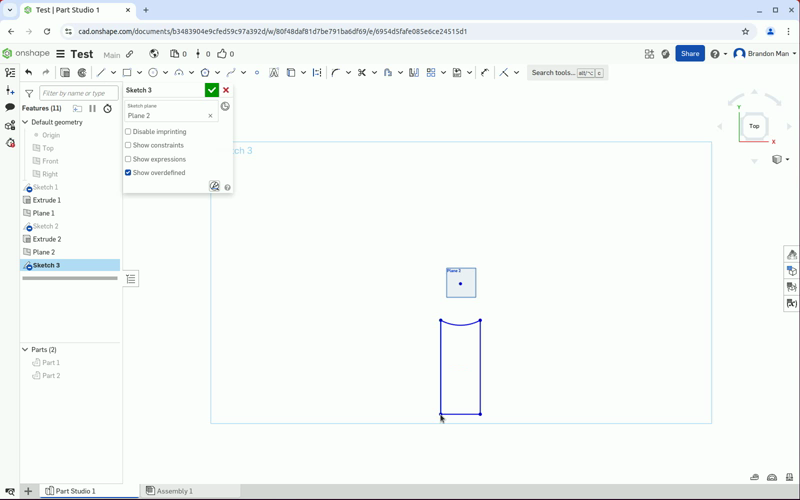
mouse_move(445, 390)
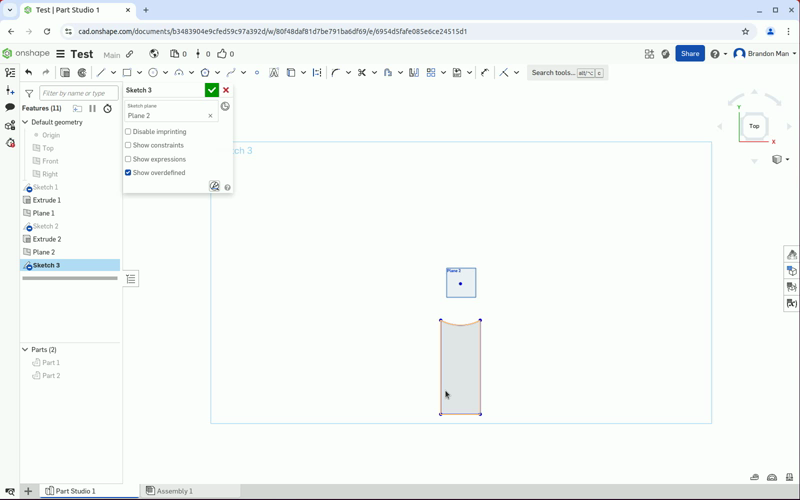
click(445, 390)
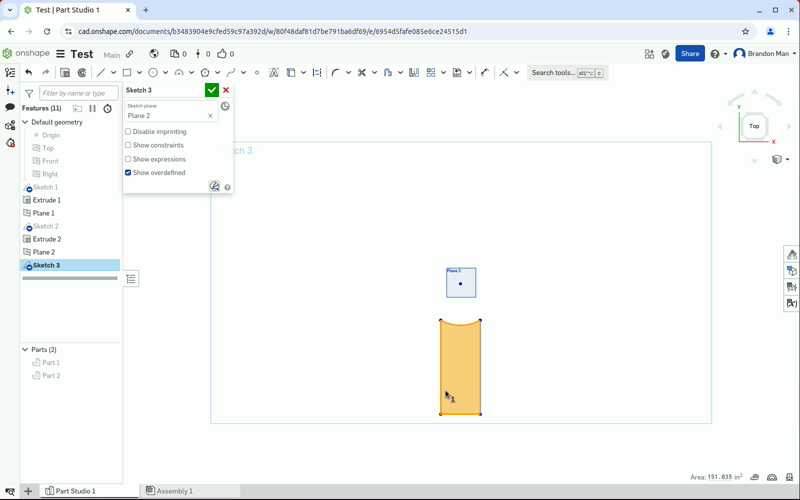
mouse_move(73, 352)
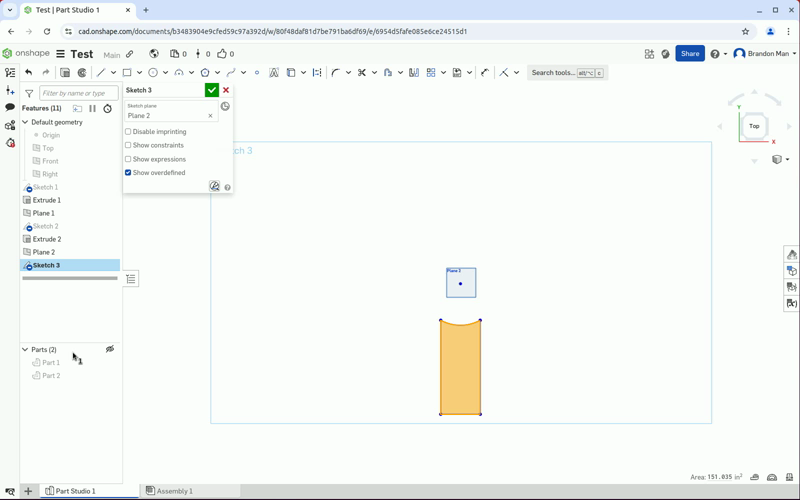
key(shift+y)
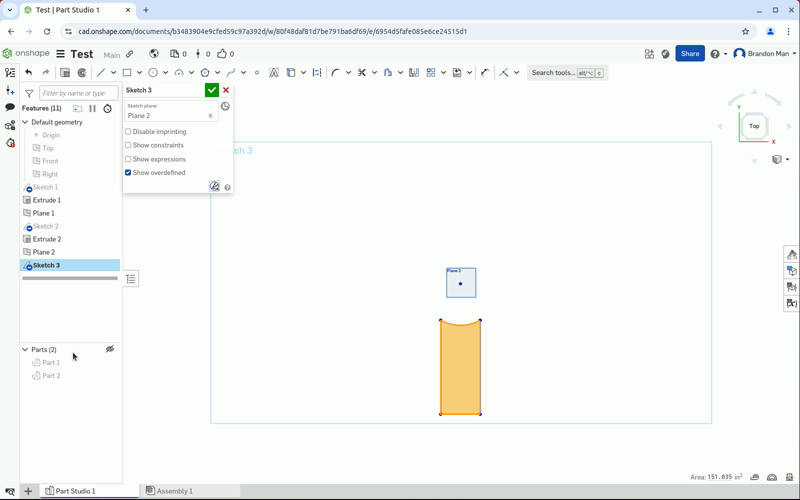
key(shift+e)
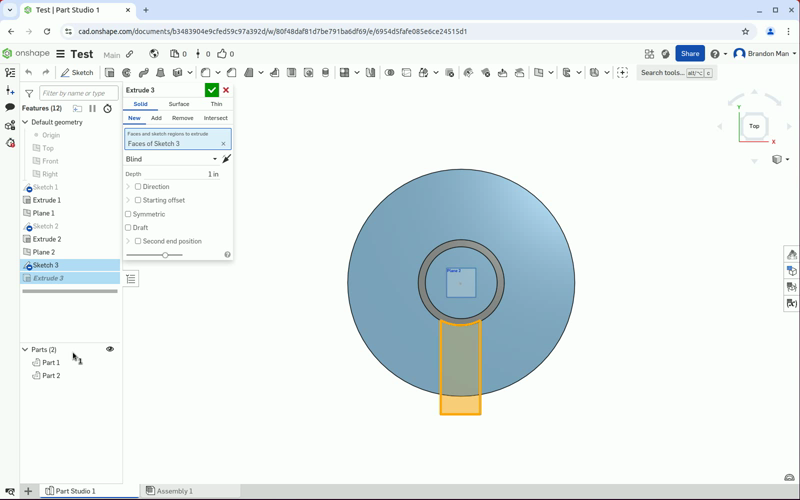
mouse_move(143, 106)
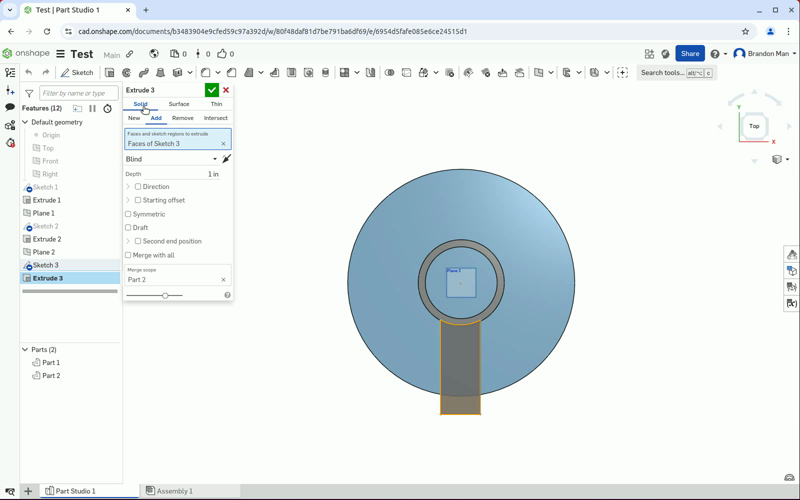
click(143, 106)
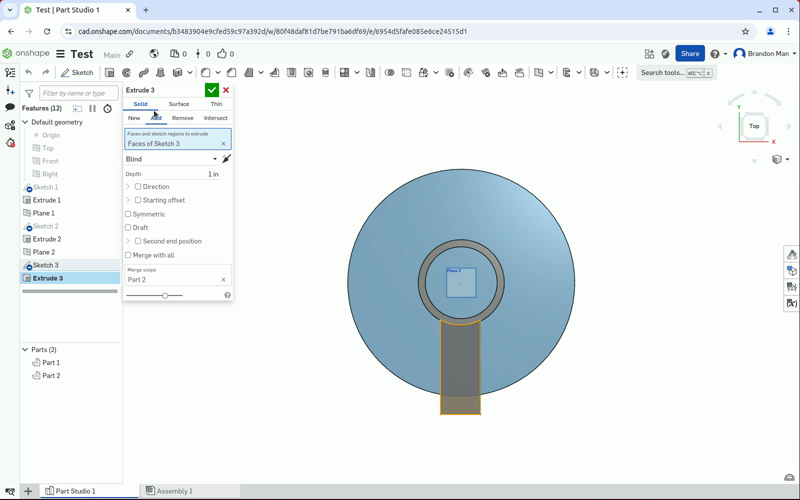
mouse_move(186, 120)
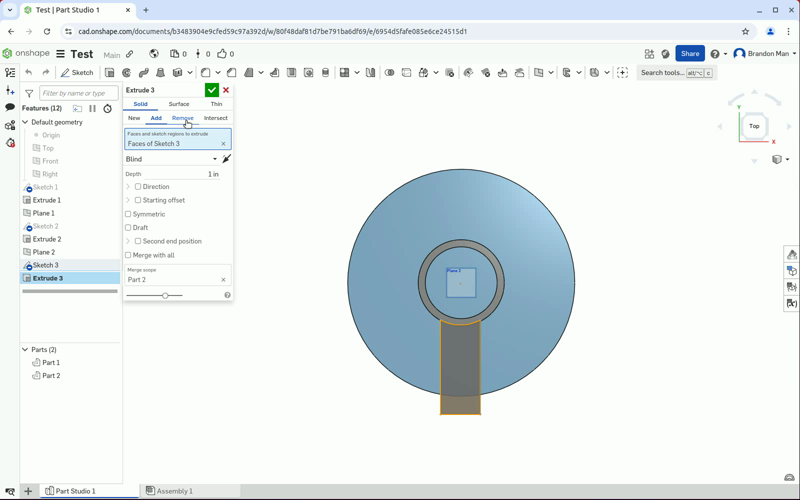
click(186, 120)
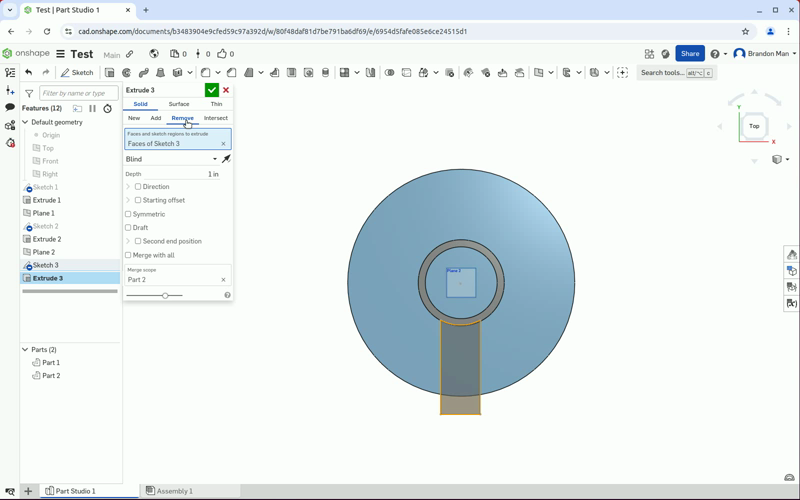
key(tab, 4)
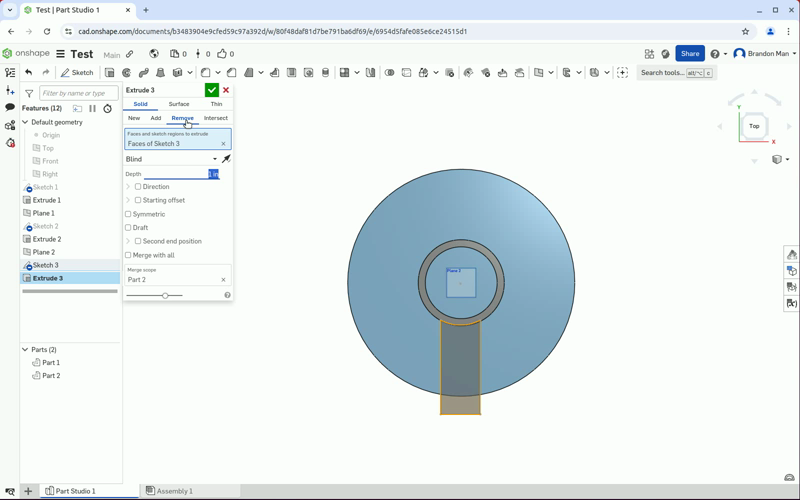
text(20.22)
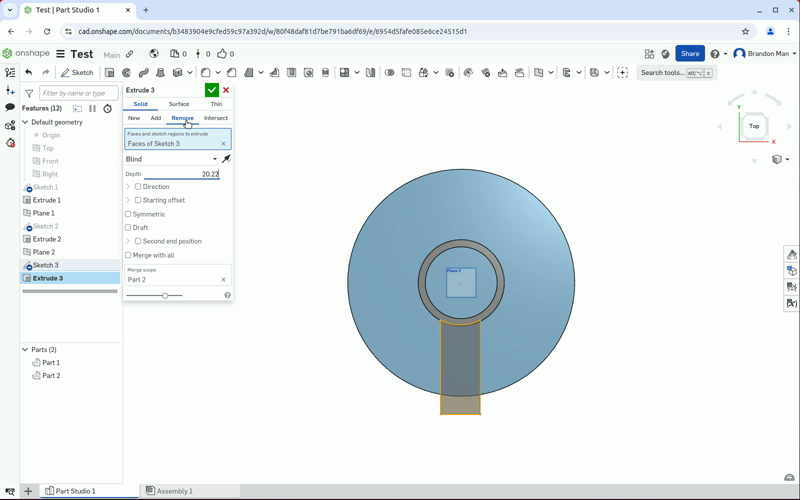
key(tab, 6)
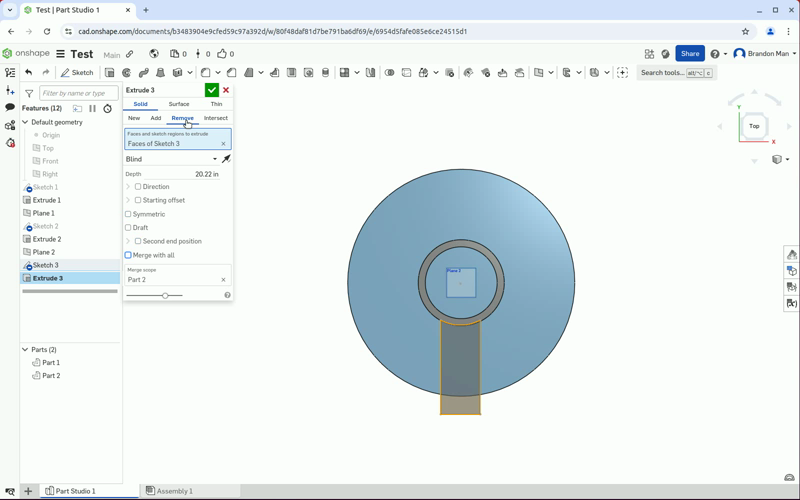
key(space)
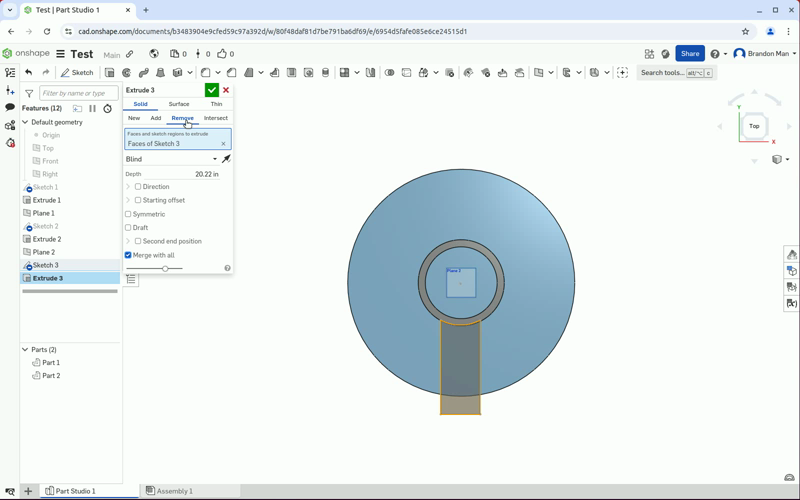
key(enter)
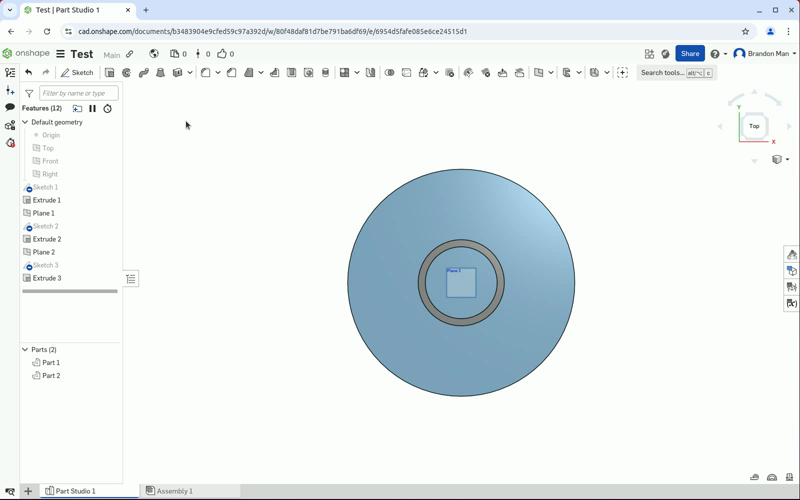
key(shift+h)
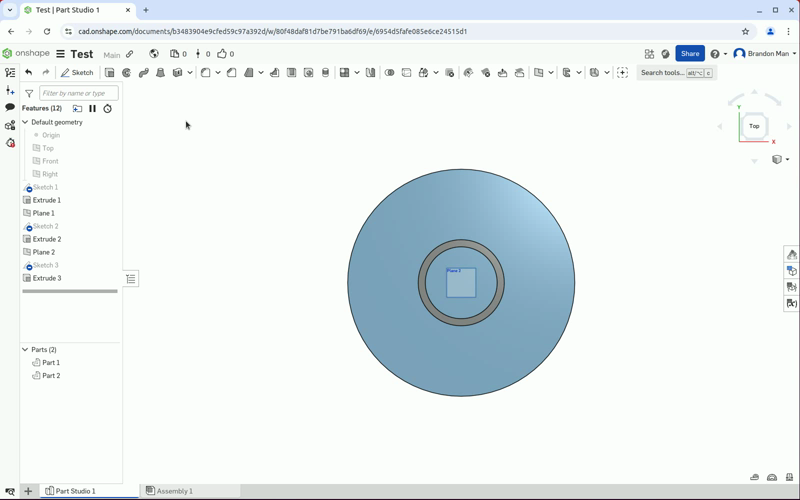
key(shift+h)
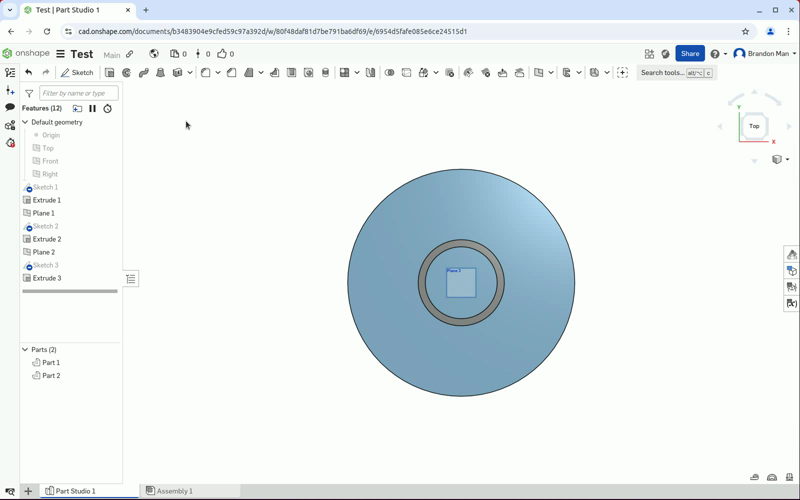
mouse_move(73, 189)
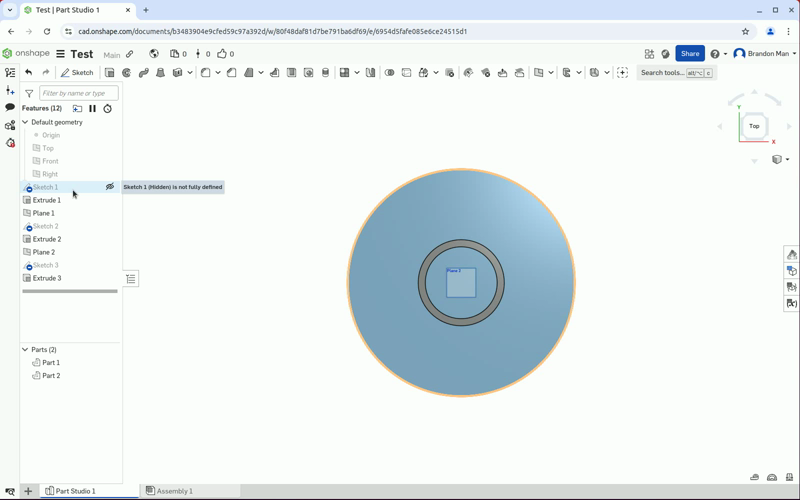
click(73, 189)
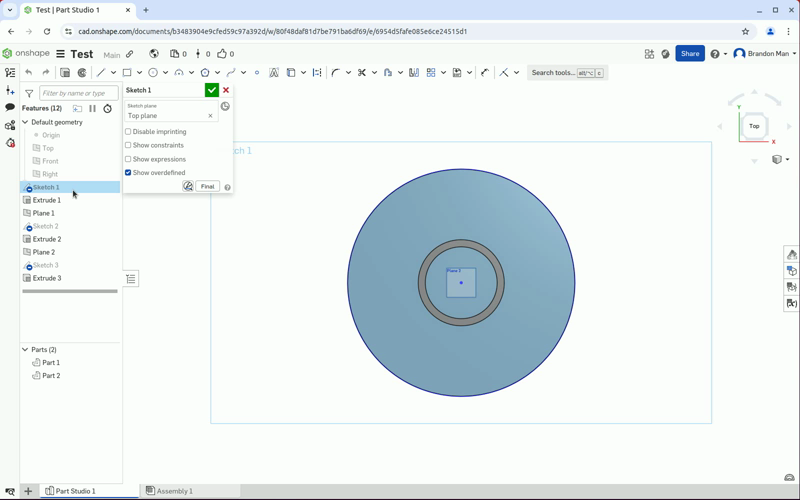
mouse_move(229, 92)
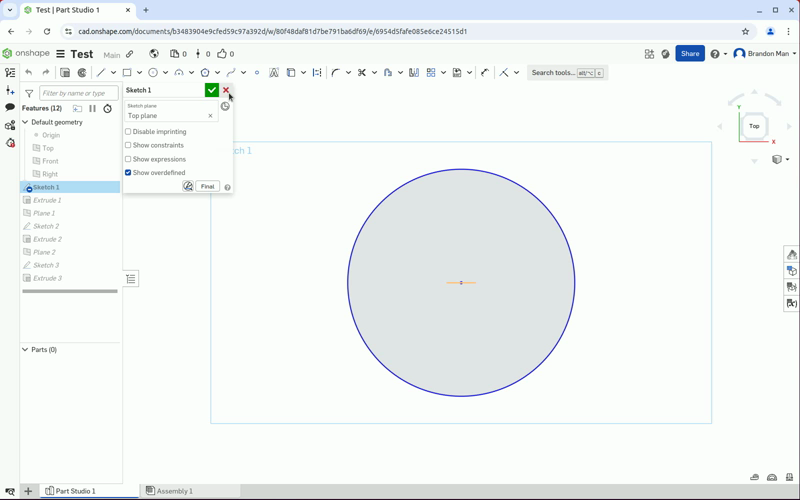
click(229, 92)
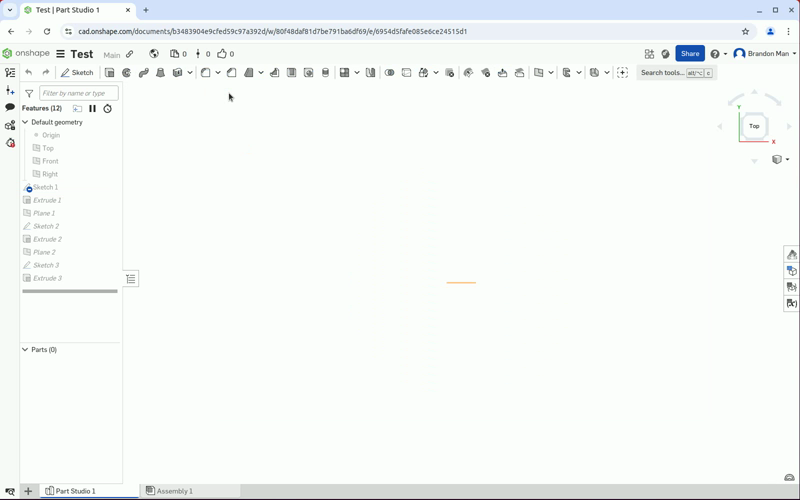
key(shift+s)
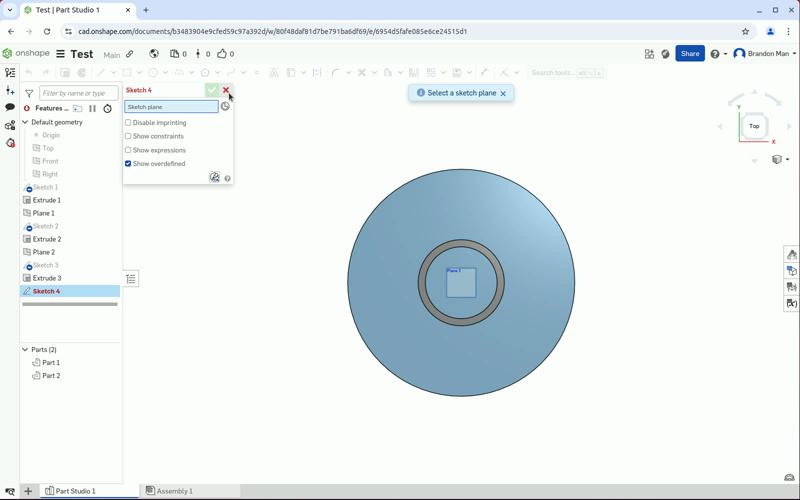
mouse_move(73, 254)
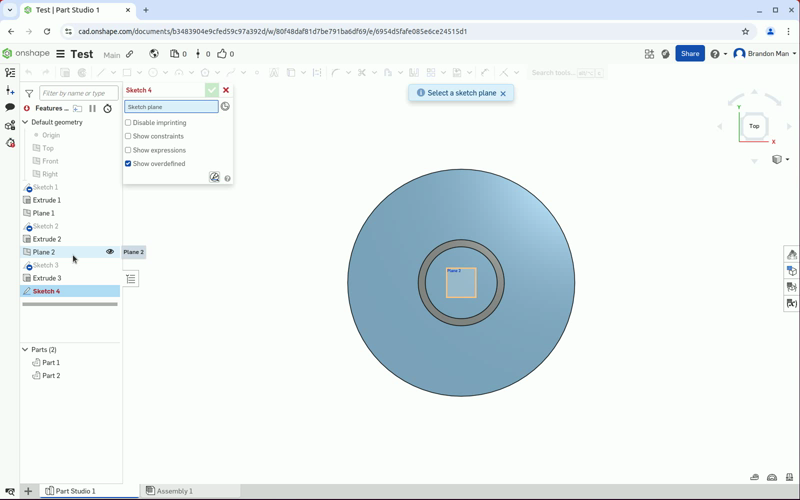
click(73, 254)
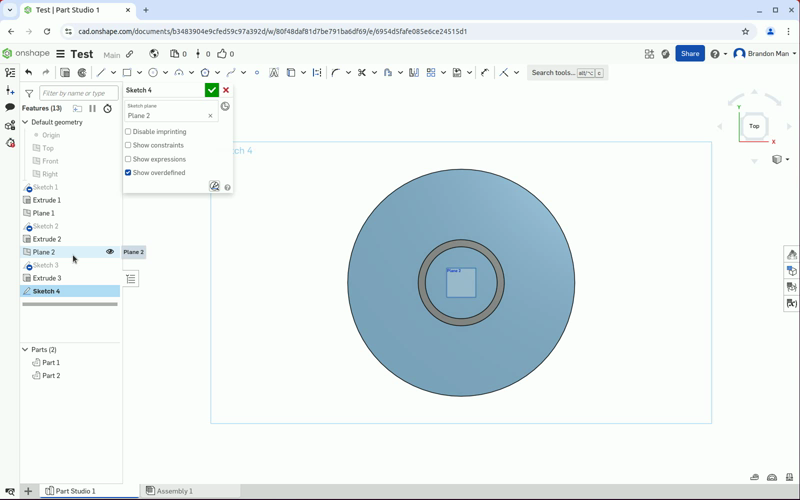
mouse_move(73, 352)
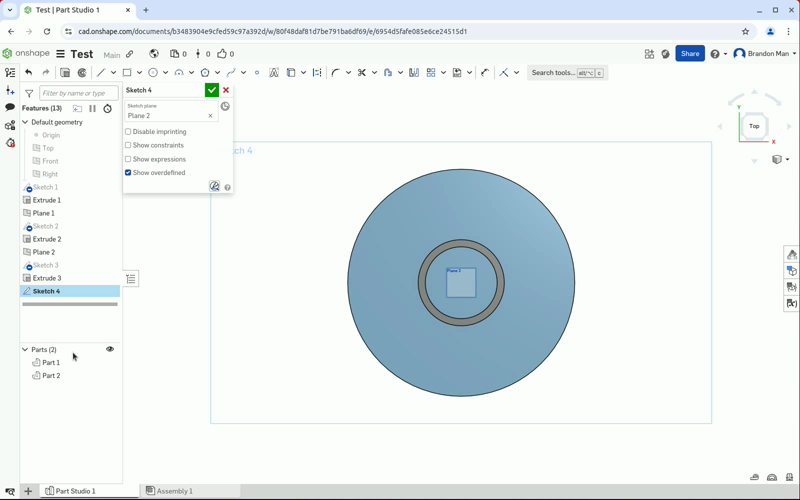
key(y)
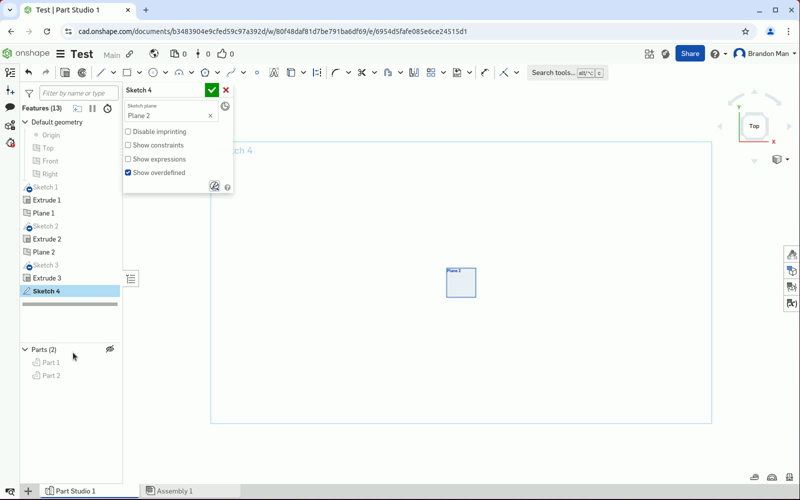
key(a)
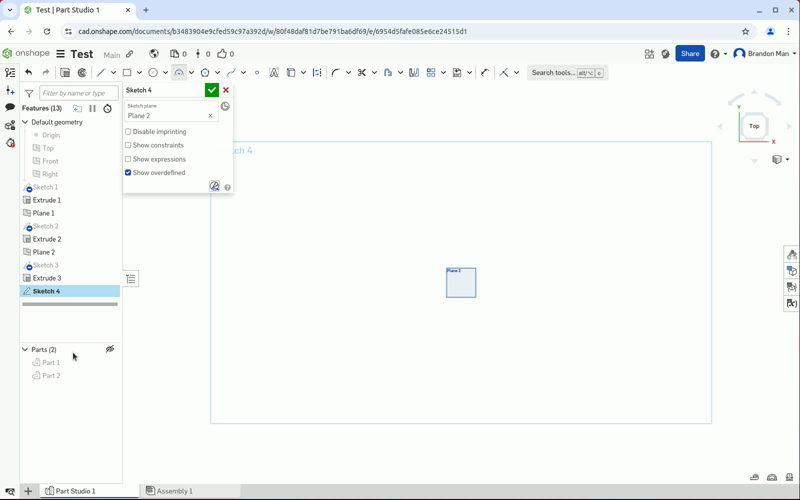
key_down(shift)
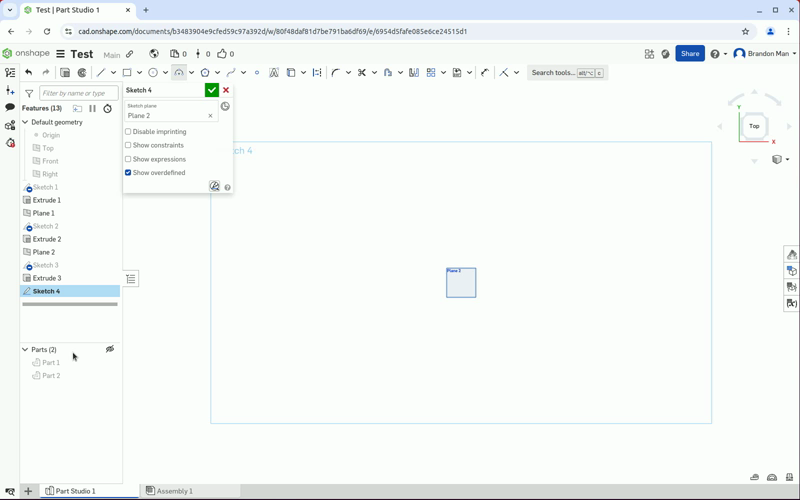
mouse_move(440, 320)
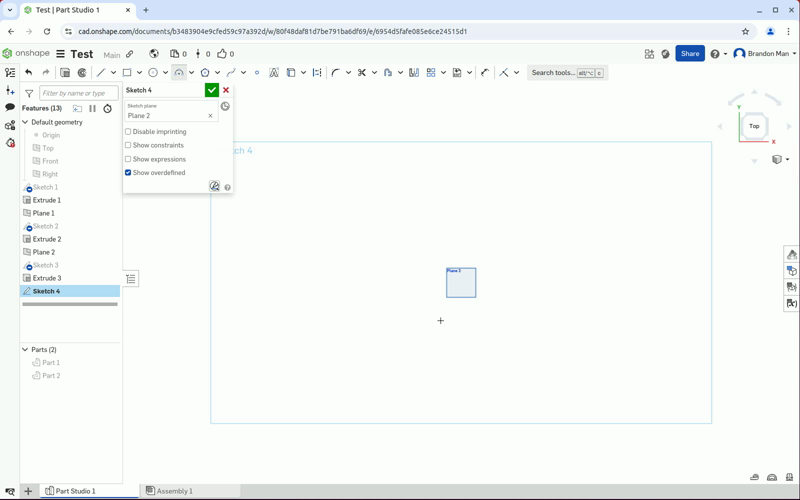
click(440, 320)
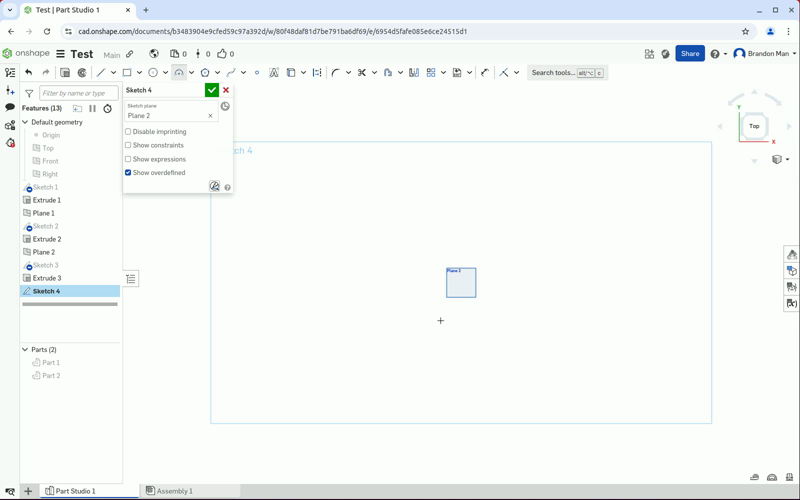
key_up(shift)
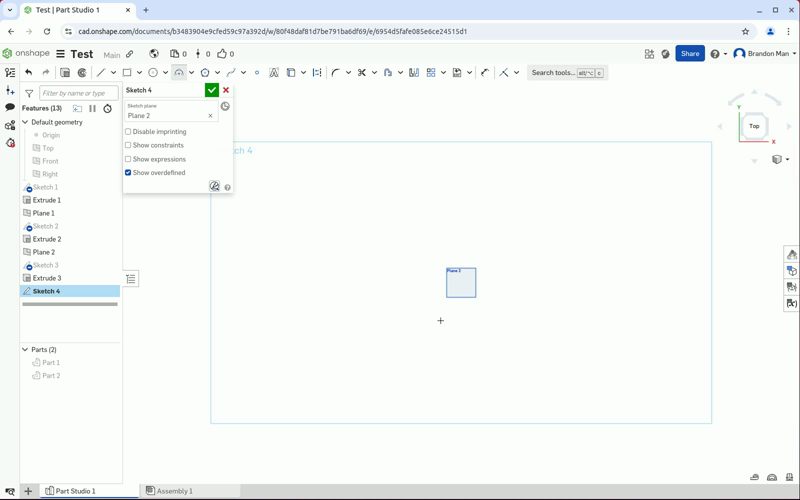
key_down(shift)
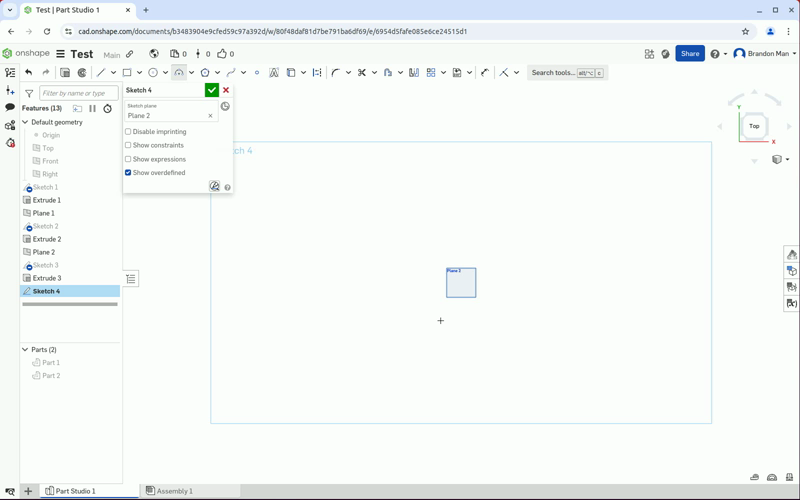
mouse_move(481, 320)
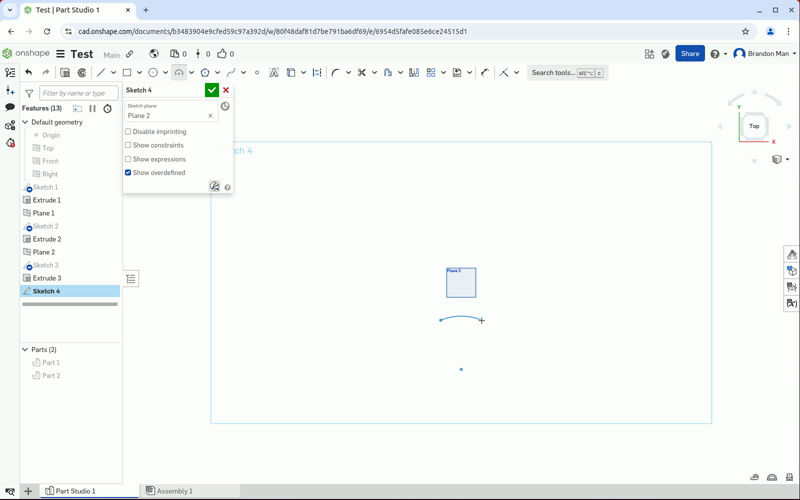
click(481, 320)
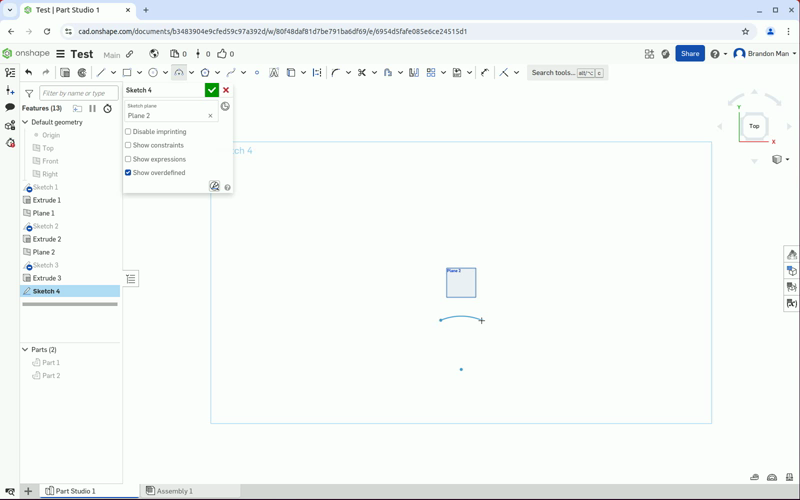
mouse_move(461, 325)
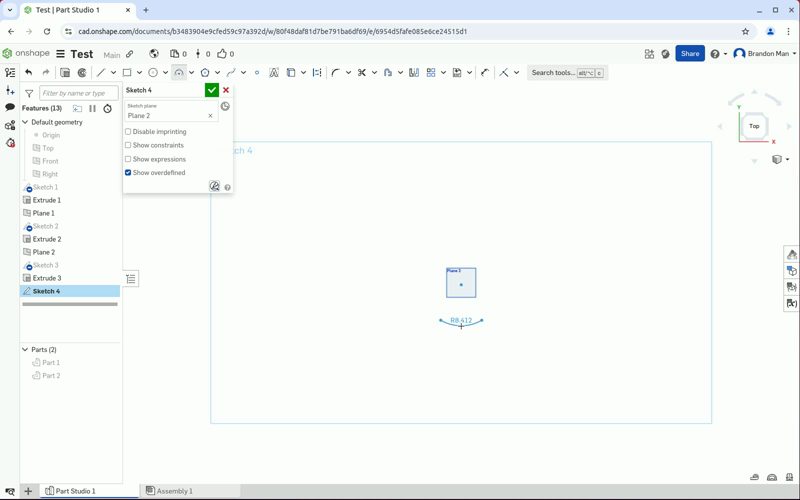
click(461, 325)
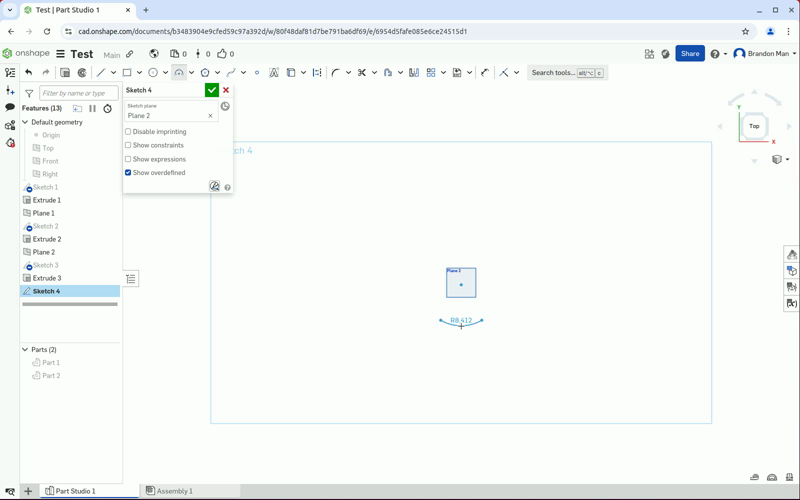
key_up(shift)
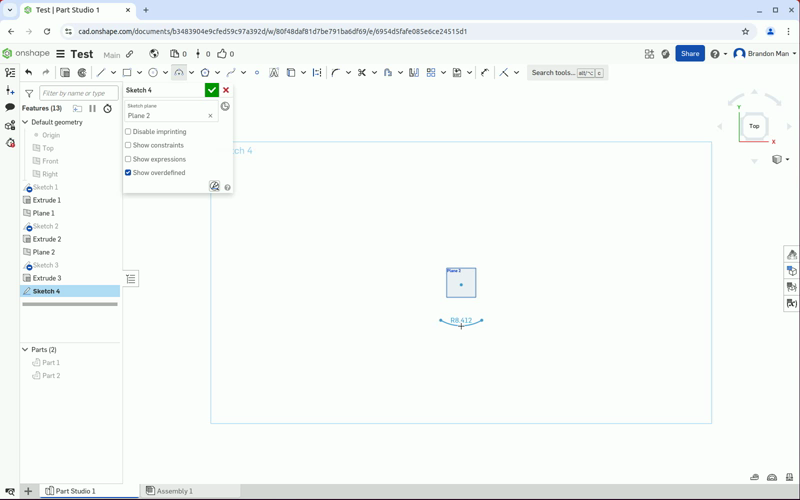
key(esc)
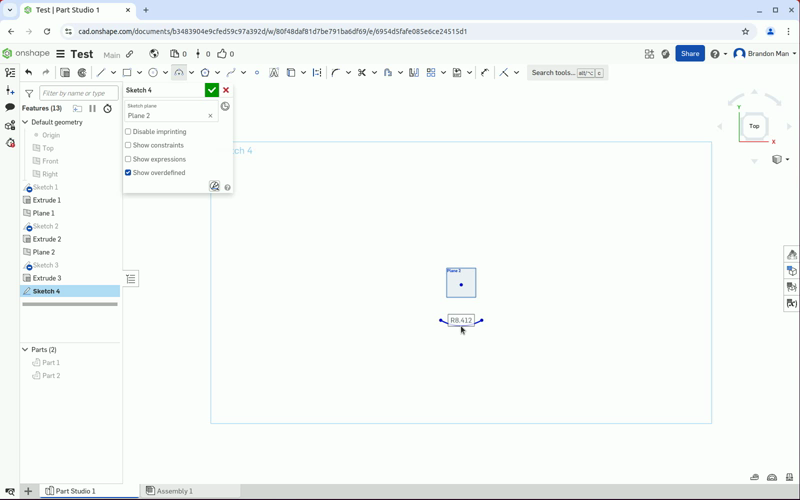
key(l)
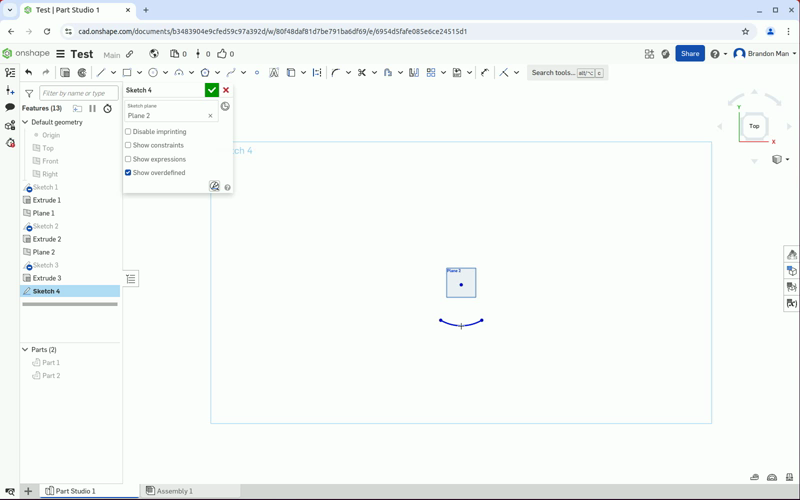
mouse_move(481, 320)
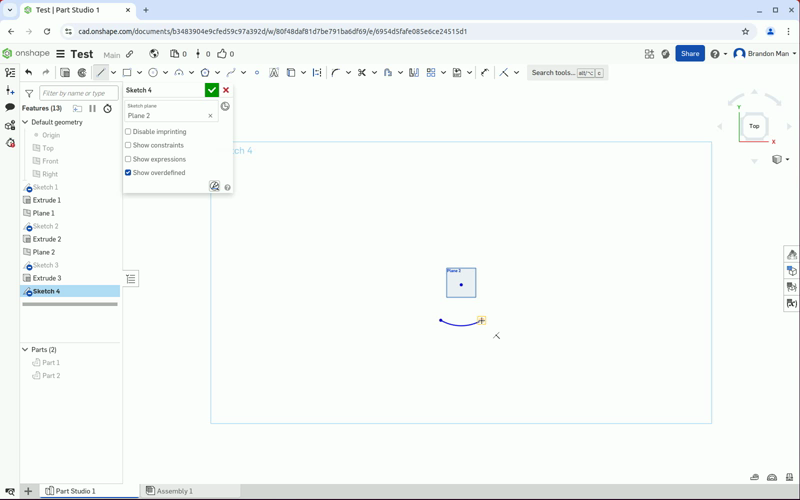
click(481, 320)
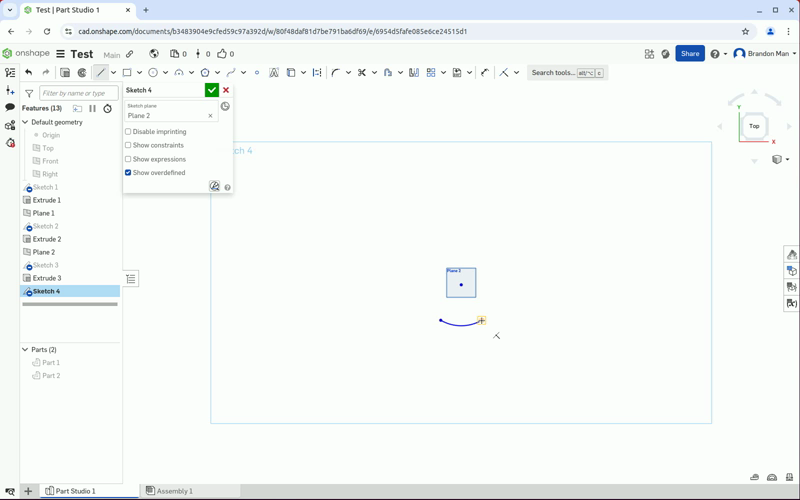
key_down(shift)
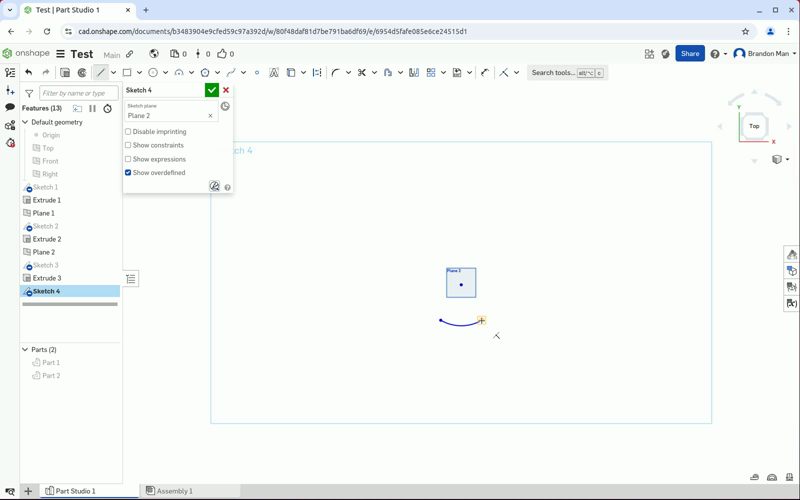
mouse_move(511, 320)
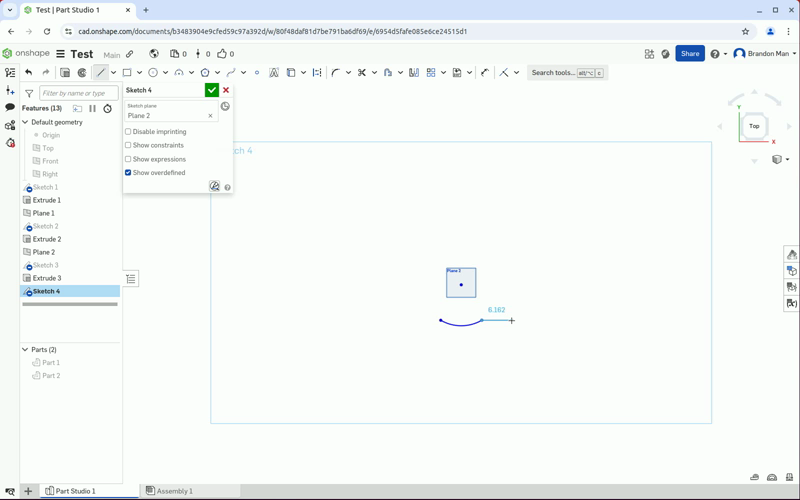
mouse_move(481, 312)
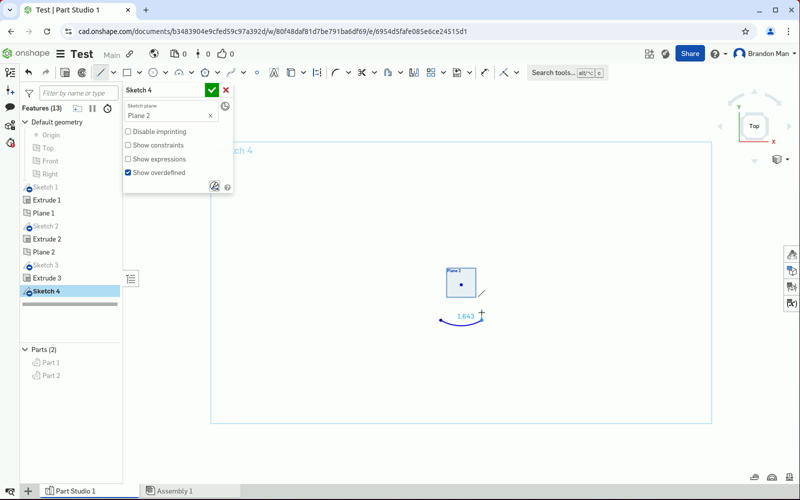
click(481, 312)
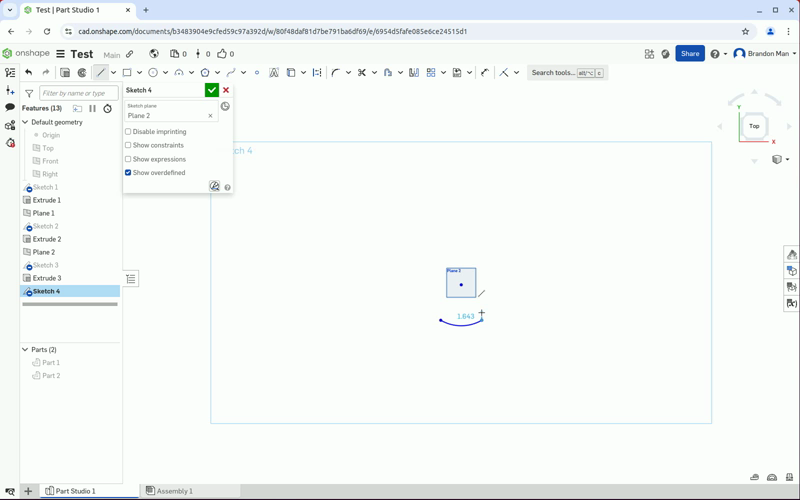
key_up(shift)
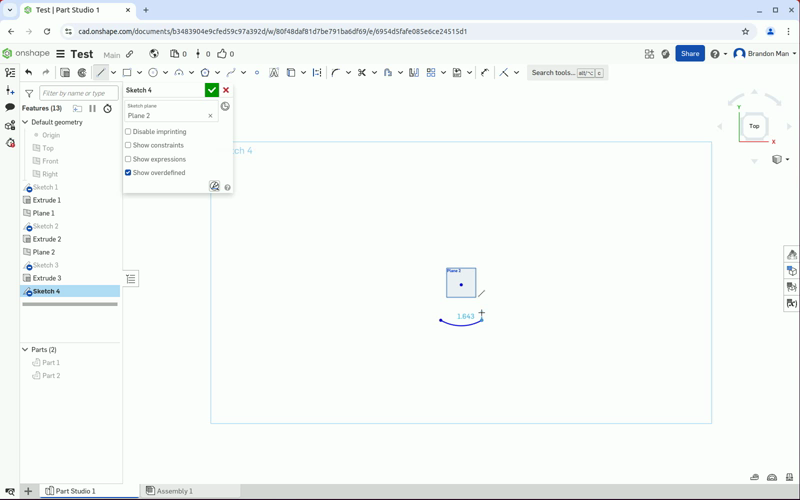
key(esc)
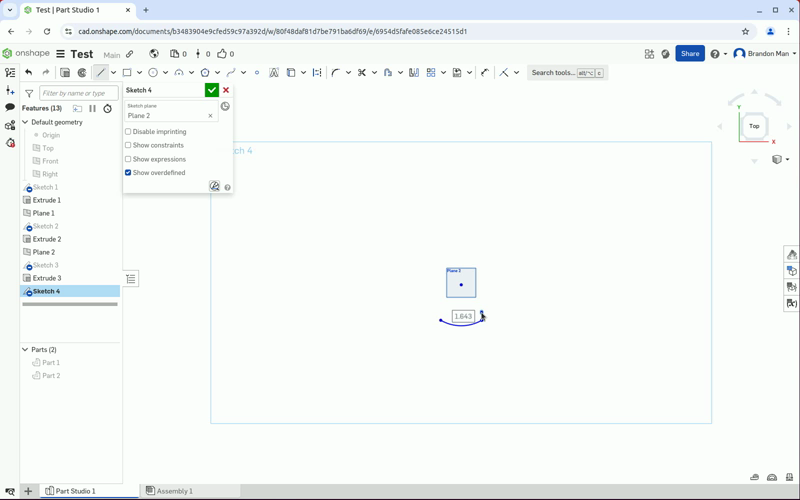
key(a)
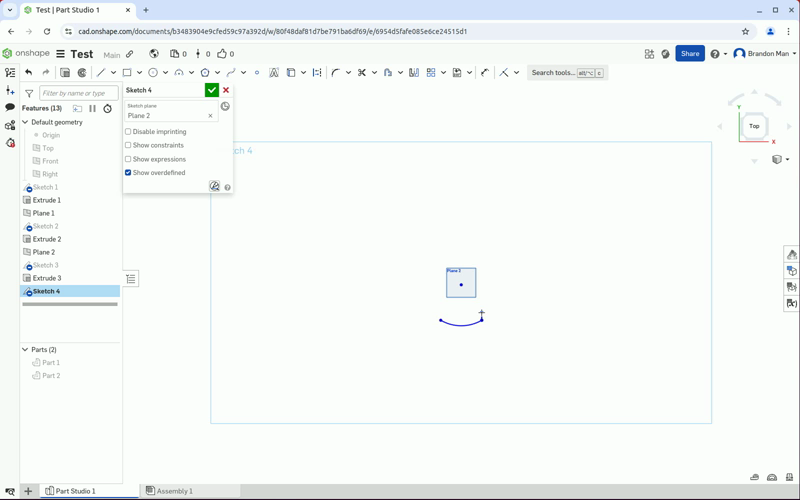
mouse_move(481, 312)
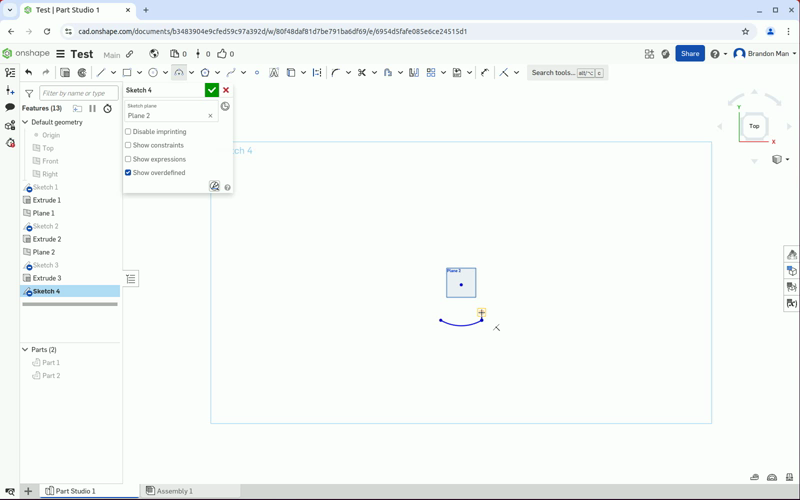
click(481, 312)
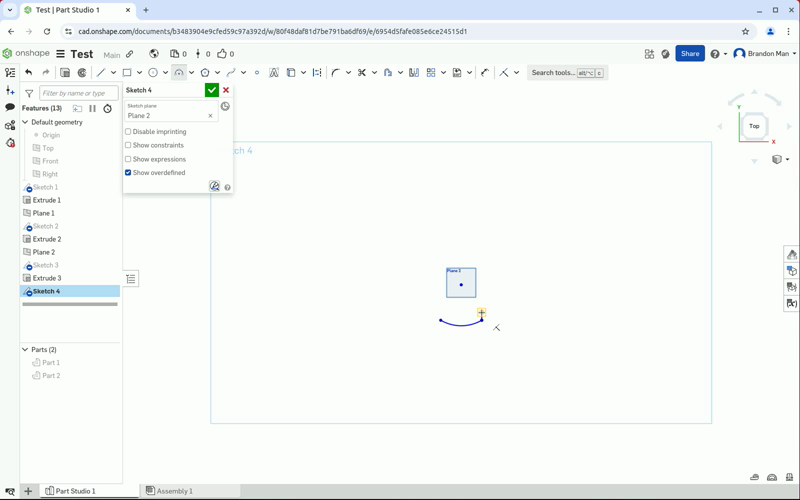
key_down(shift)
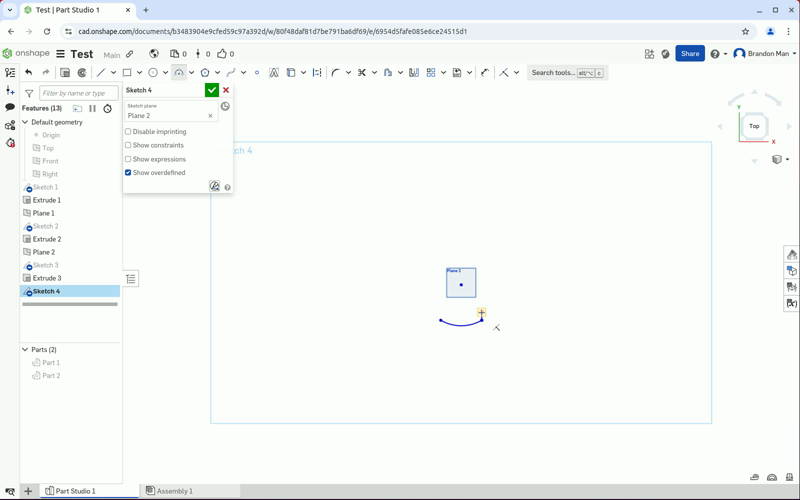
mouse_move(440, 312)
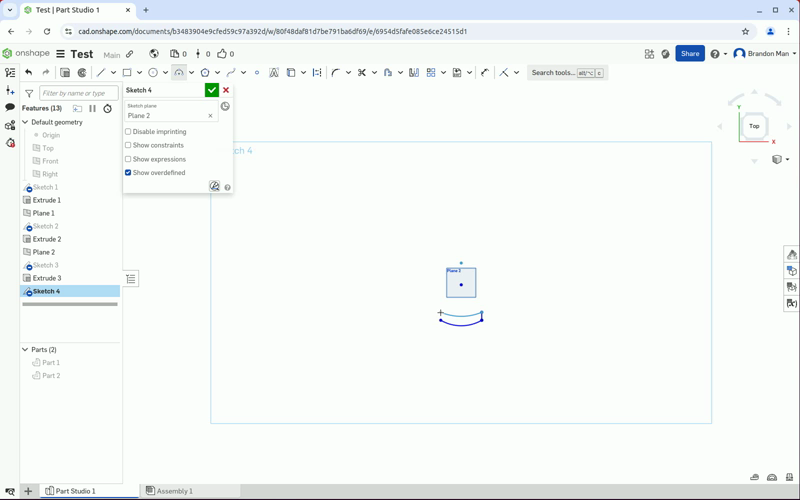
click(440, 312)
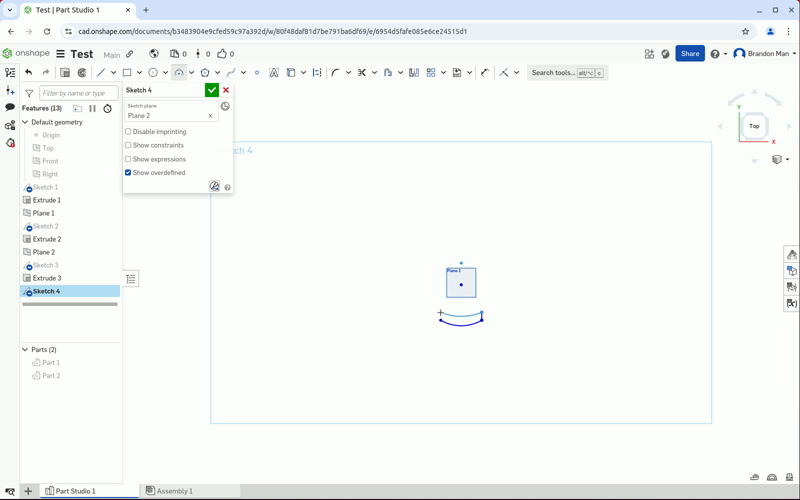
mouse_move(461, 318)
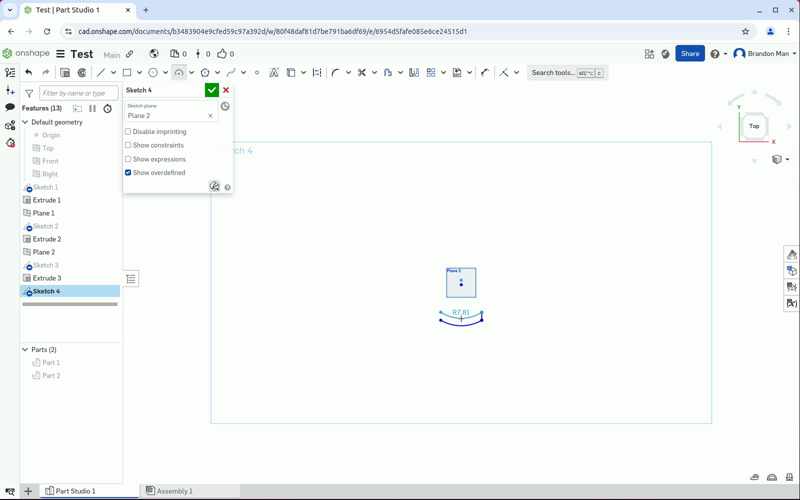
click(461, 318)
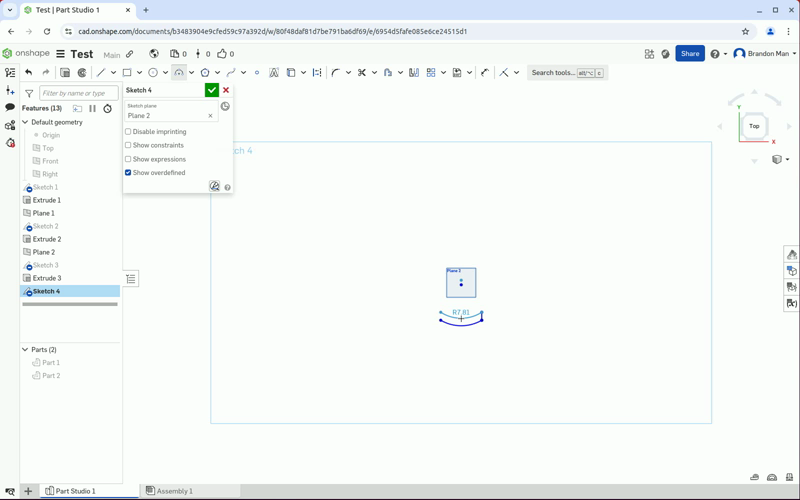
key_up(shift)
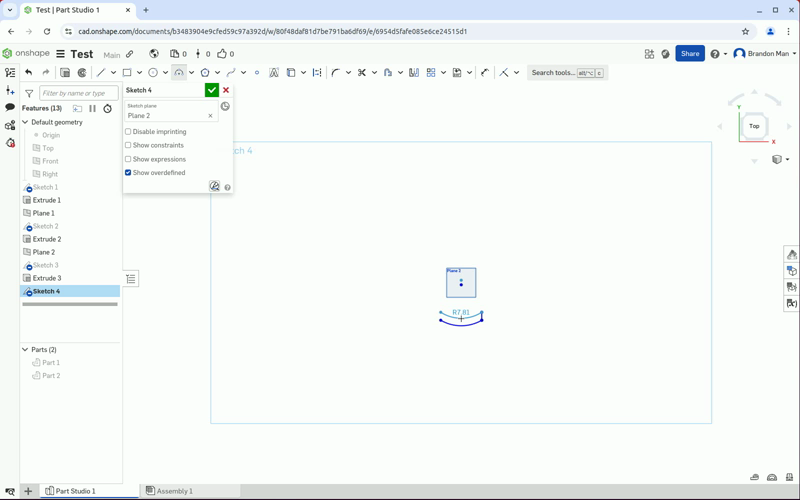
key(esc)
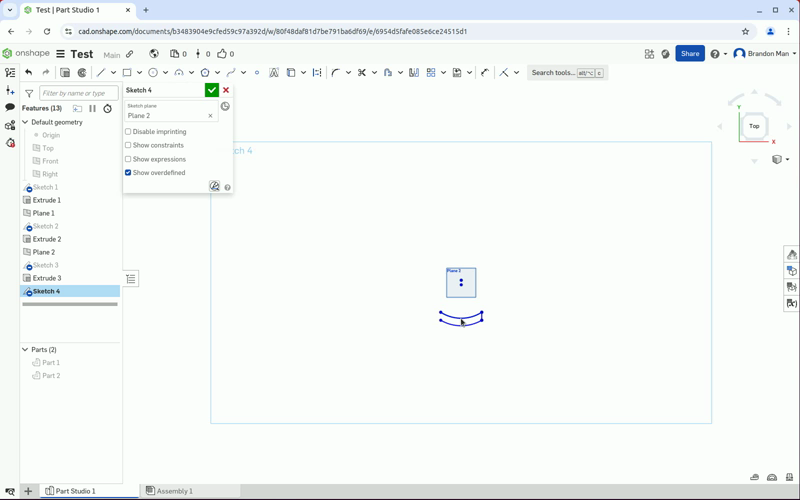
key(l)
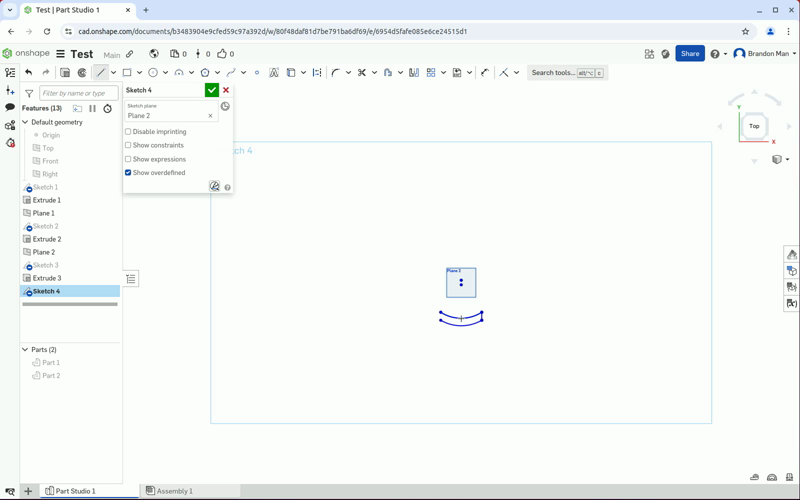
mouse_move(440, 312)
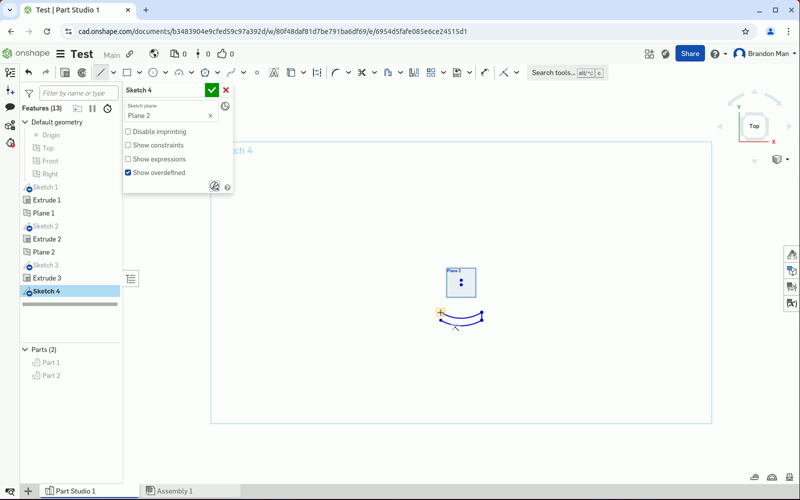
click(440, 312)
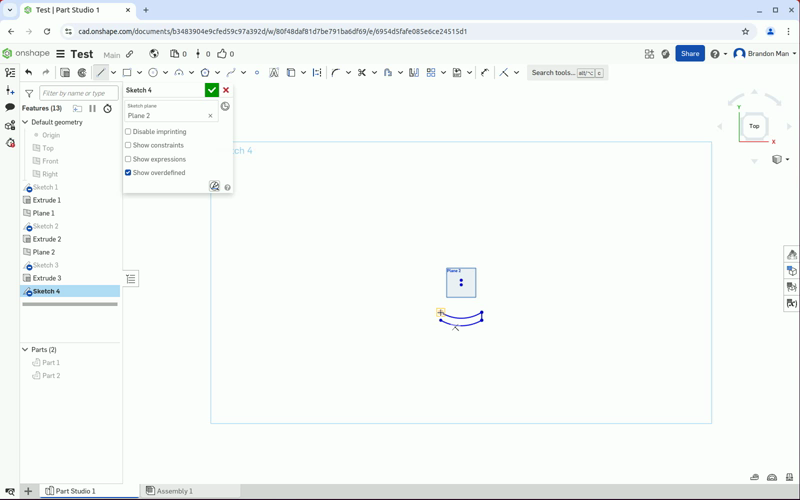
mouse_move(470, 312)
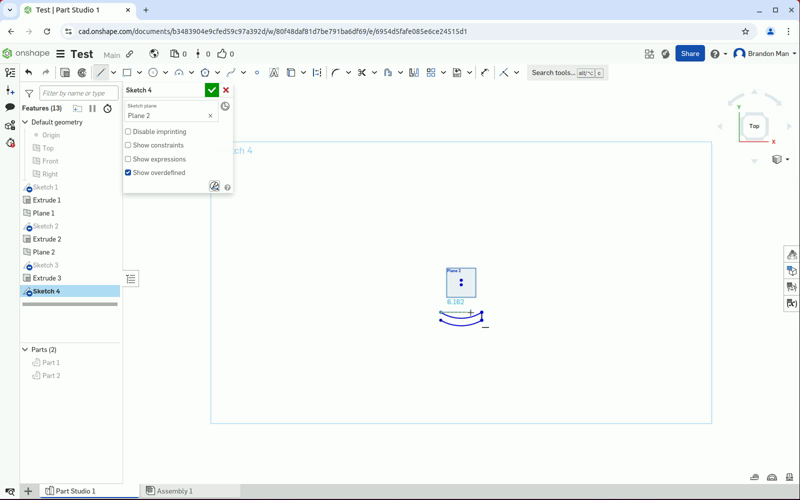
key_down(shift)
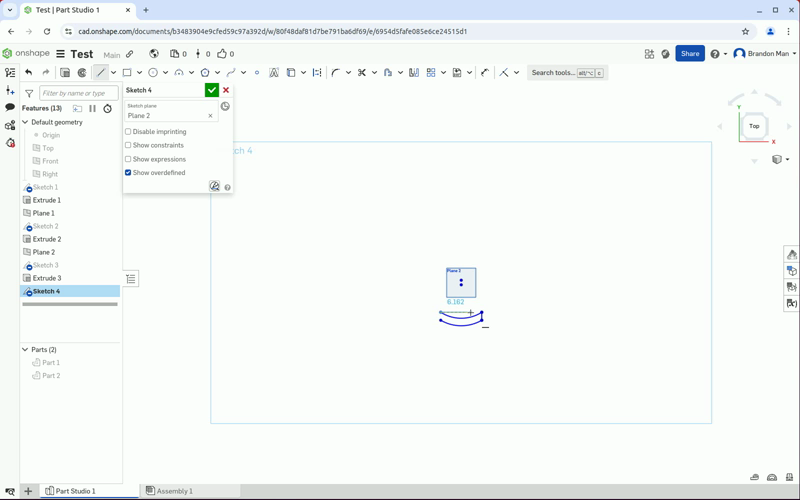
mouse_move(440, 320)
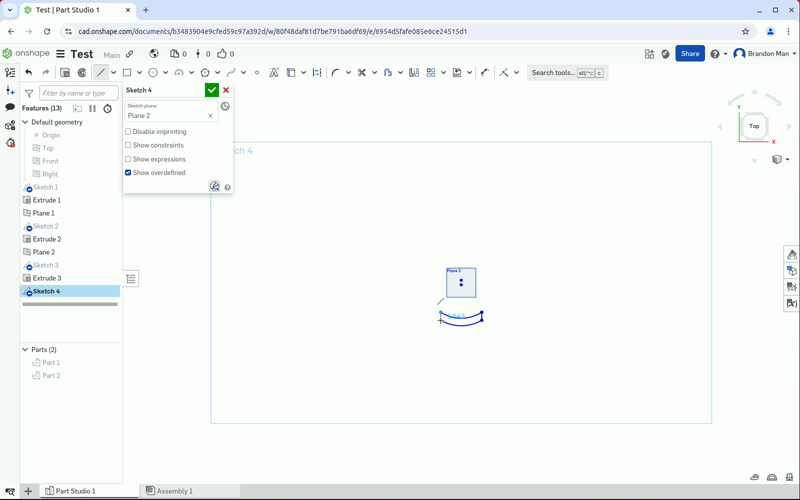
key_up(shift)
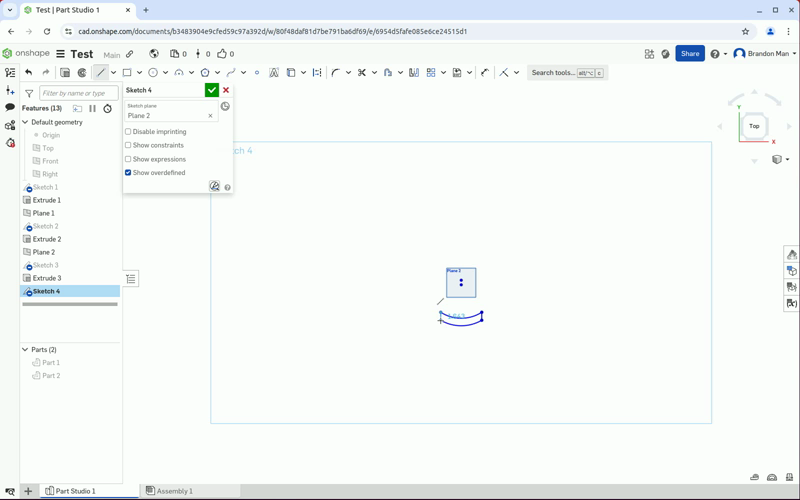
click(440, 320)
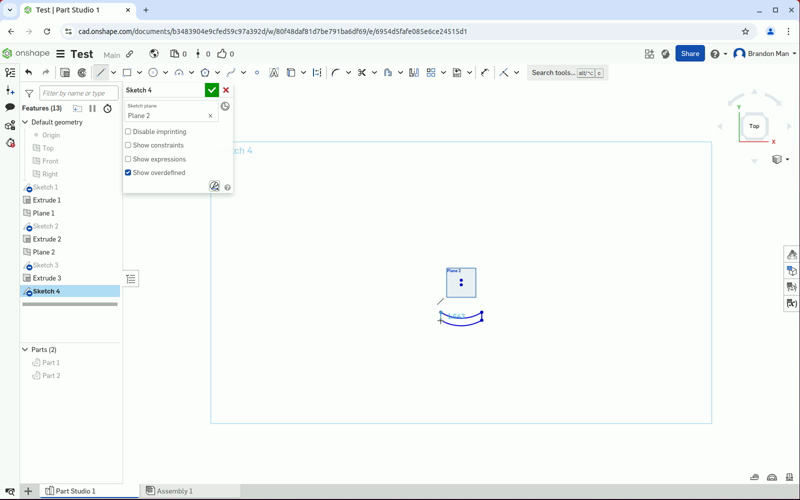
key(esc)
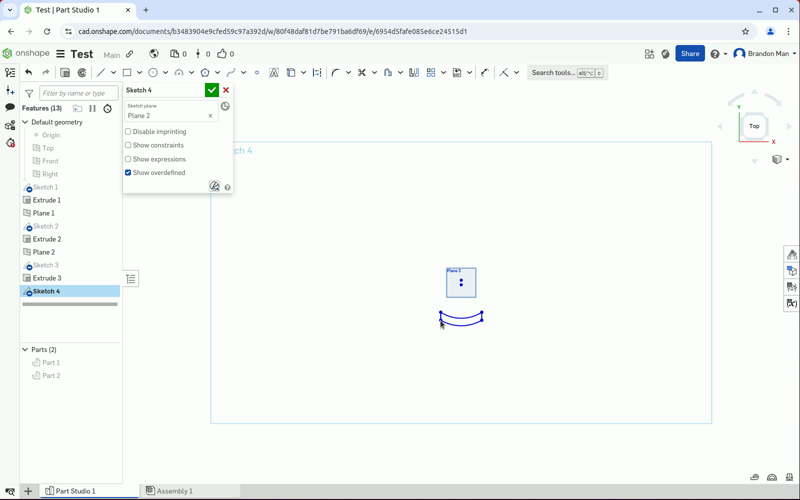
mouse_move(447, 321)
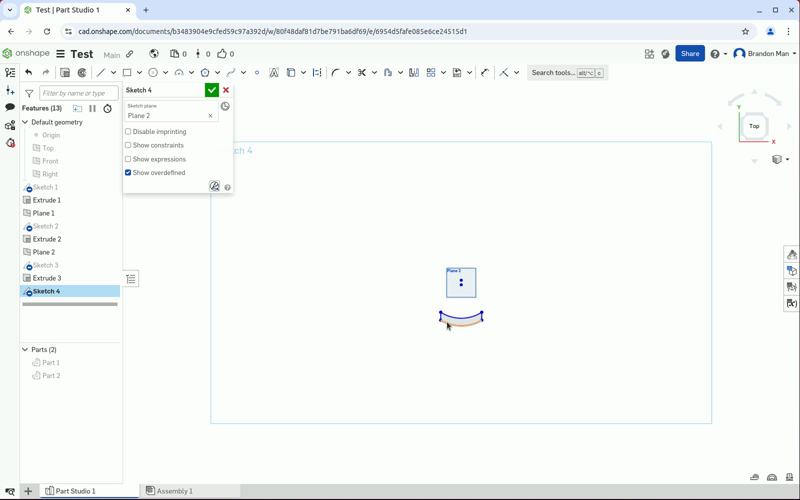
scroll(6)
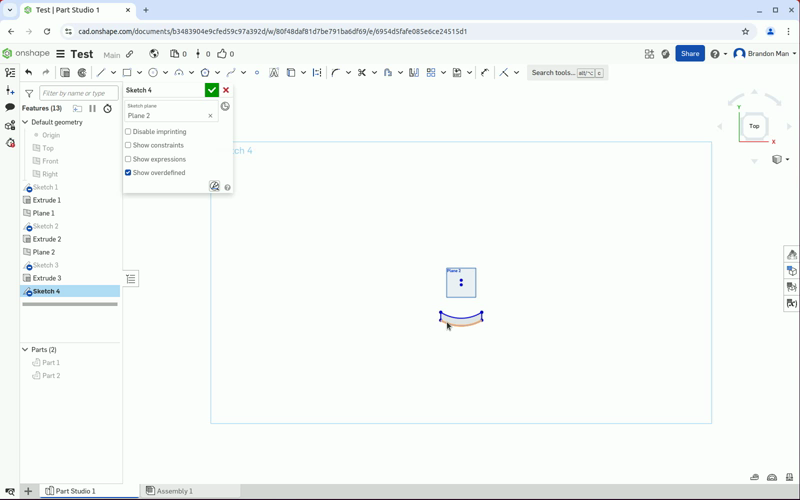
scroll(6)
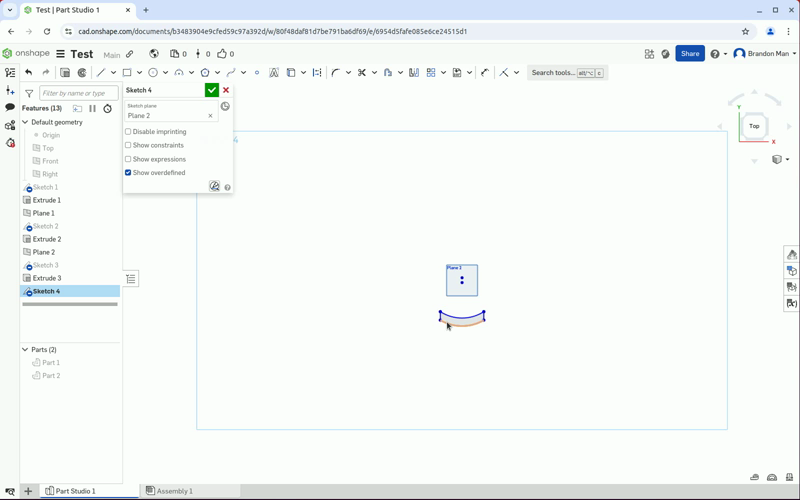
scroll(6)
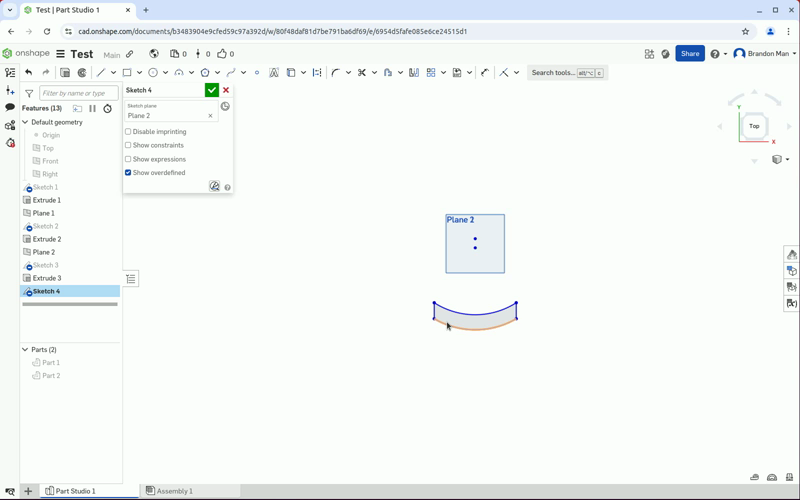
scroll(6)
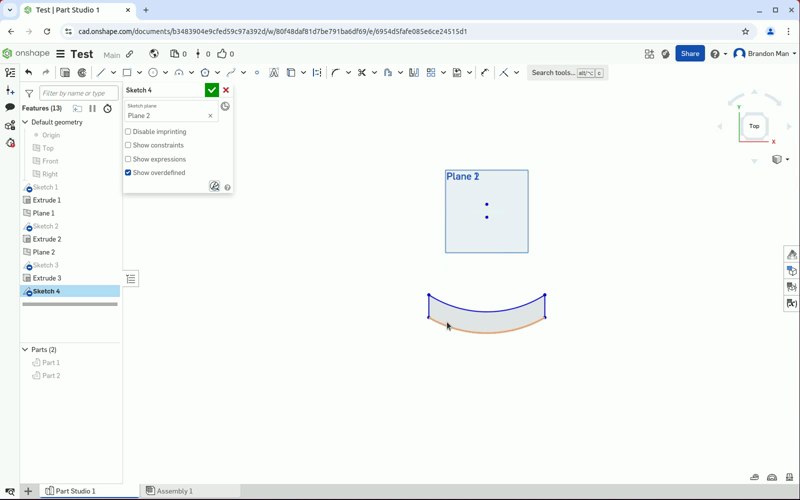
scroll(6)
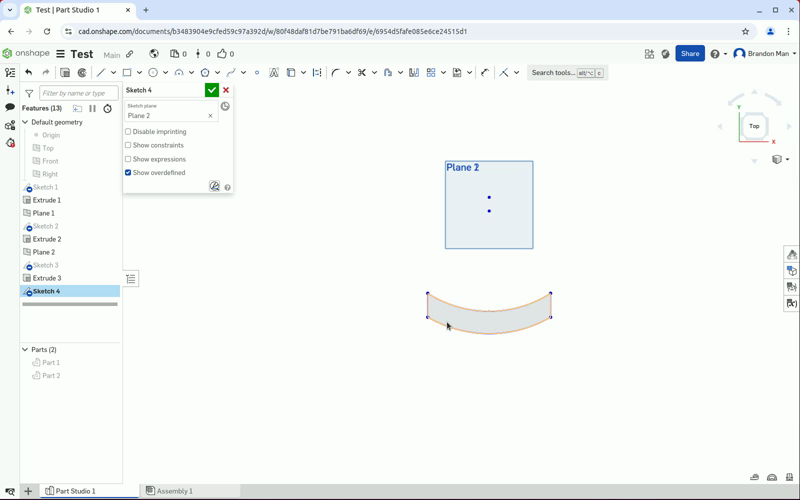
scroll(6)
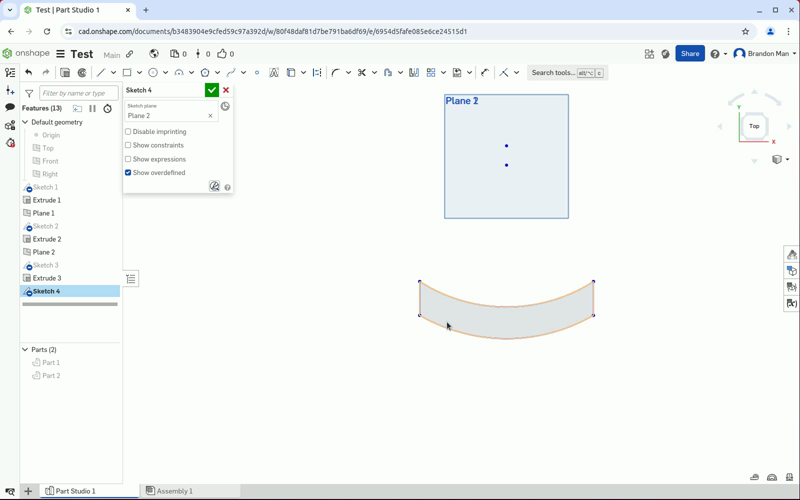
scroll(6)
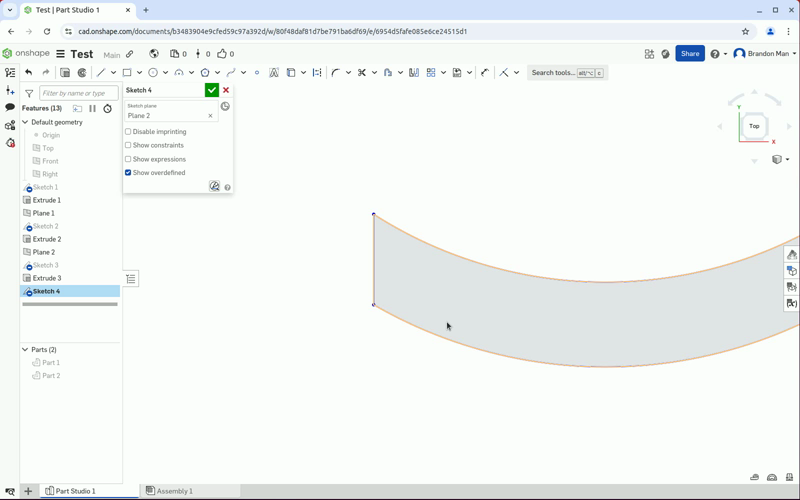
click(447, 321)
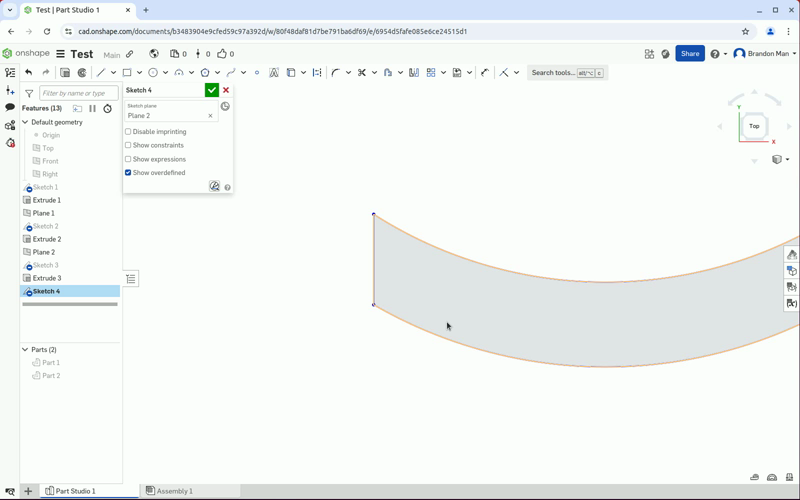
scroll(-6)
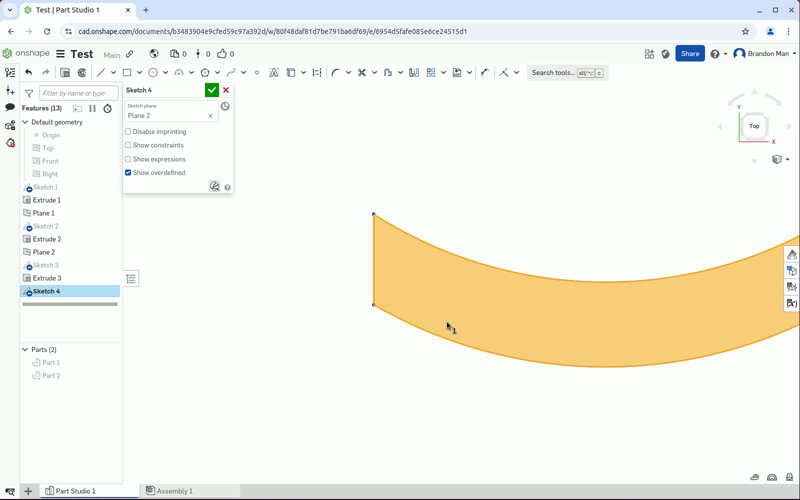
scroll(-6)
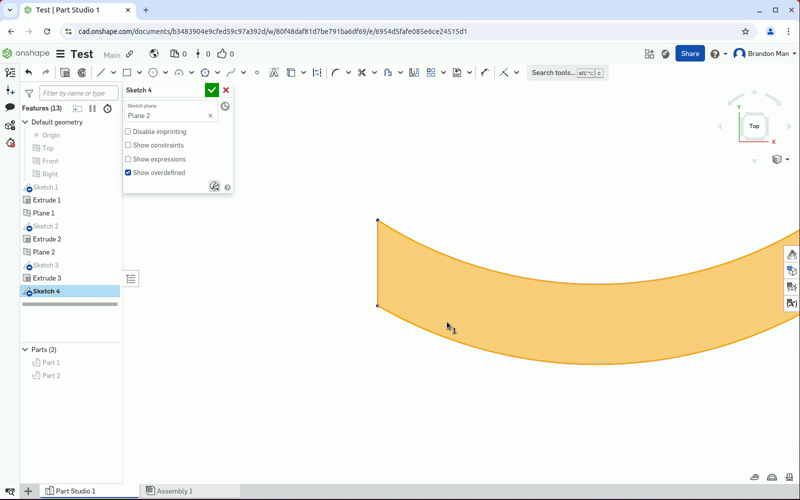
scroll(-6)
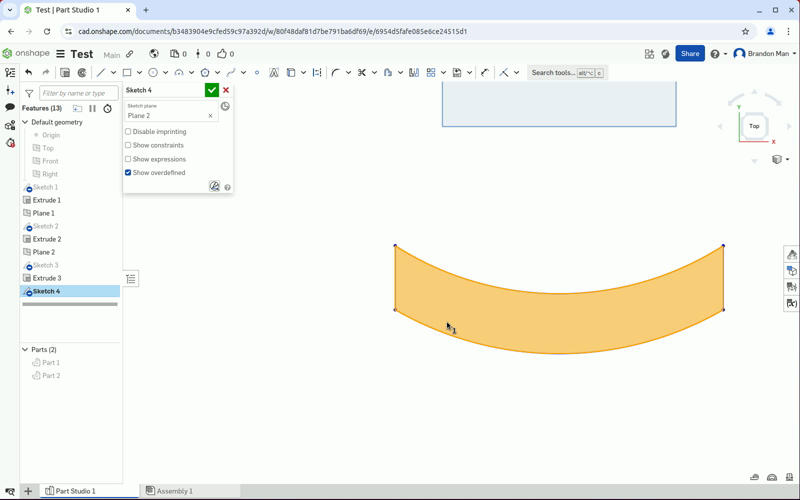
scroll(-6)
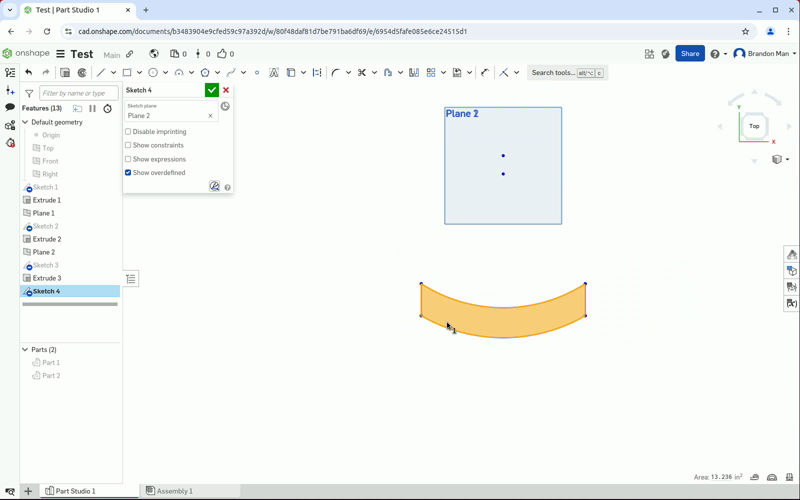
scroll(-6)
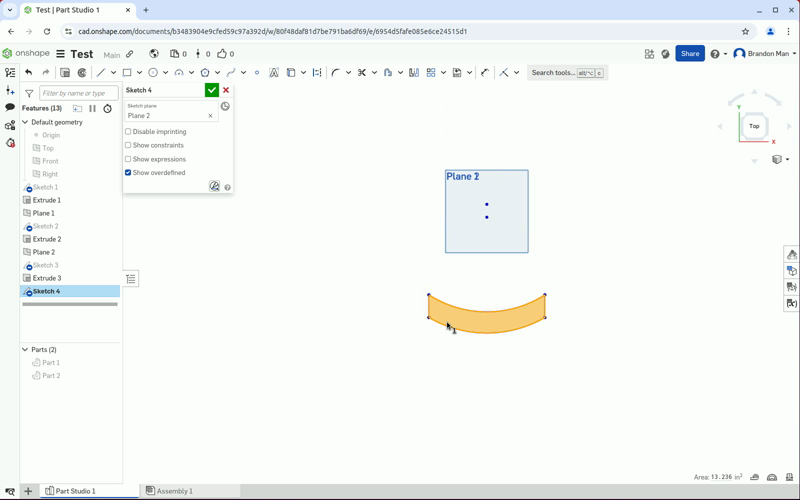
scroll(-6)
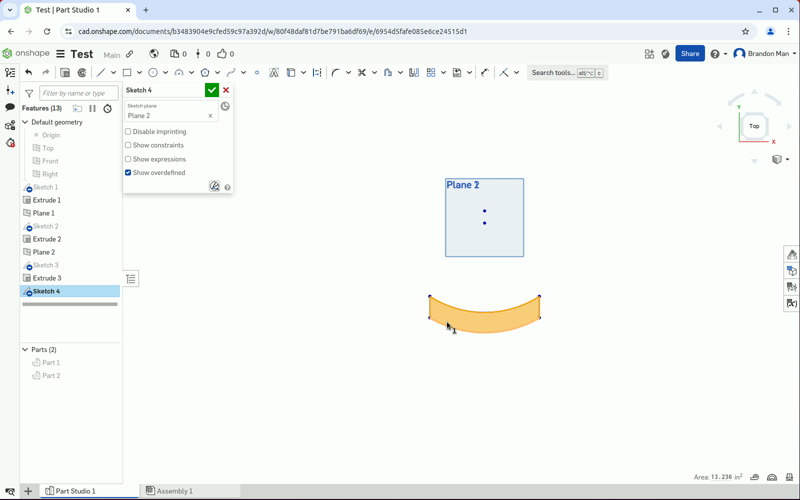
scroll(-6)
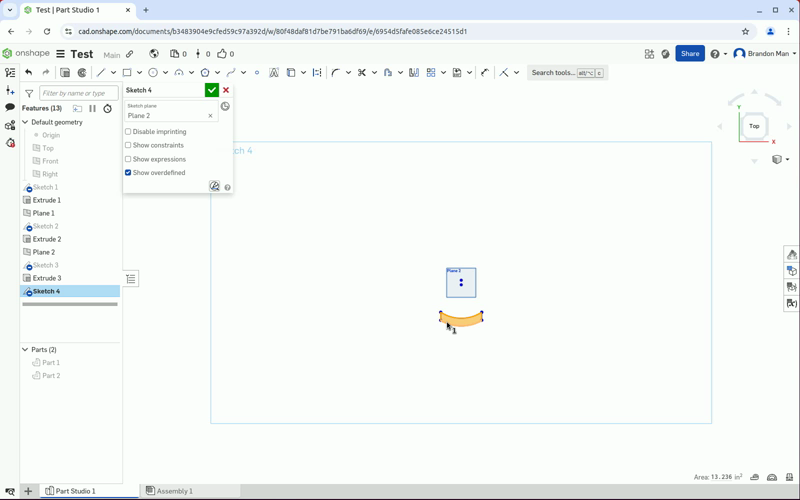
mouse_move(73, 352)
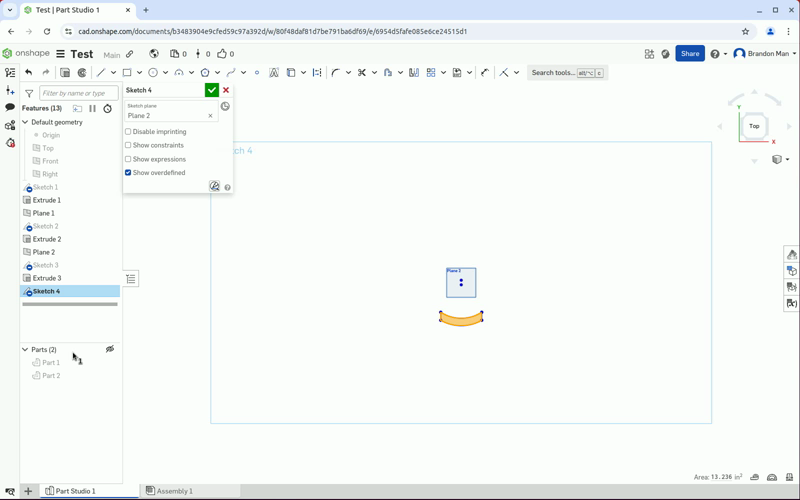
key(shift+y)
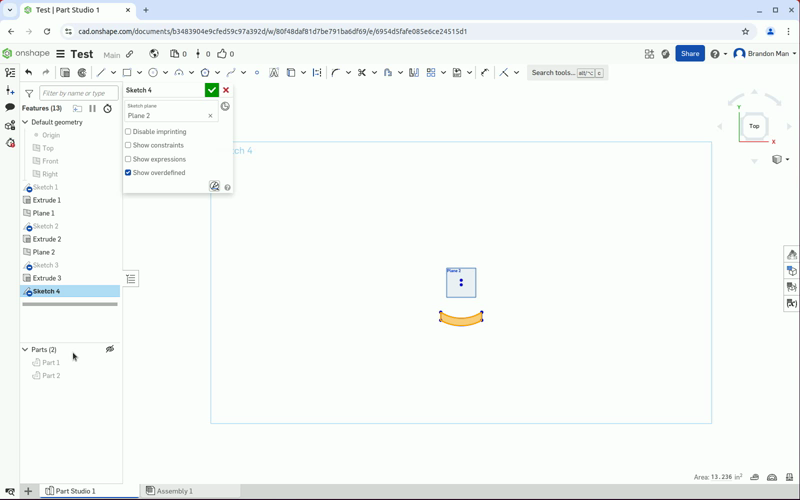
key(shift+e)
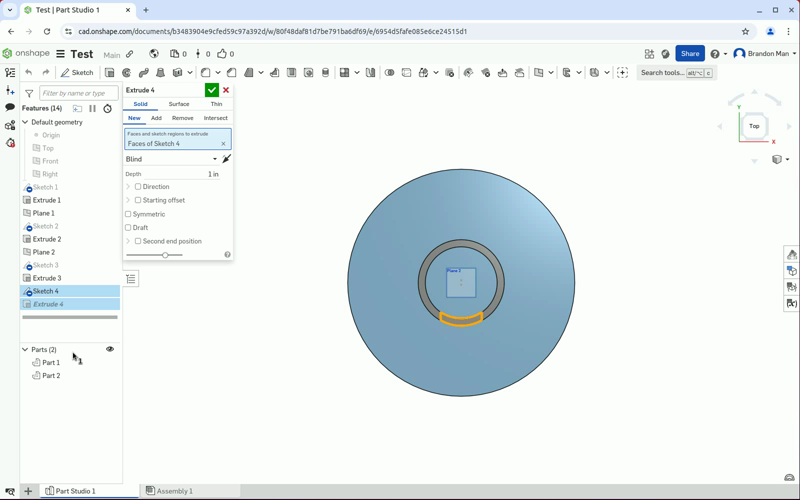
mouse_move(143, 106)
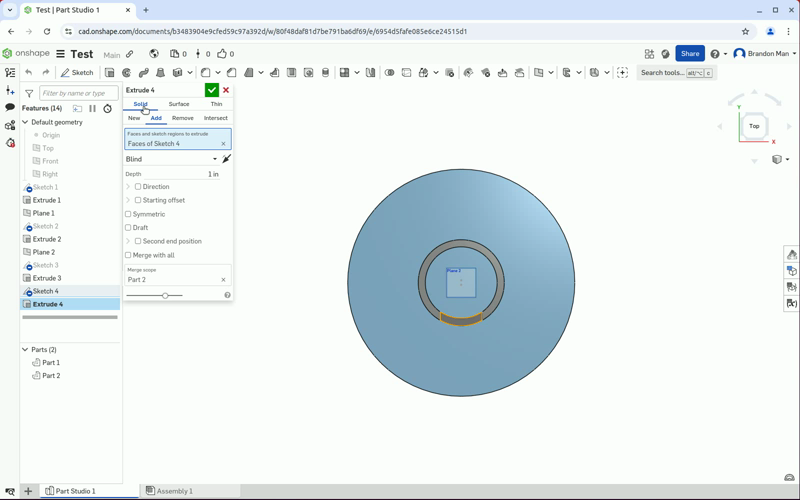
click(143, 106)
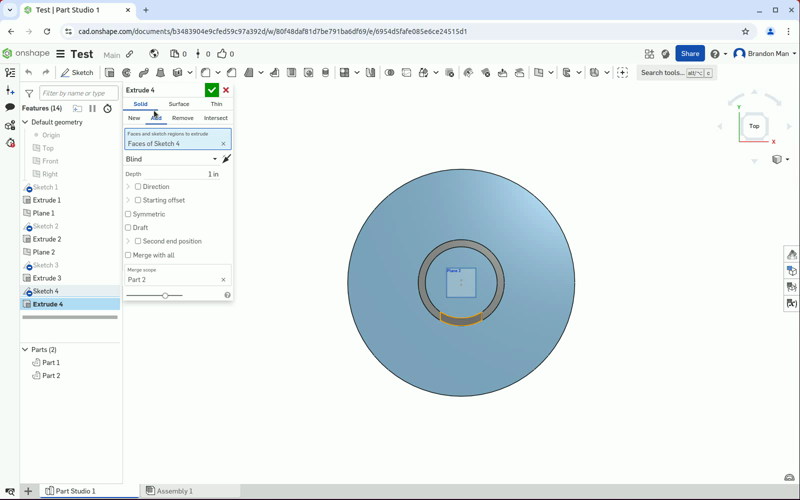
mouse_move(186, 120)
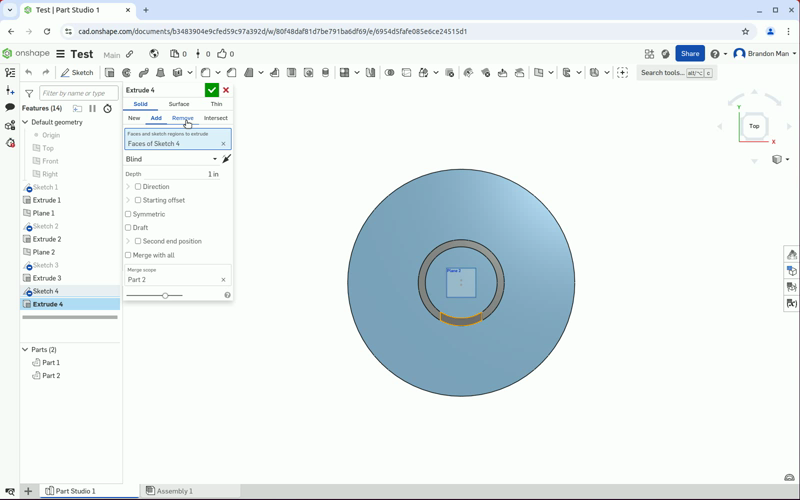
click(186, 120)
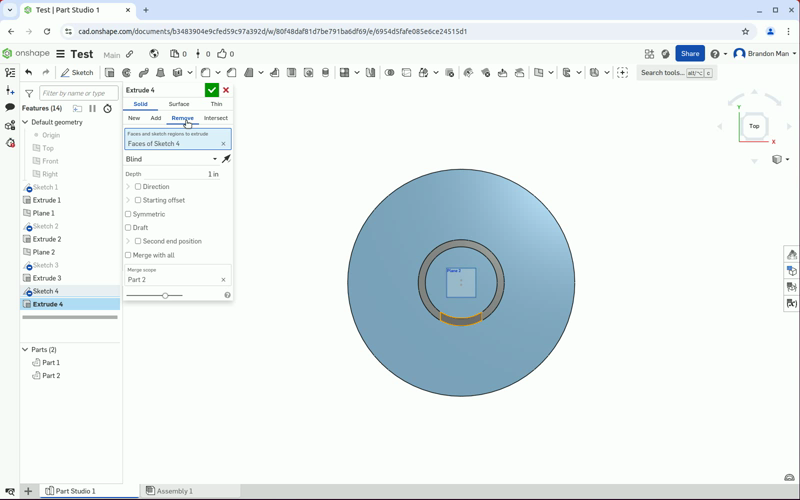
key(tab, 4)
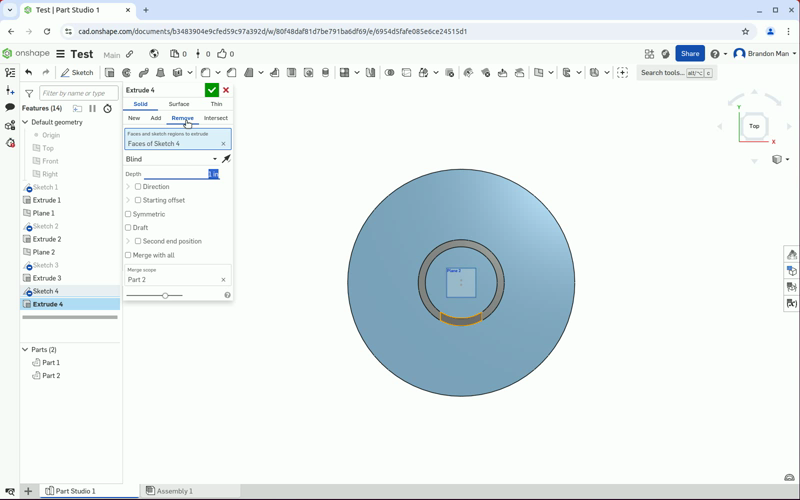
text(20.22)
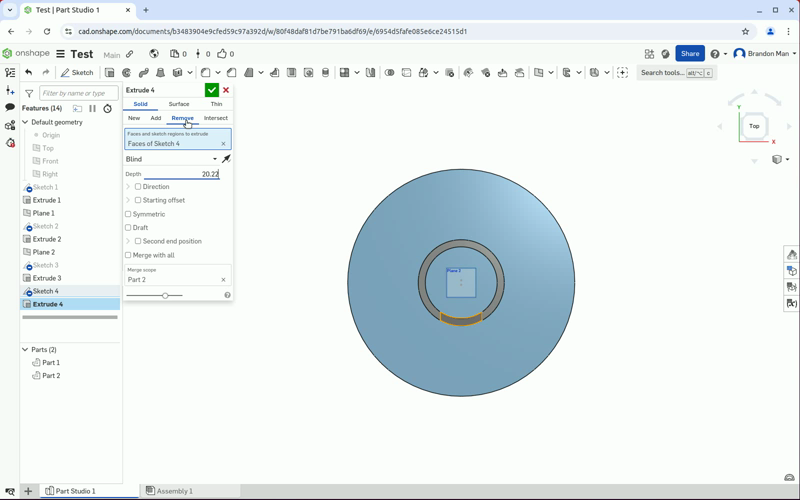
key(tab, 6)
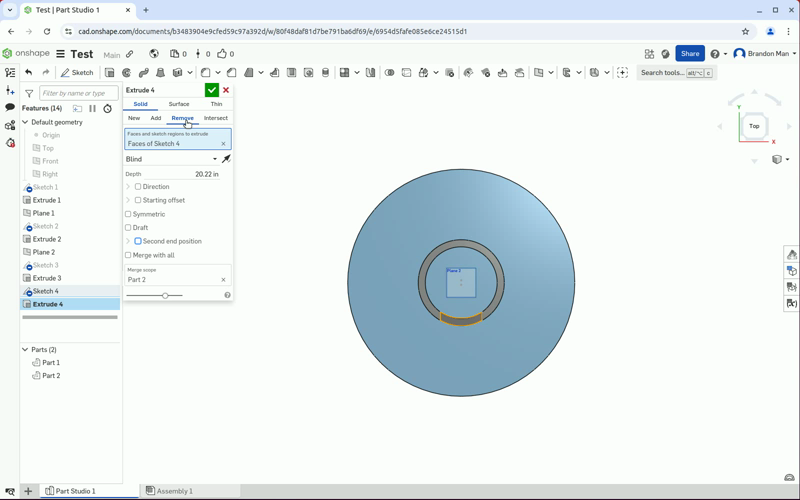
key(space)
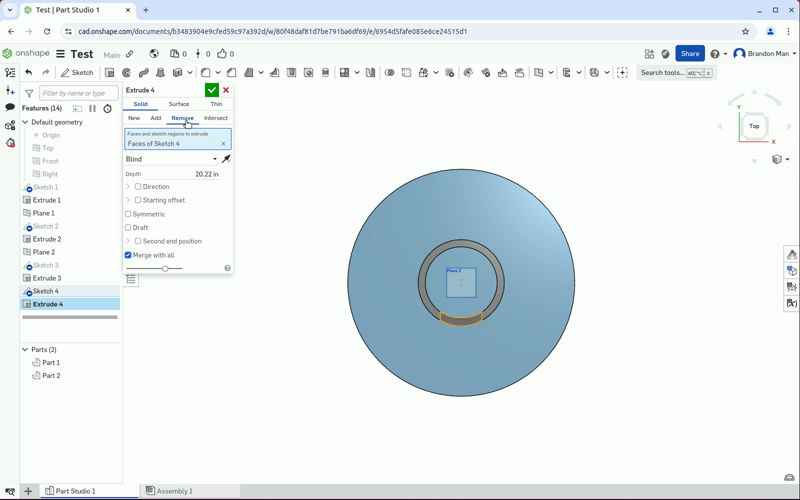
key(enter)
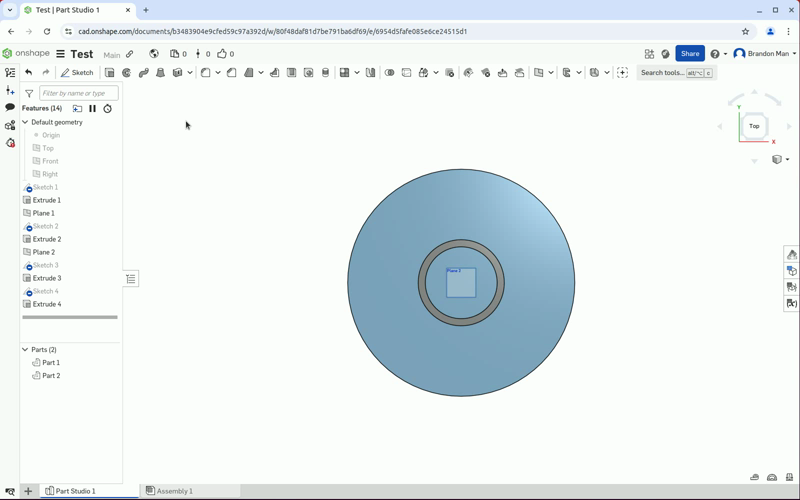
key(shift+h)
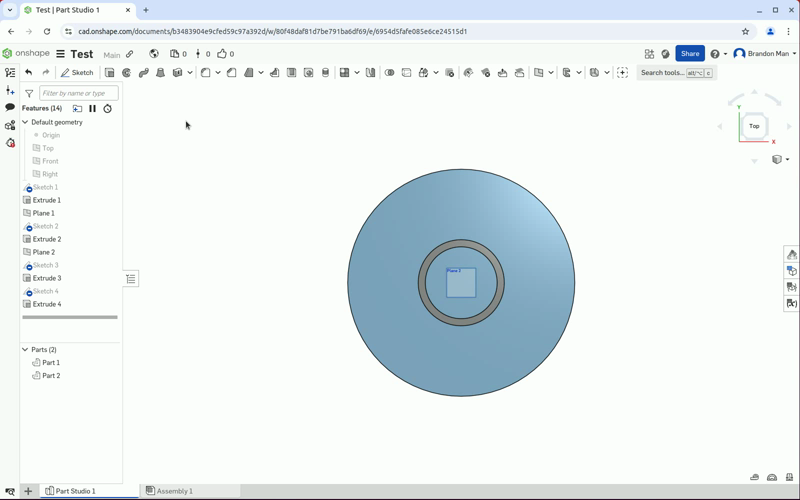
key(shift+h)
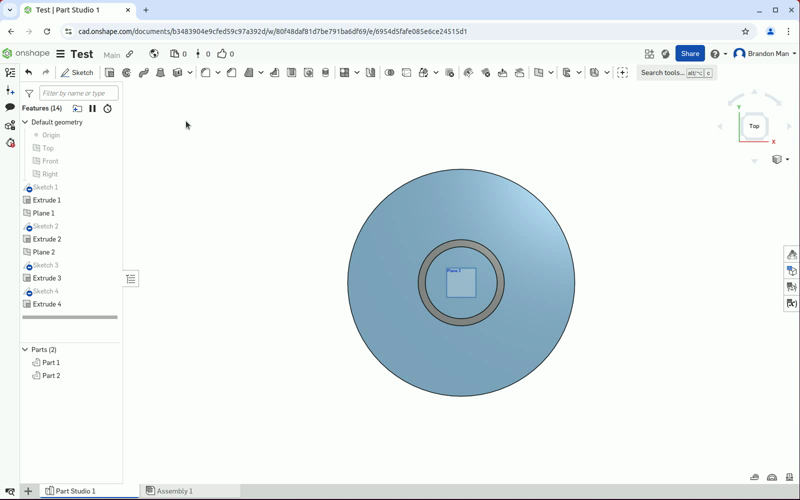
mouse_move(73, 189)
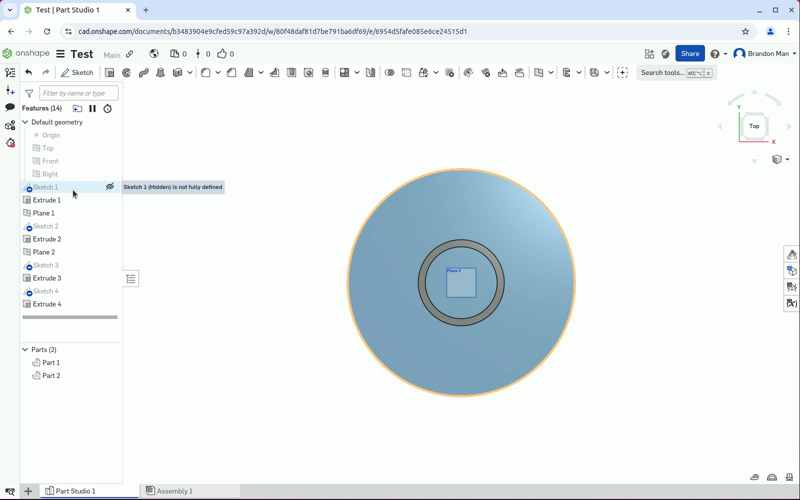
click(73, 189)
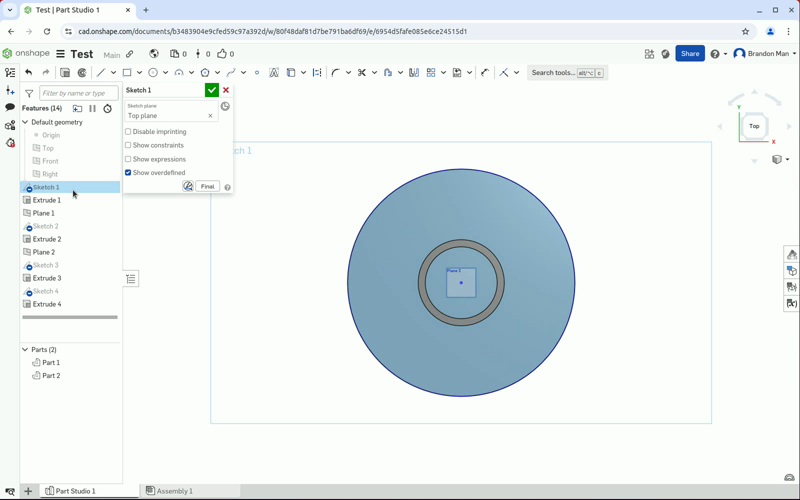
mouse_move(229, 92)
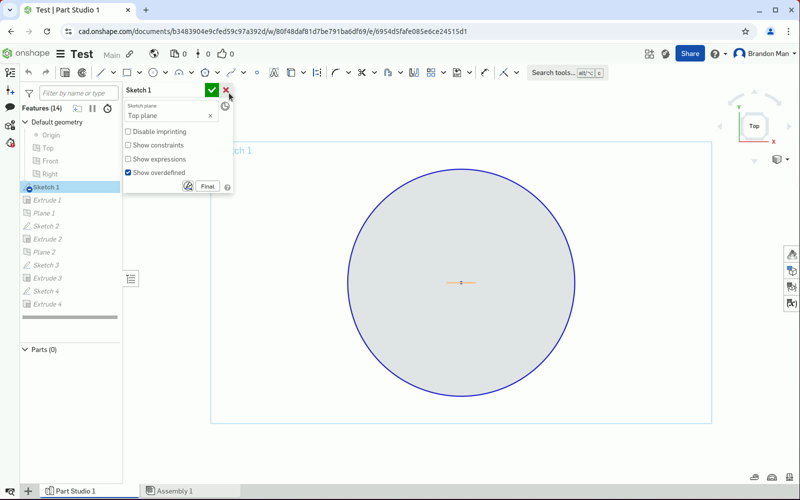
click(229, 92)
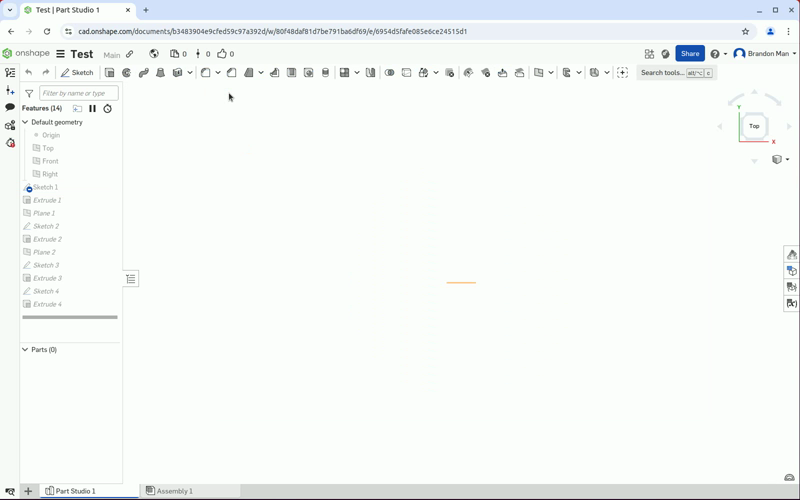
key(shift+s)
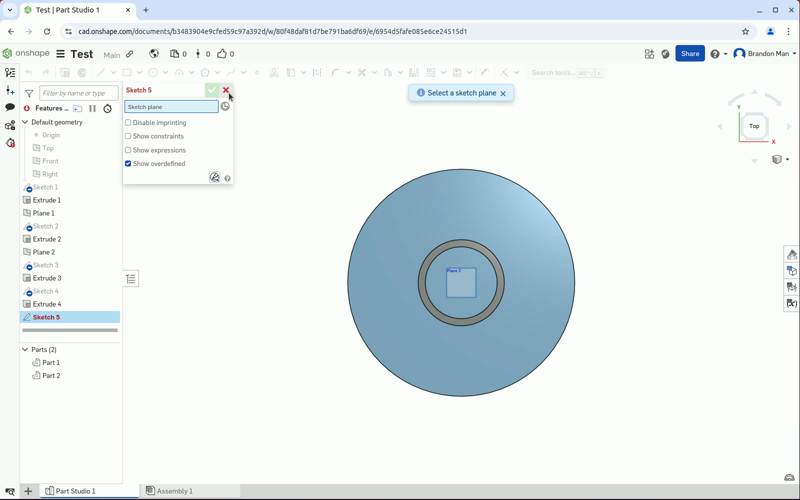
mouse_move(73, 254)
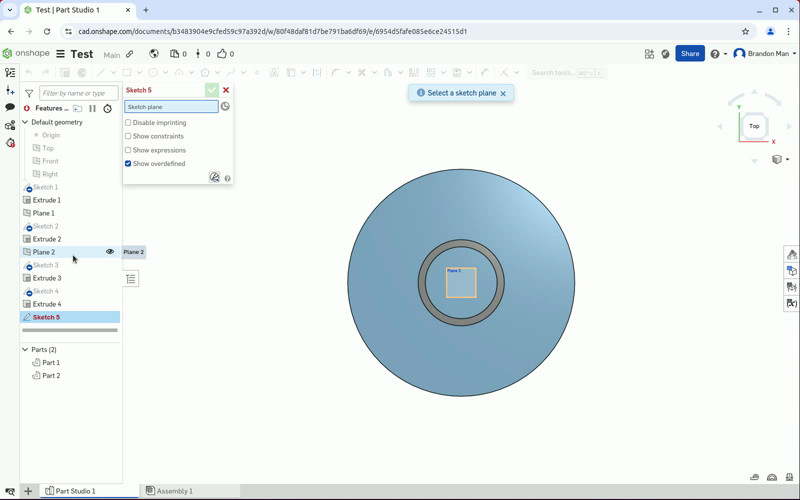
click(73, 254)
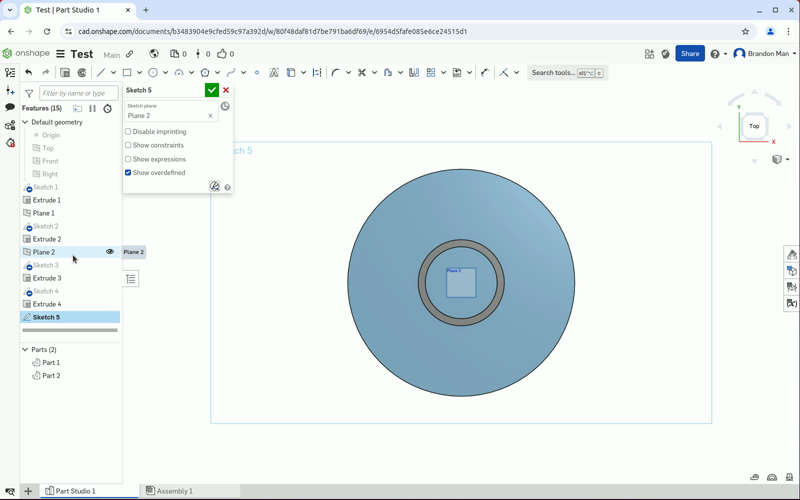
mouse_move(73, 352)
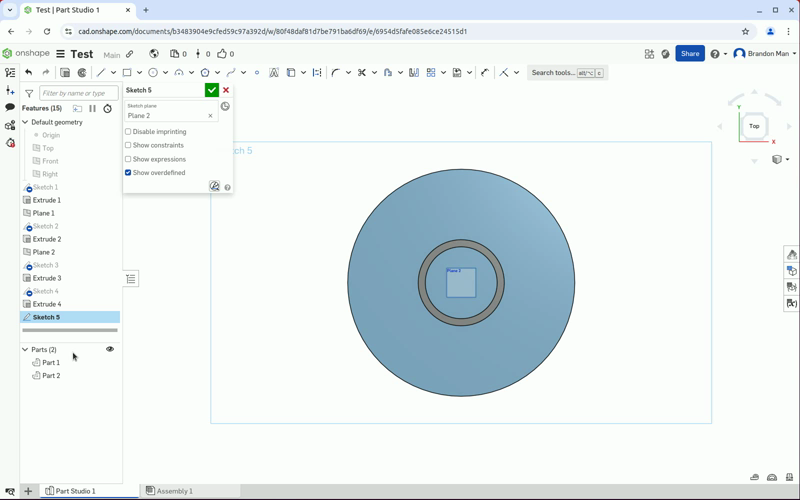
key(y)
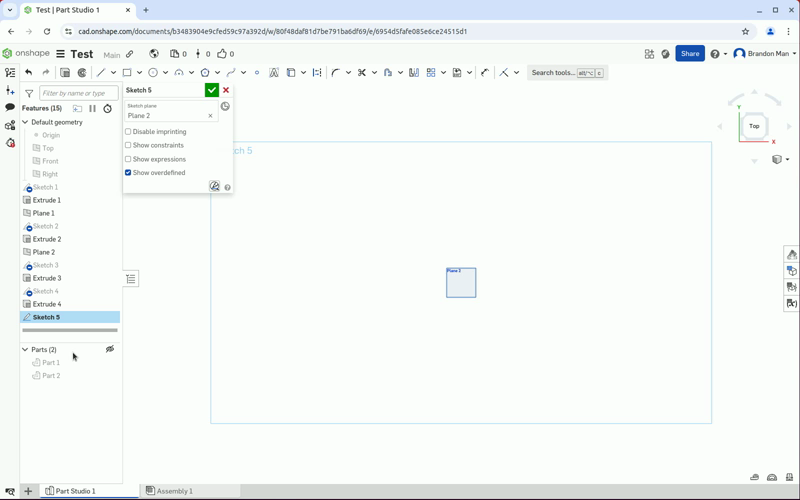
key(a)
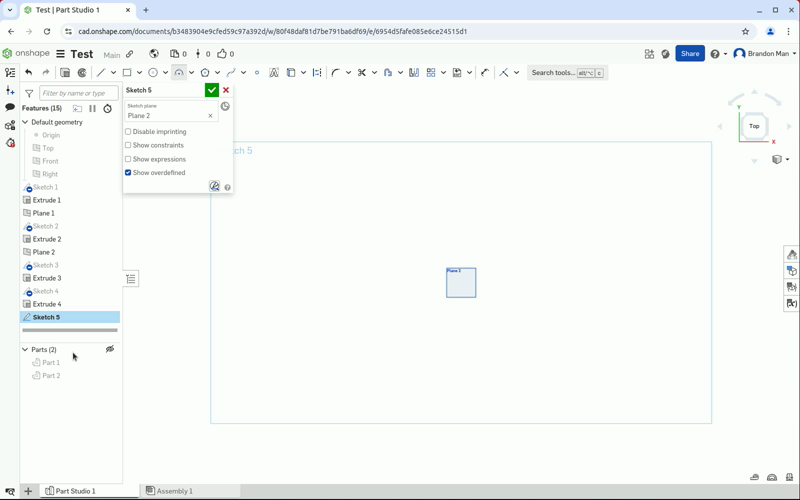
key_down(shift)
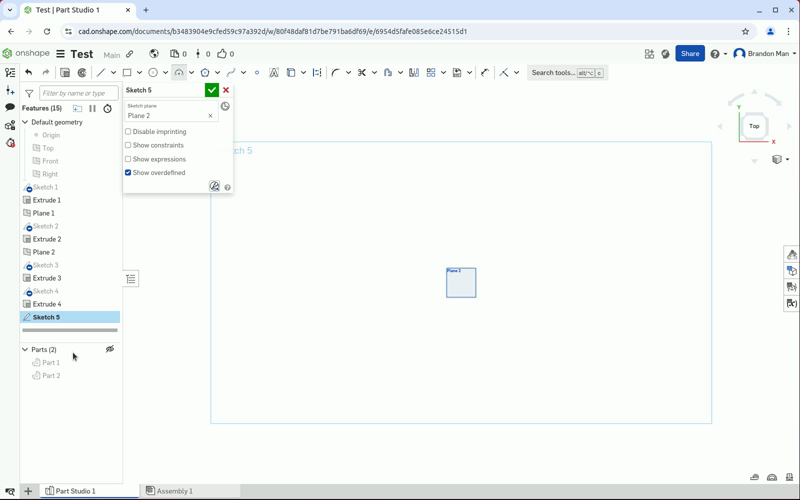
mouse_move(440, 312)
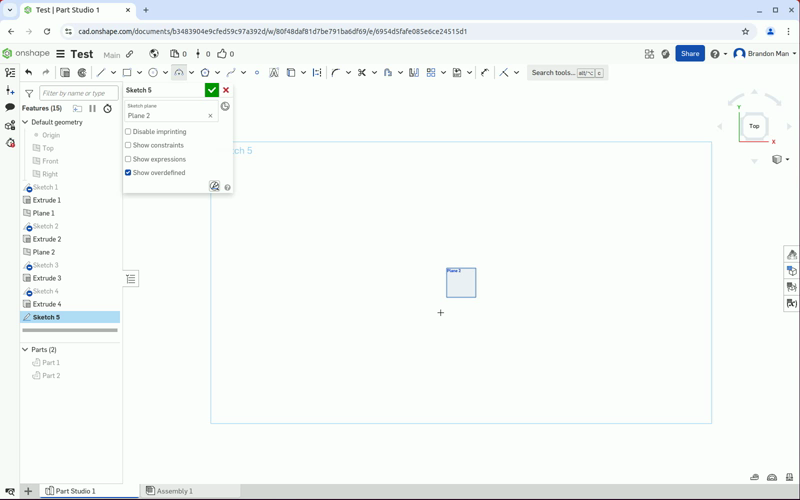
click(440, 312)
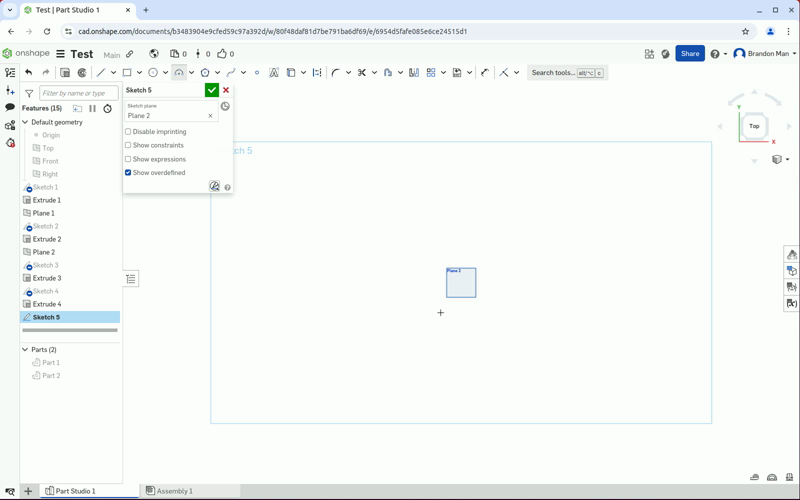
key_up(shift)
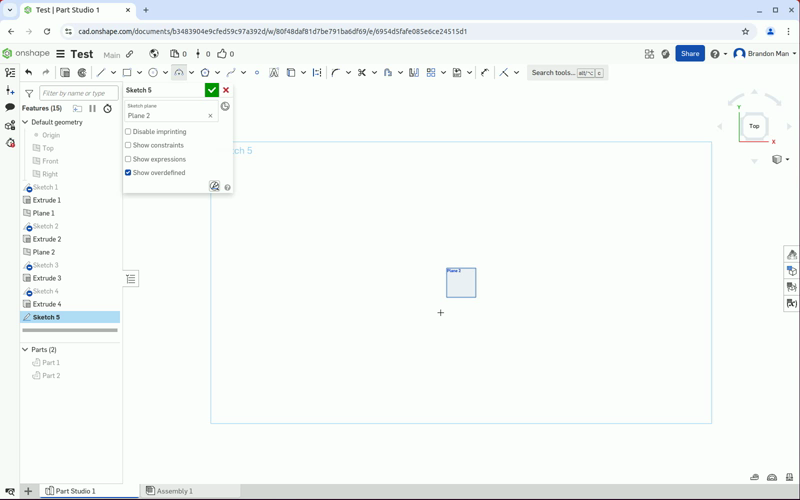
key_down(shift)
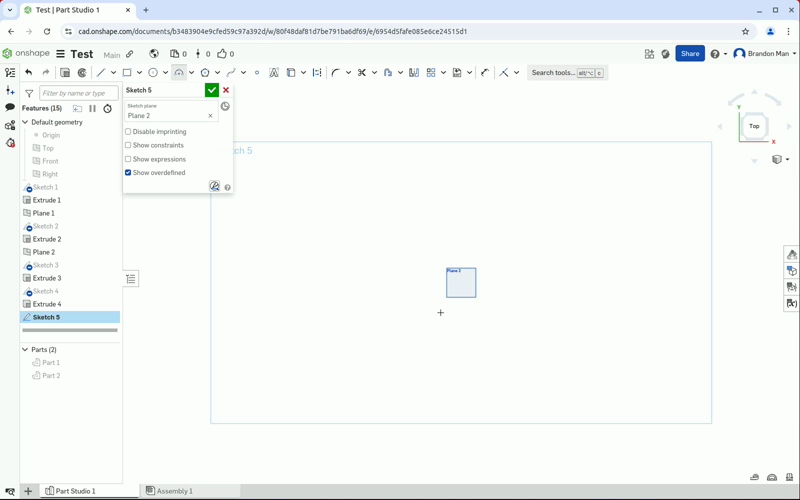
mouse_move(481, 312)
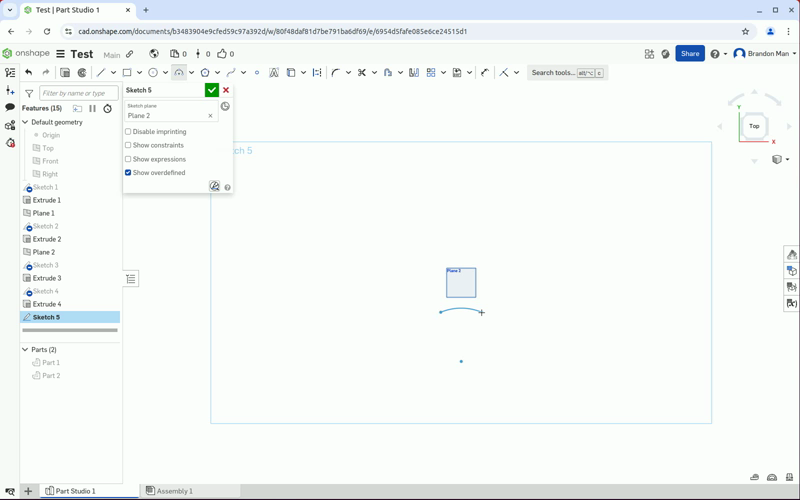
click(481, 312)
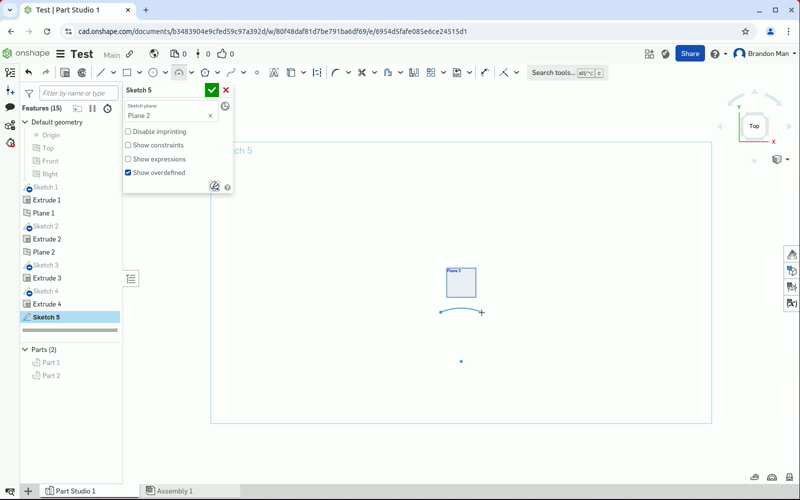
mouse_move(461, 318)
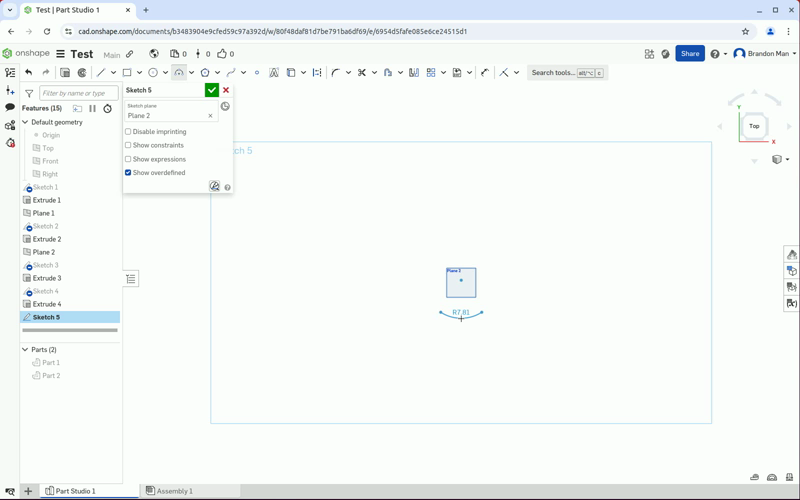
click(461, 318)
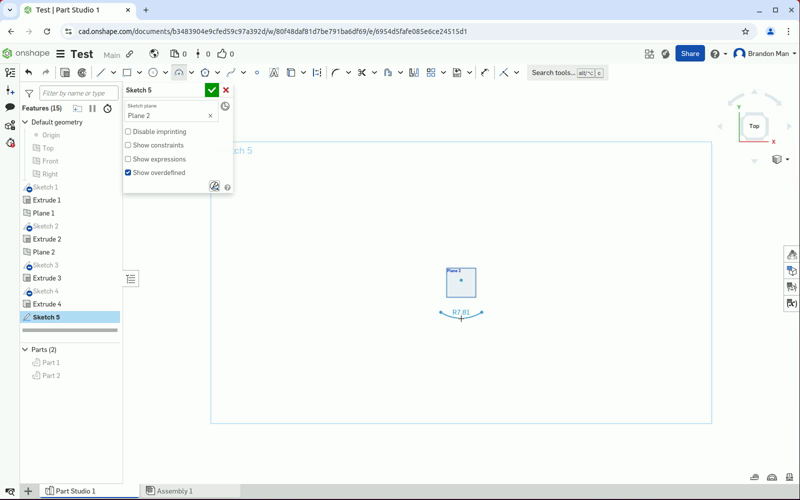
key_up(shift)
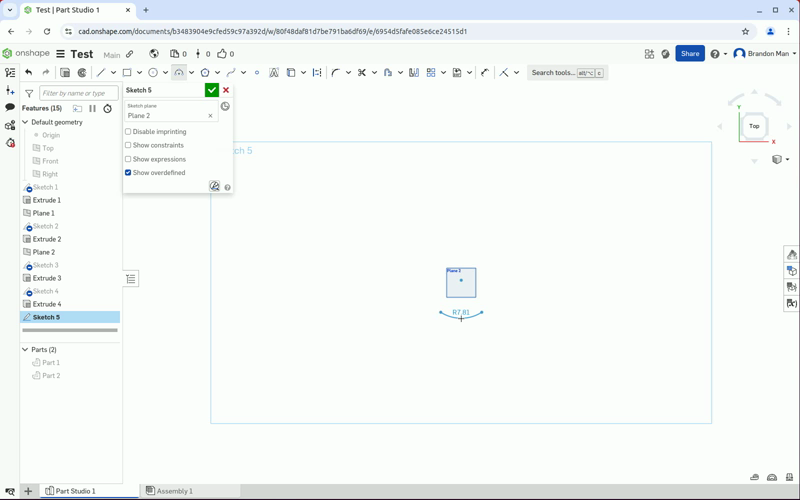
key(esc)
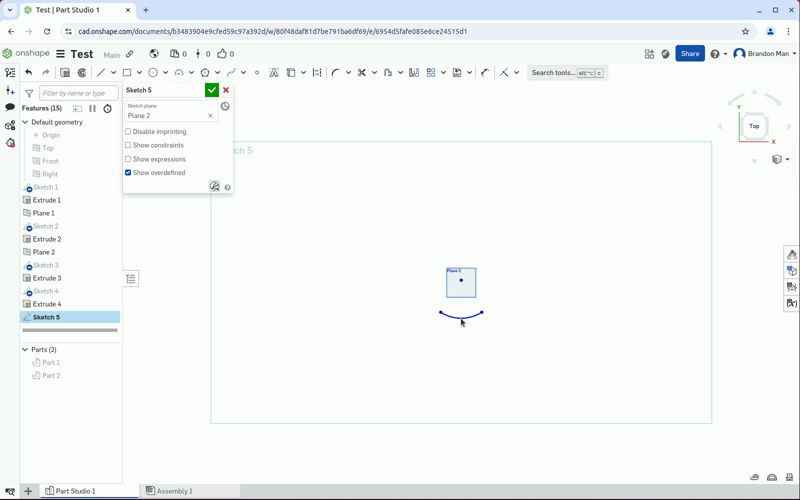
key(l)
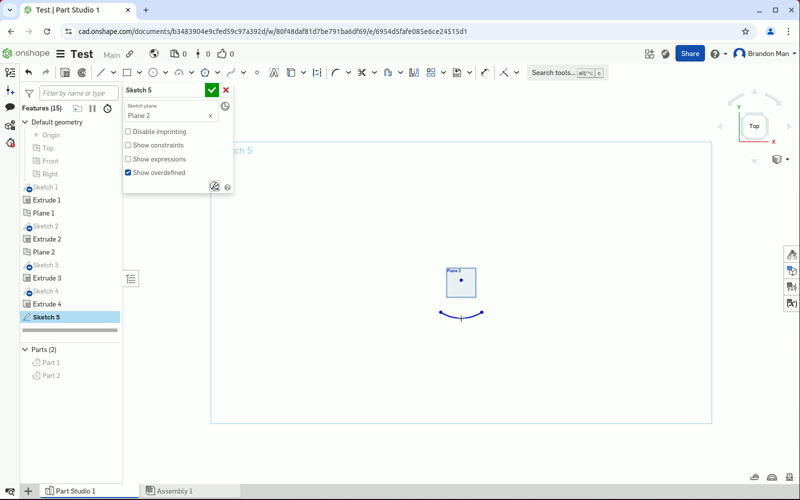
mouse_move(481, 312)
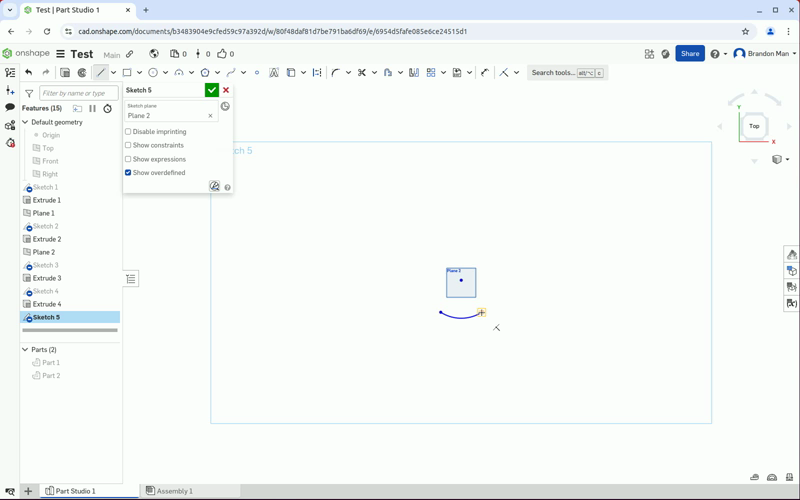
click(481, 312)
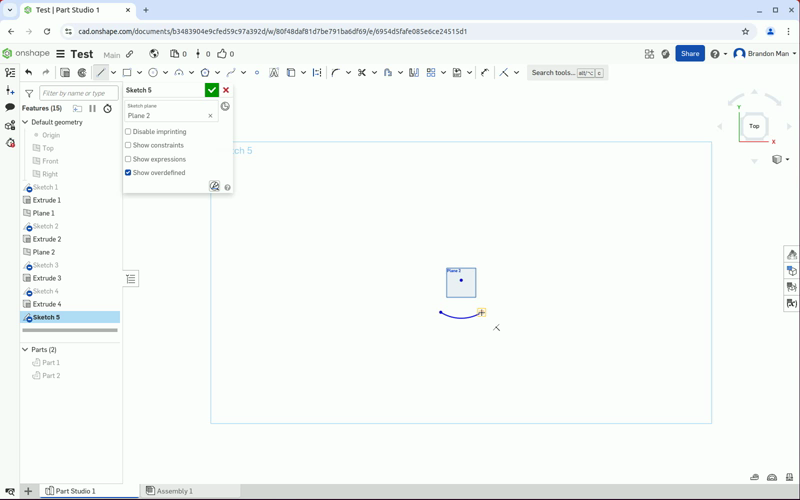
key_down(shift)
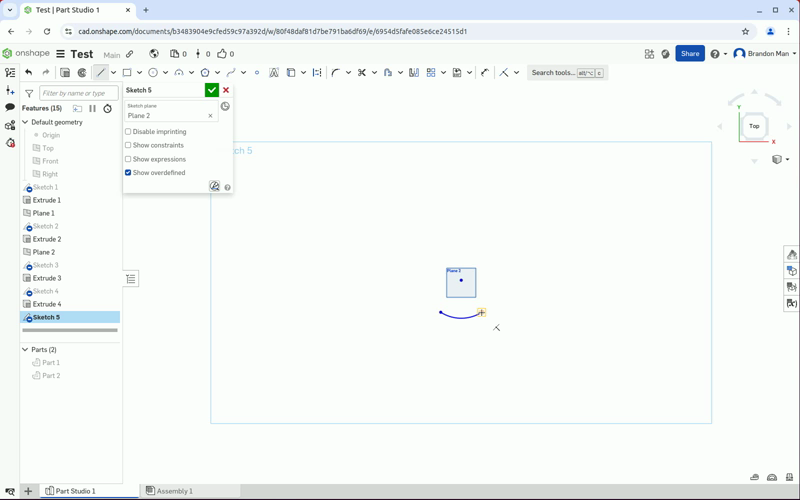
mouse_move(511, 312)
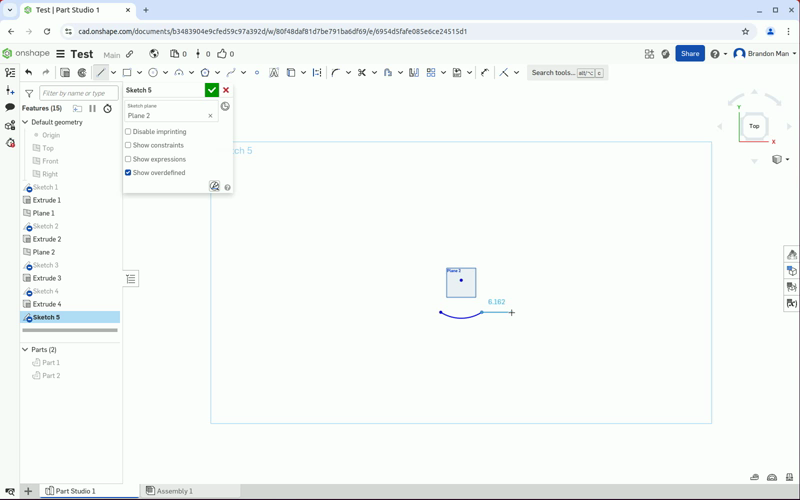
mouse_move(481, 282)
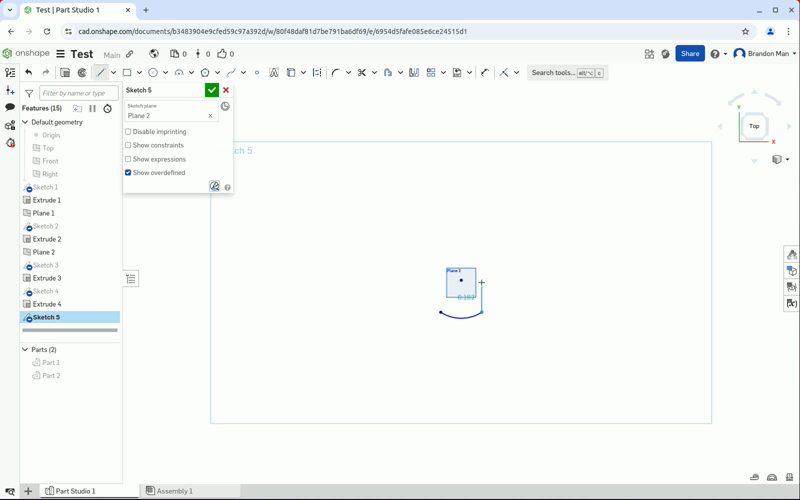
click(481, 282)
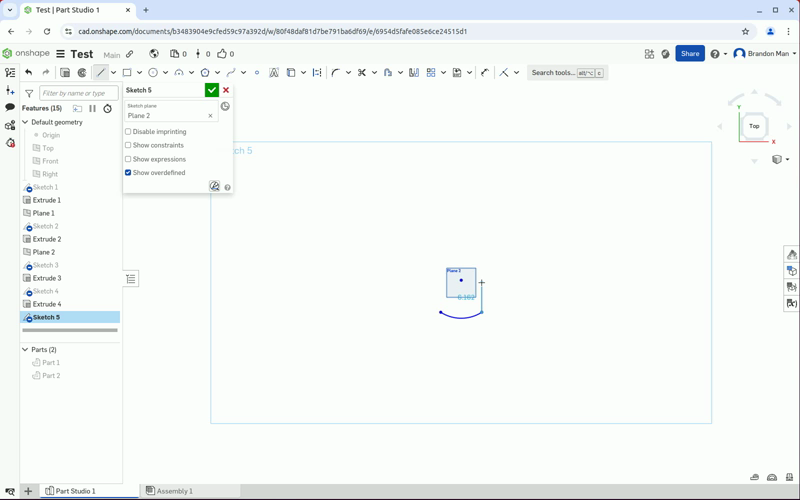
key_up(shift)
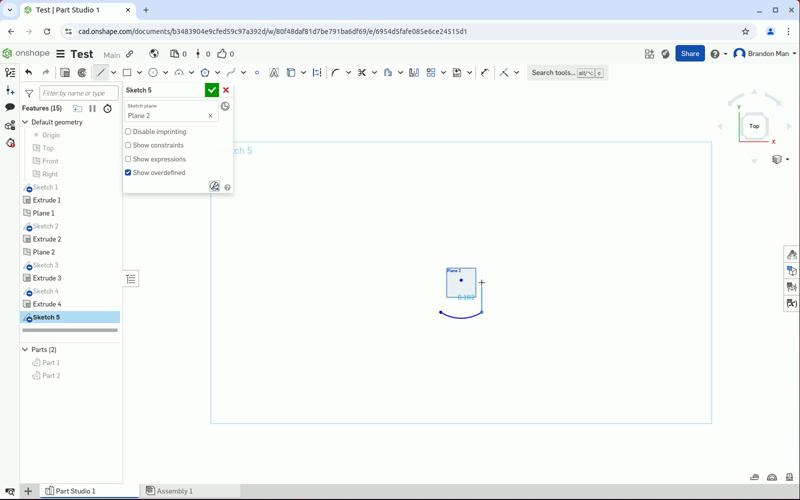
key_down(shift)
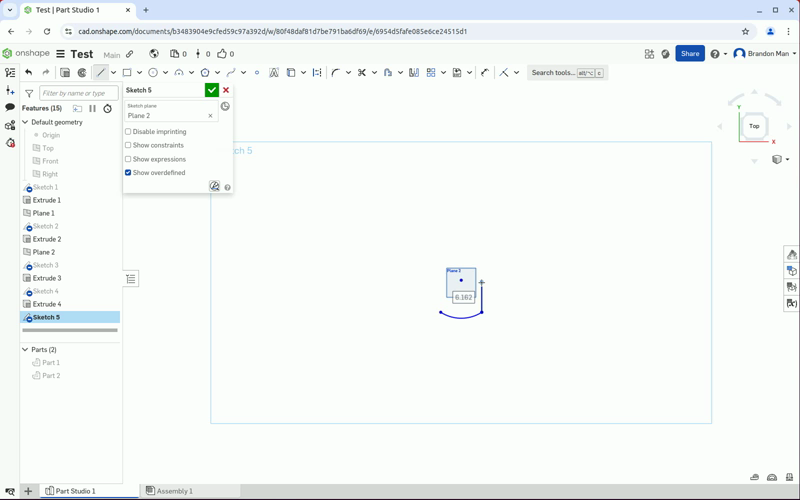
mouse_move(511, 282)
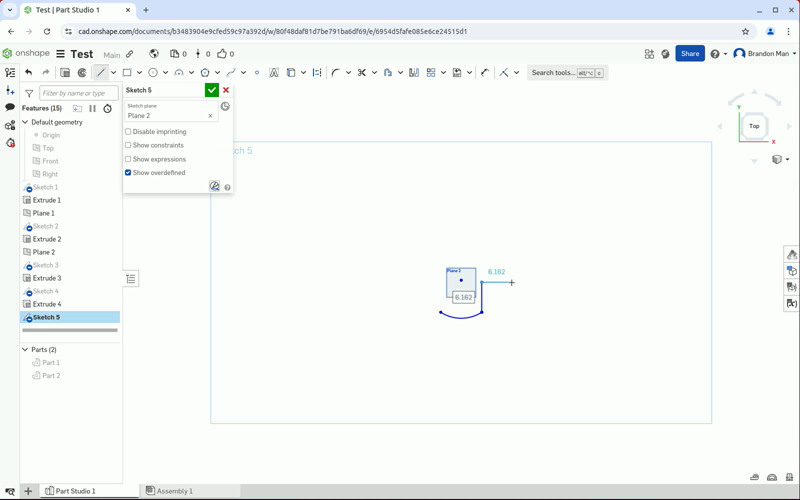
mouse_move(440, 282)
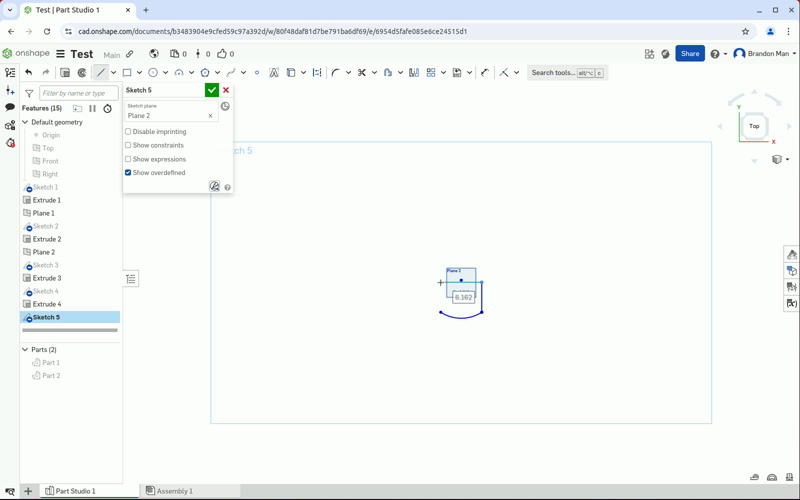
click(440, 282)
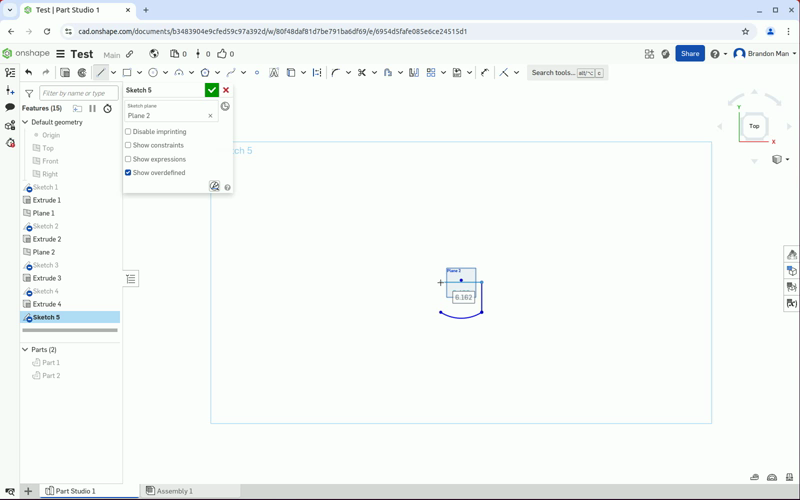
key_up(shift)
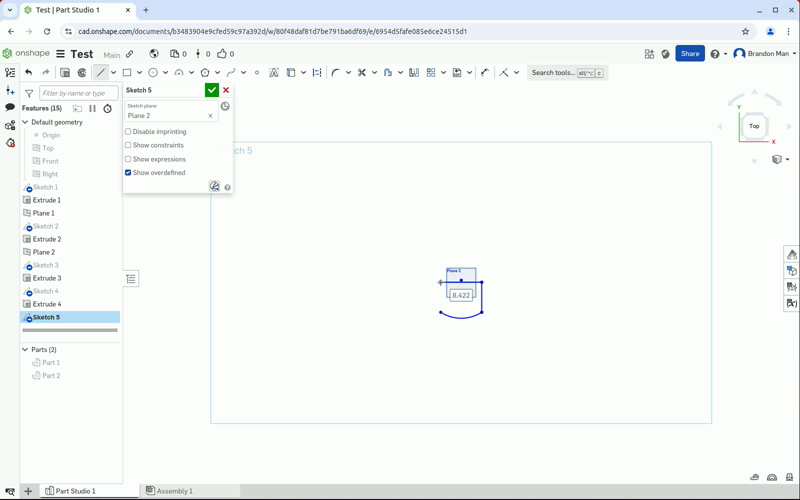
mouse_move(470, 282)
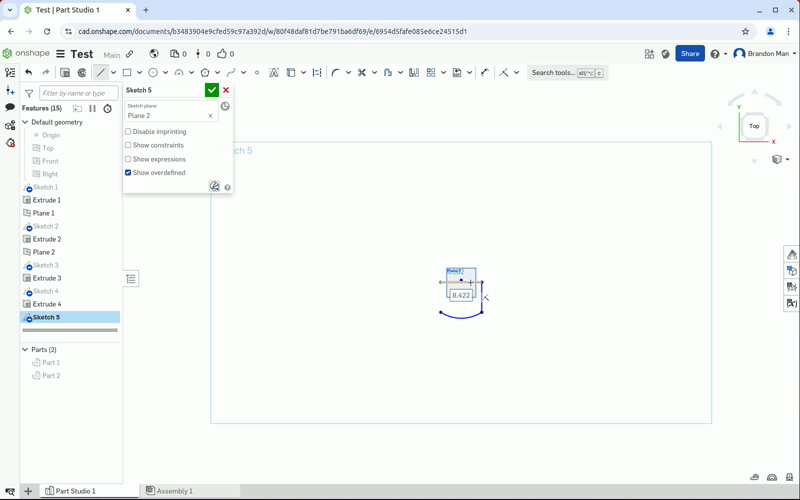
key_down(shift)
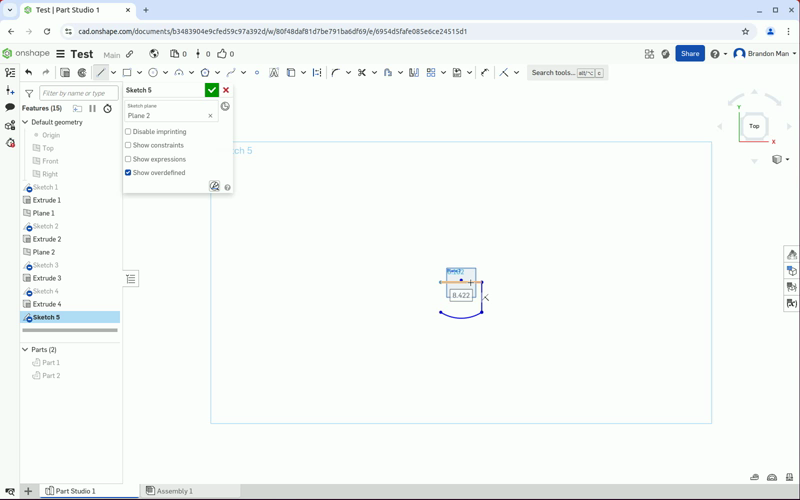
mouse_move(440, 312)
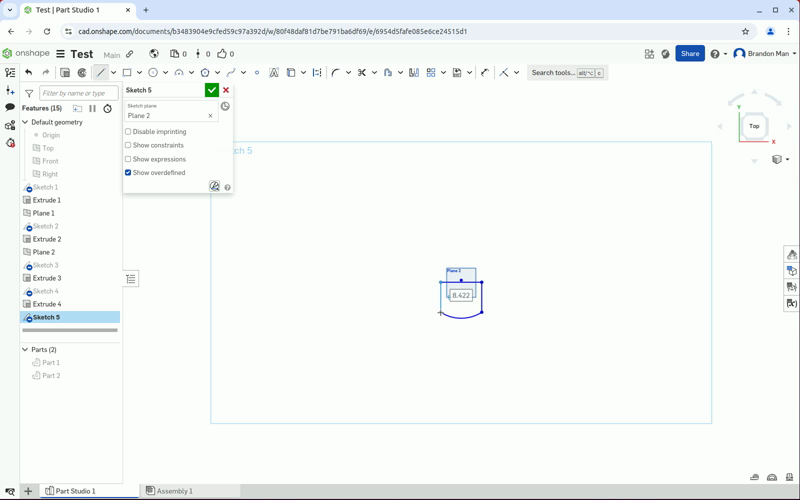
key_up(shift)
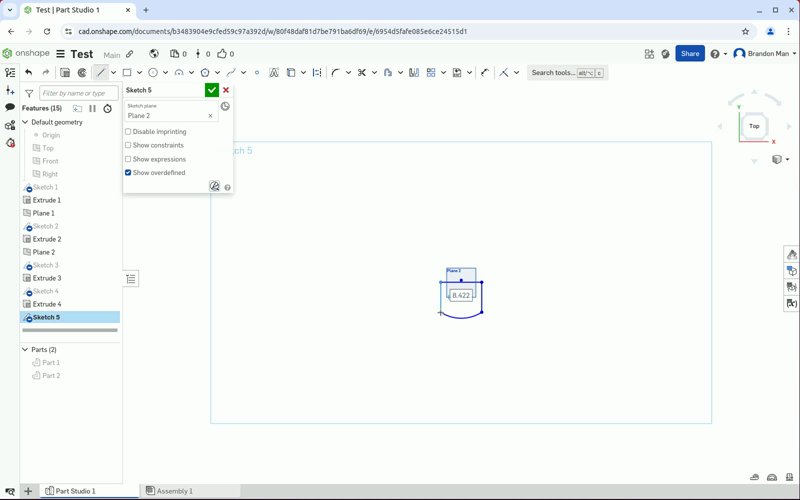
click(440, 312)
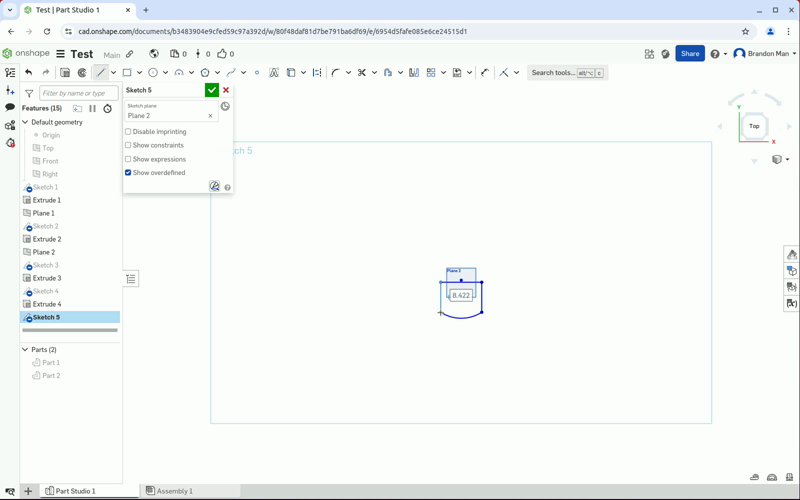
key(esc)
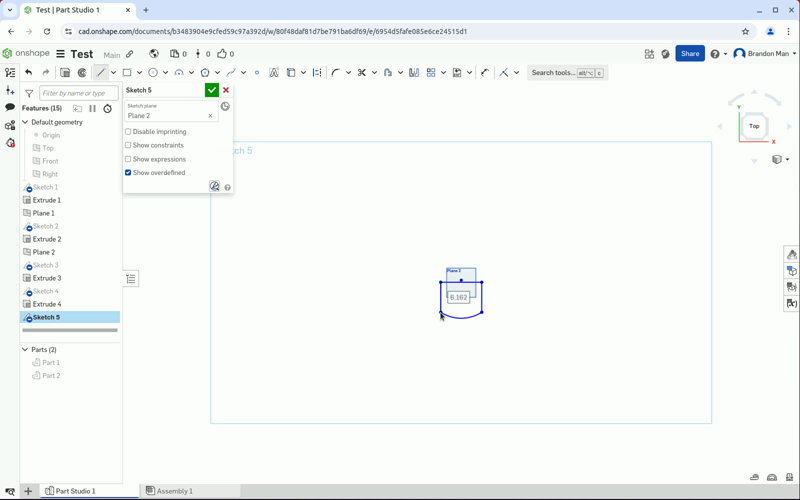
mouse_move(479, 284)
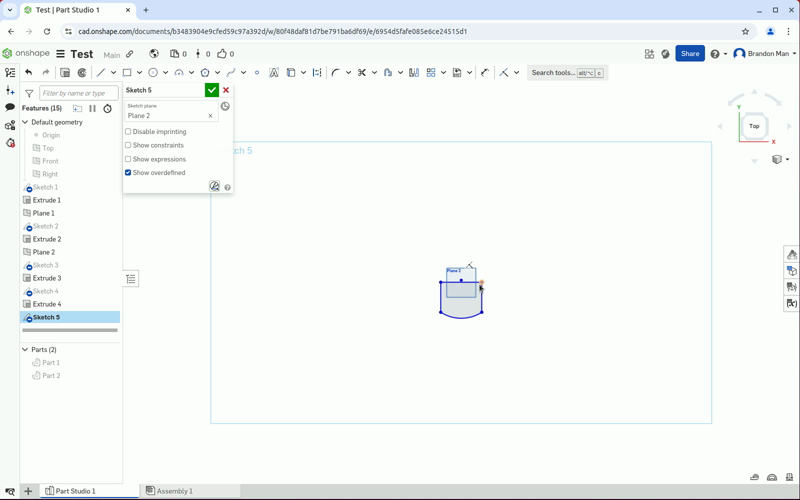
scroll(6)
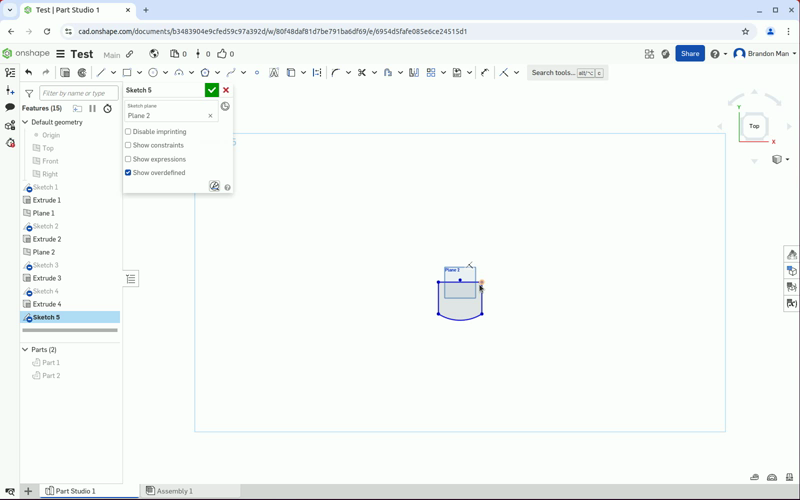
scroll(6)
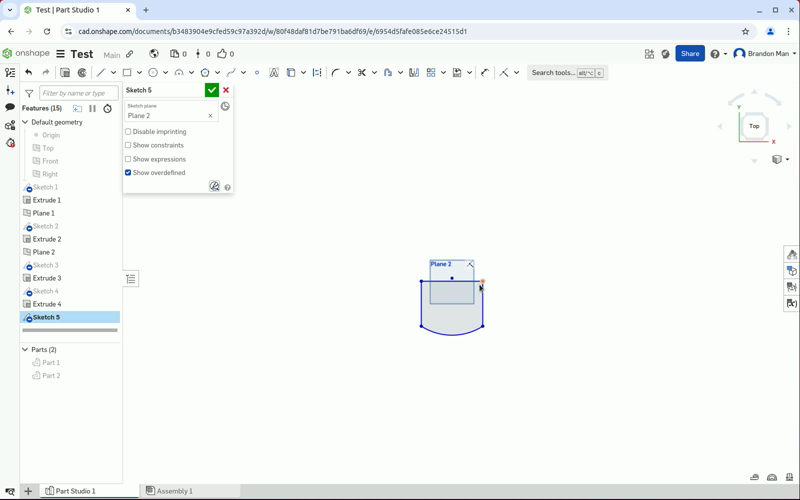
scroll(6)
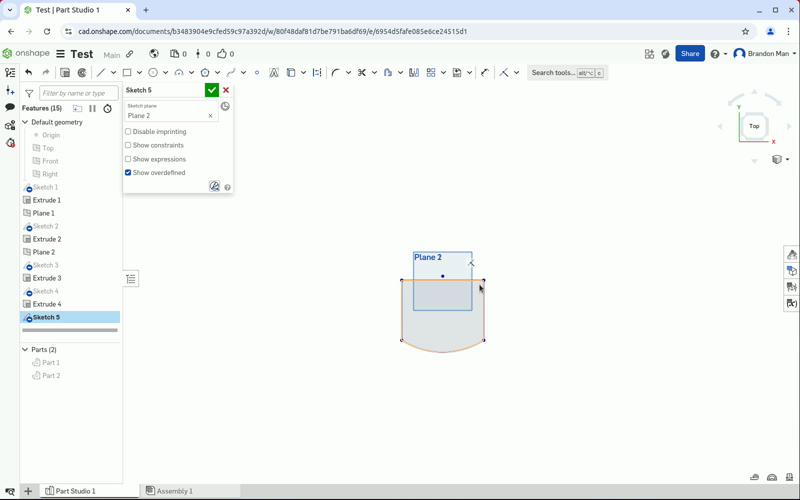
scroll(6)
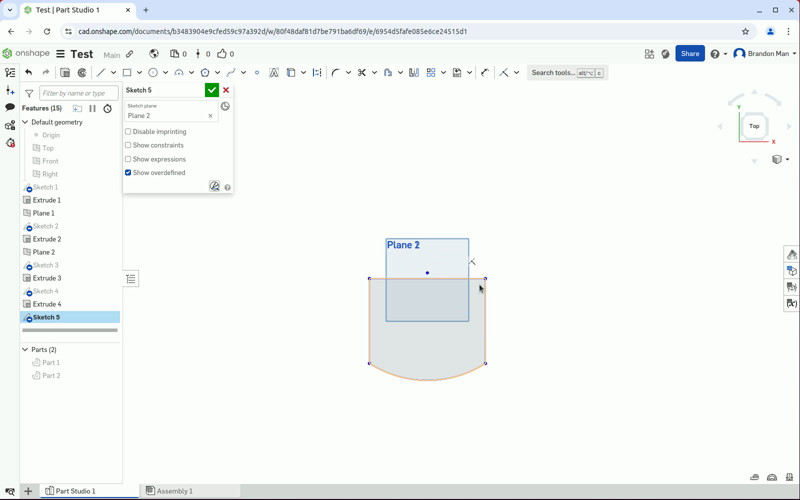
scroll(6)
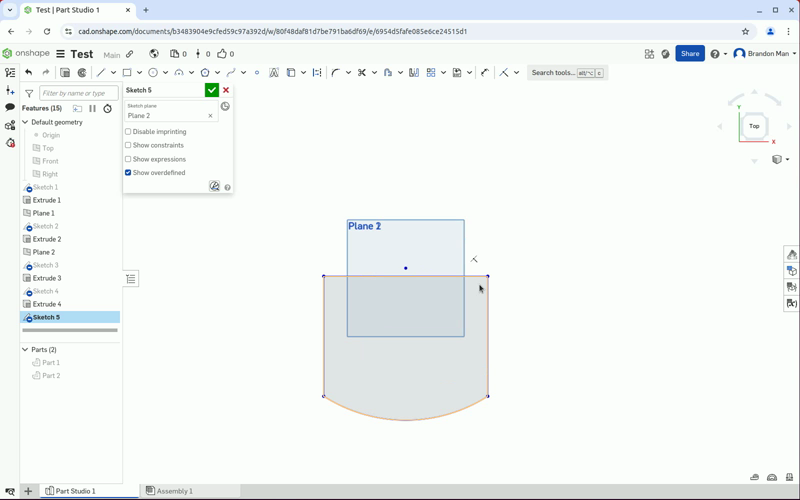
scroll(6)
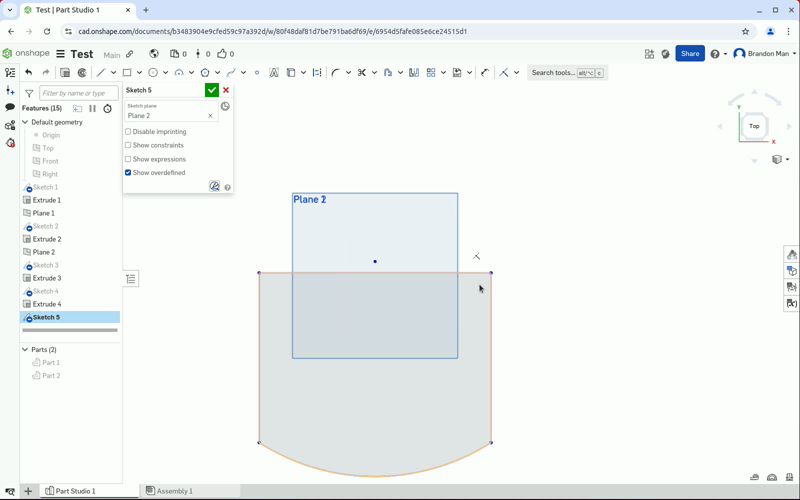
scroll(6)
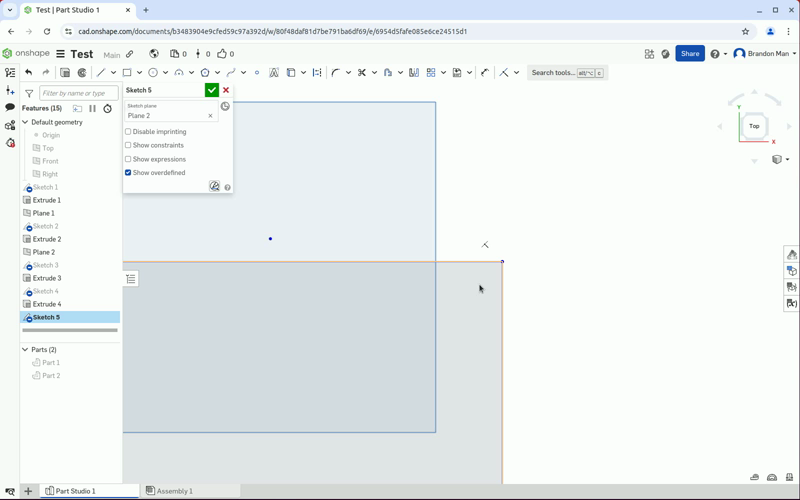
click(479, 284)
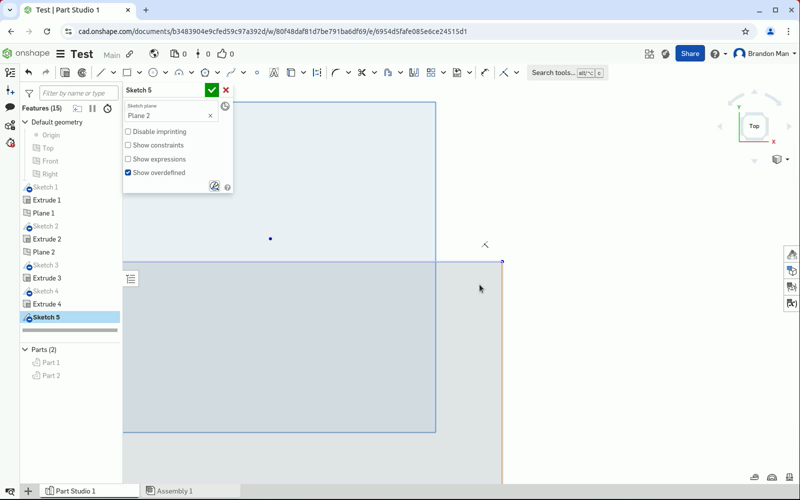
scroll(-6)
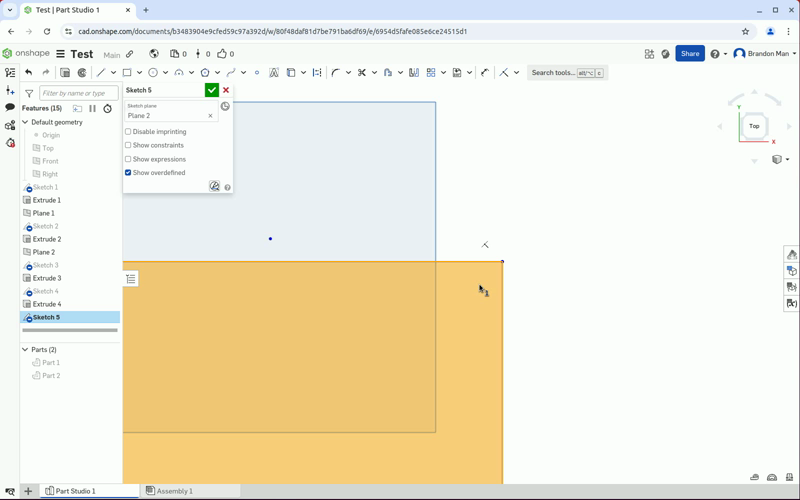
scroll(-6)
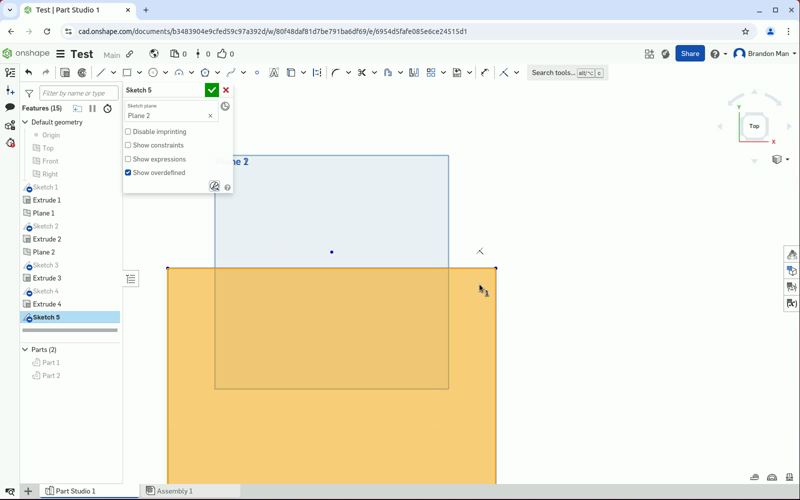
scroll(-6)
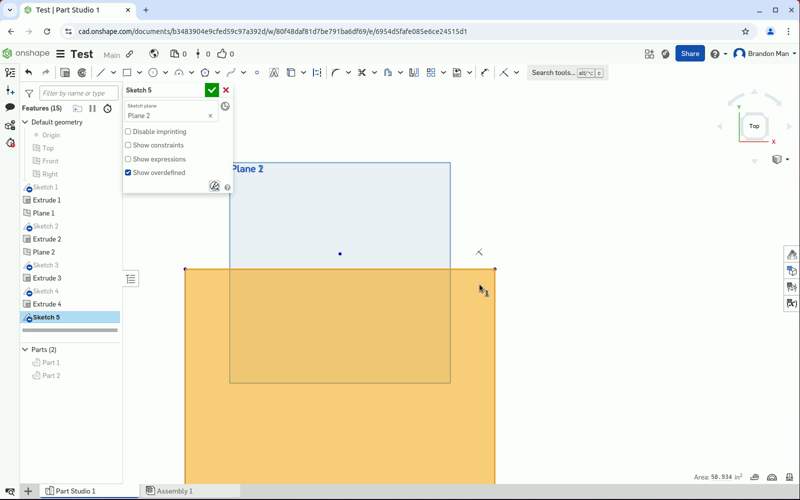
scroll(-6)
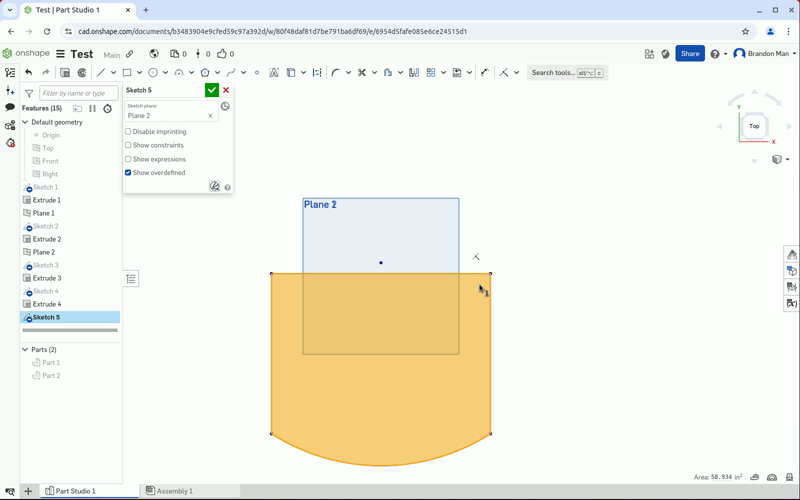
scroll(-6)
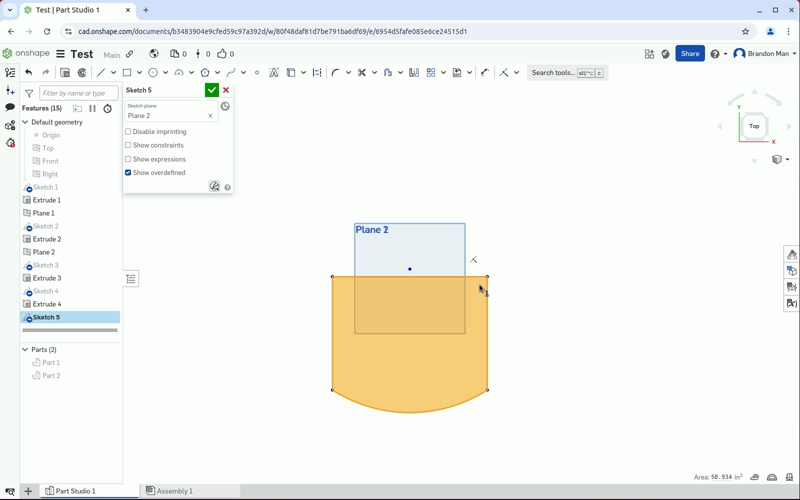
scroll(-6)
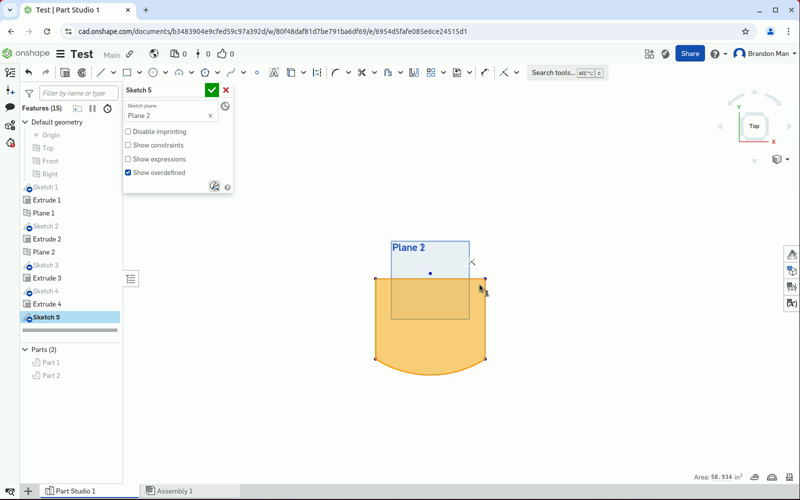
scroll(-6)
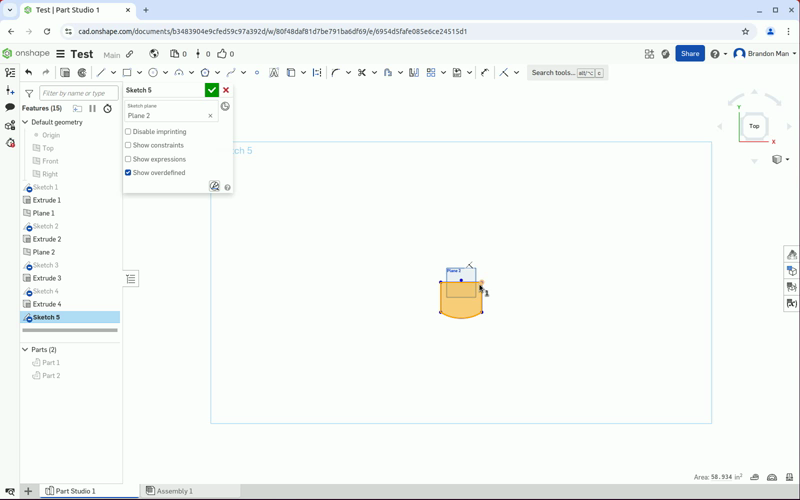
mouse_move(73, 352)
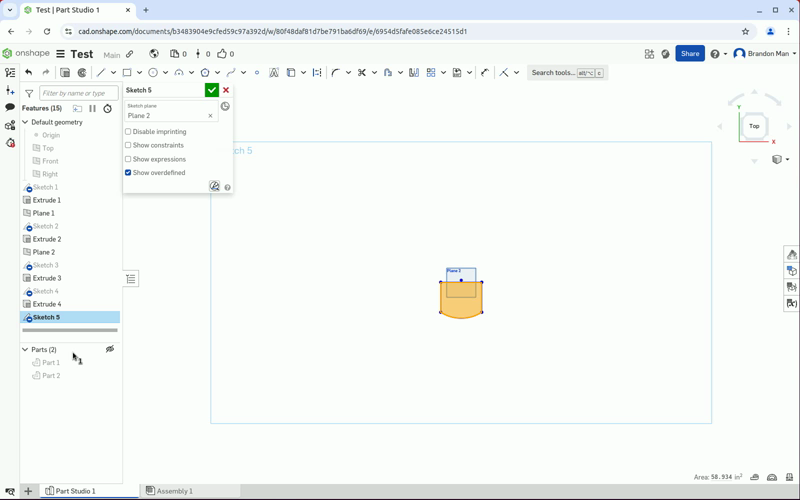
key(shift+y)
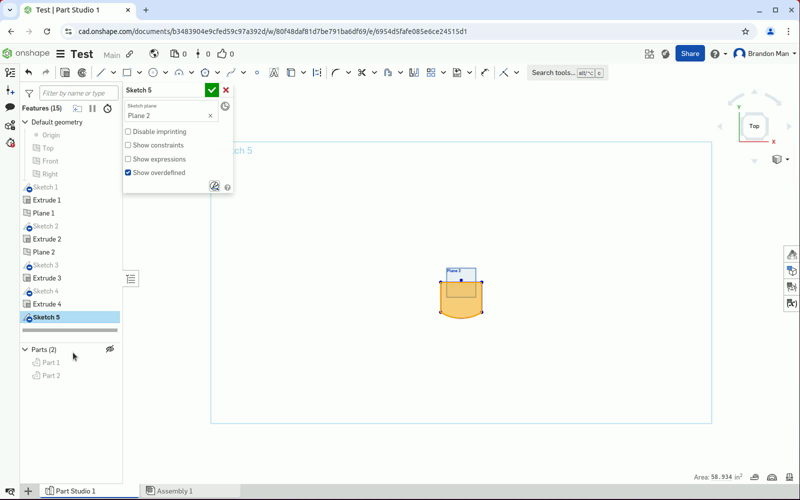
key(shift+e)
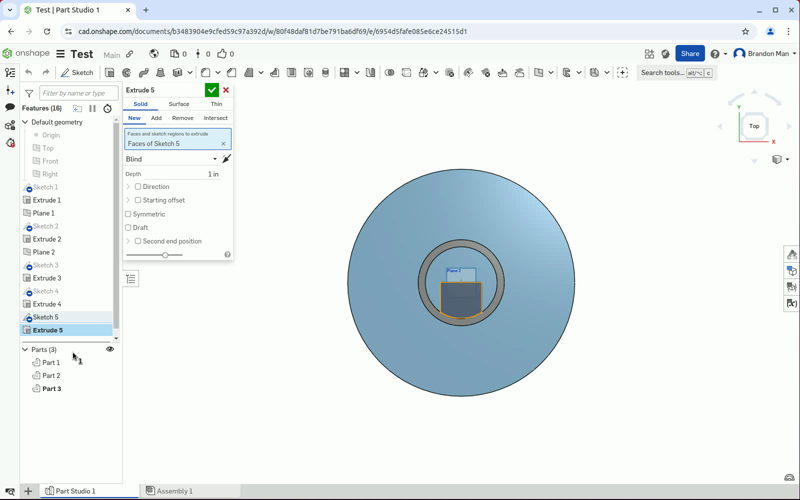
mouse_move(143, 106)
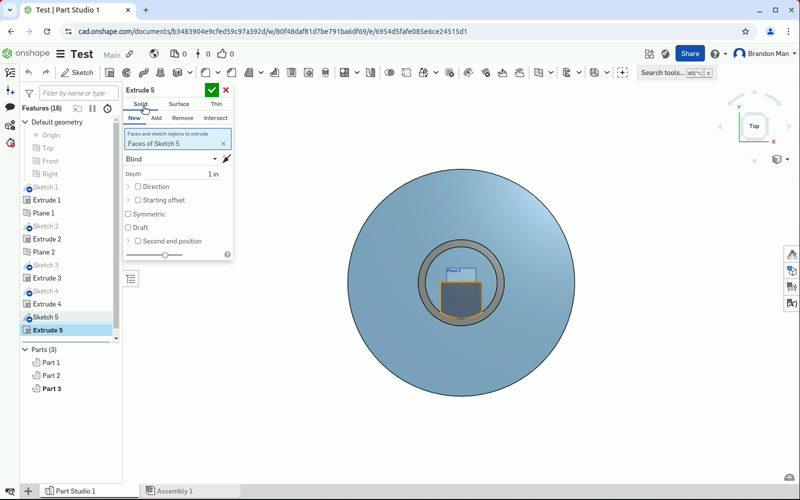
click(143, 106)
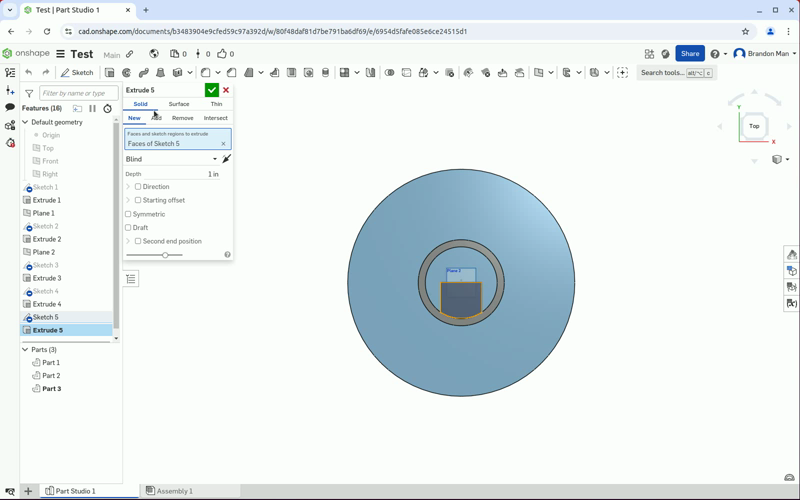
mouse_move(186, 120)
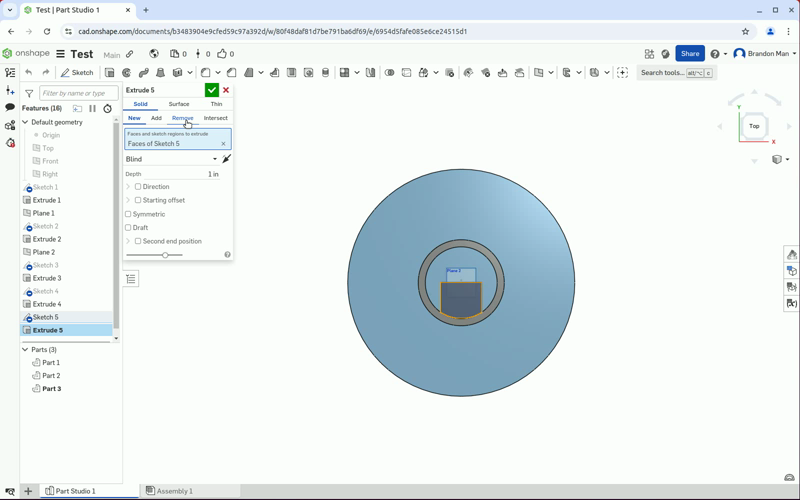
click(186, 120)
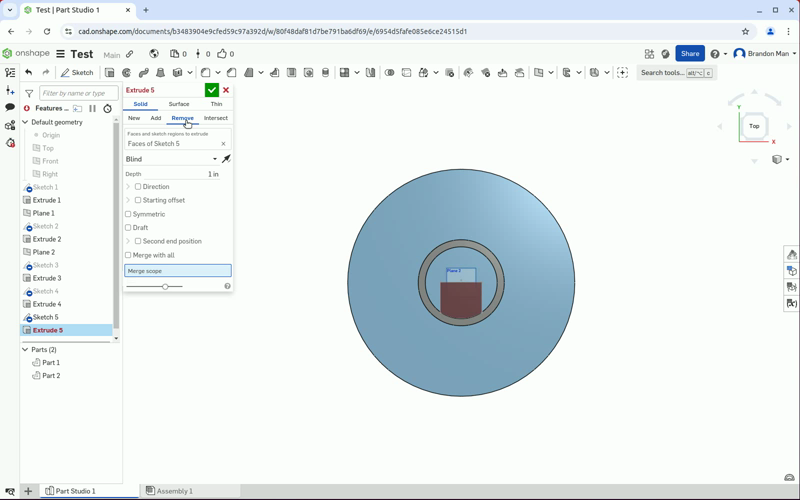
key(tab, 4)
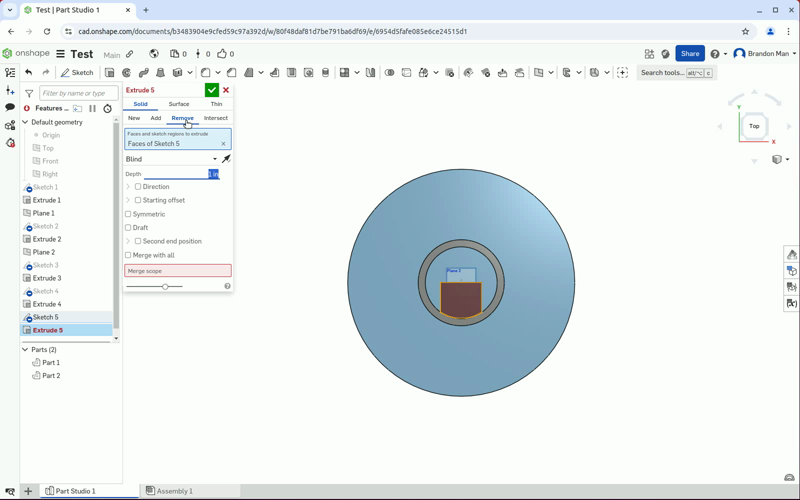
text(20.22)
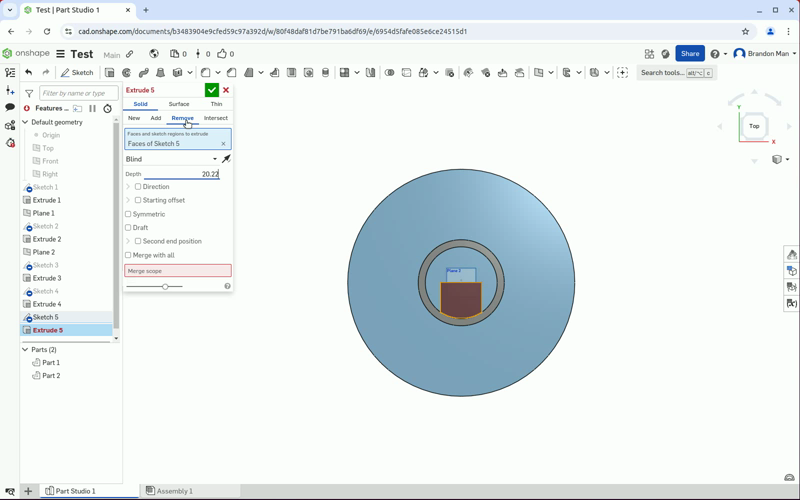
key(tab, 6)
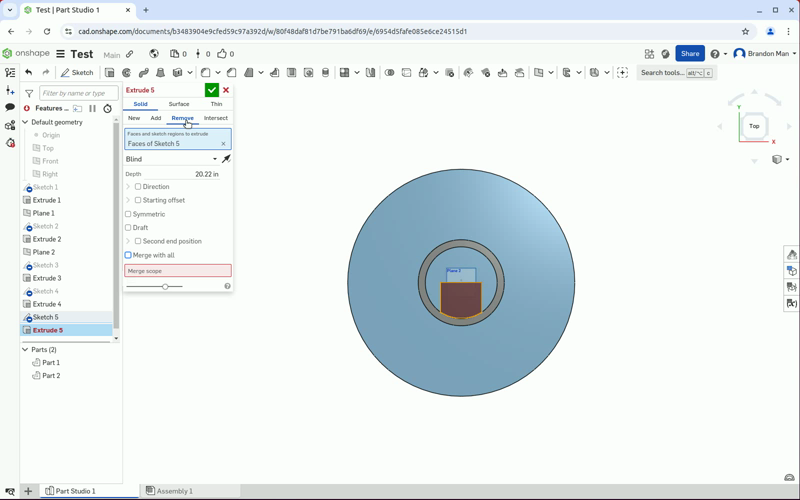
key(space)
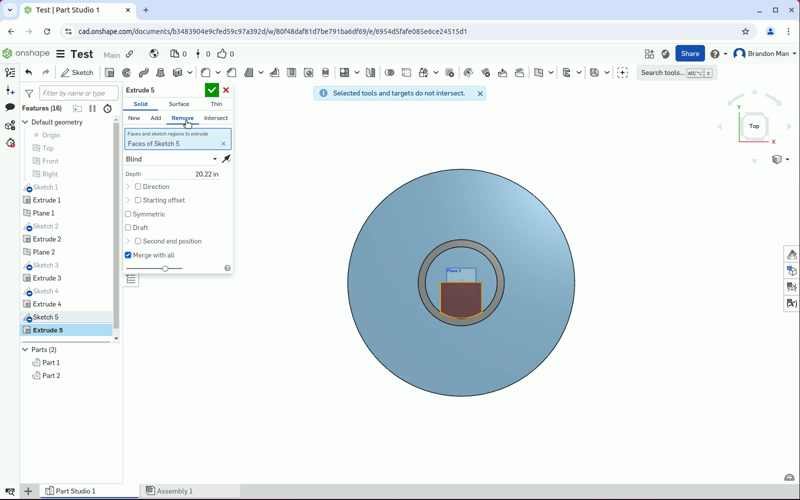
key(enter)
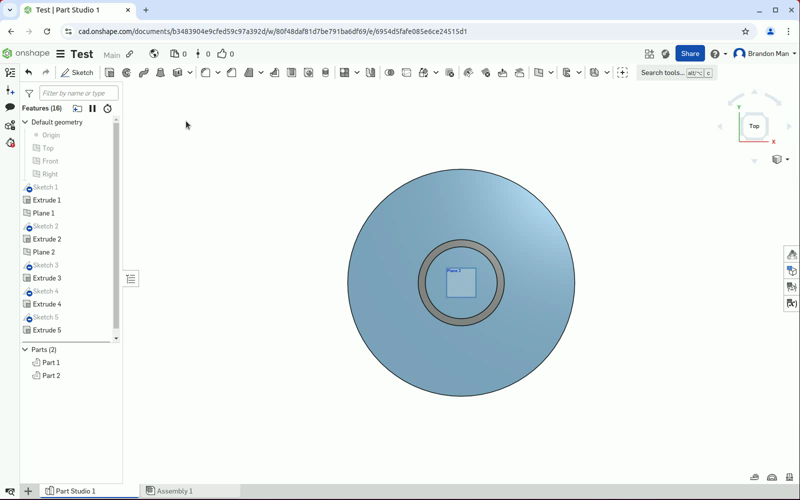
key(shift+h)
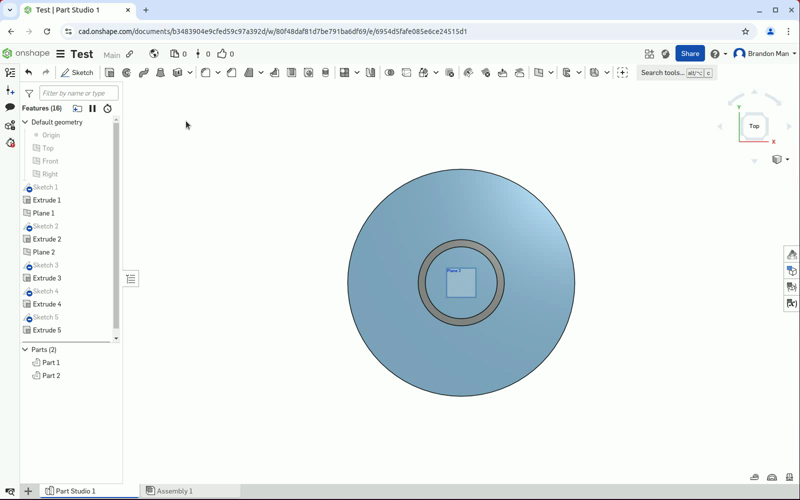
key(shift+h)
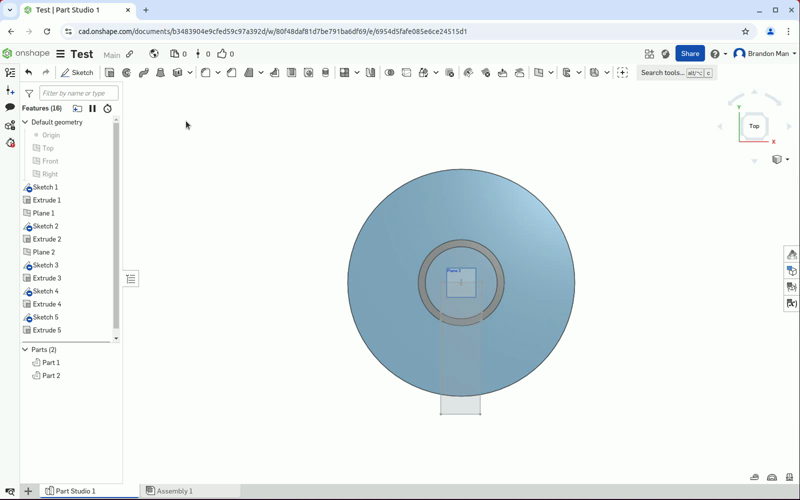
key(shift+7)
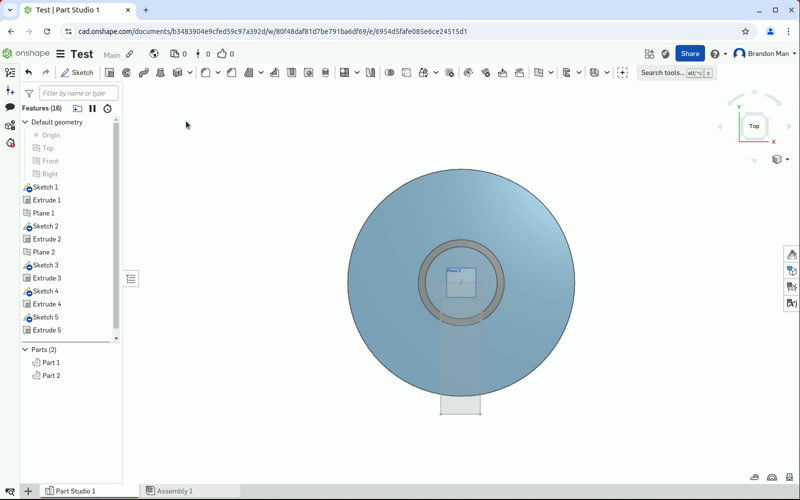
key(up, 3)
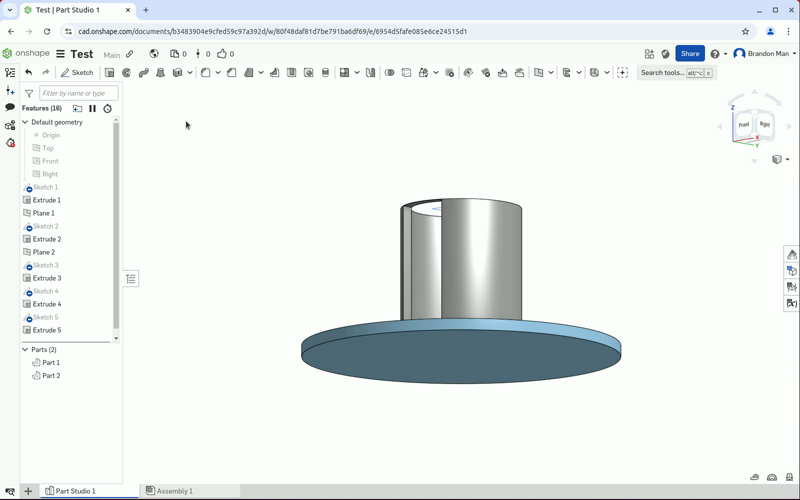
key(left, 3)
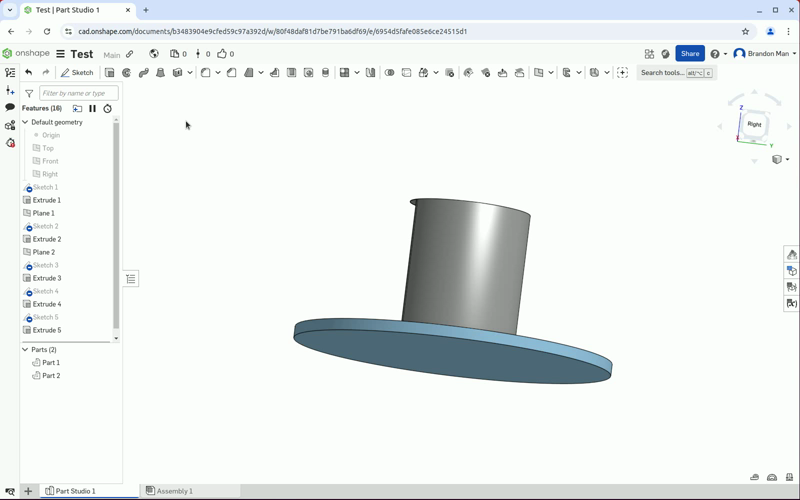
key(right, 3)
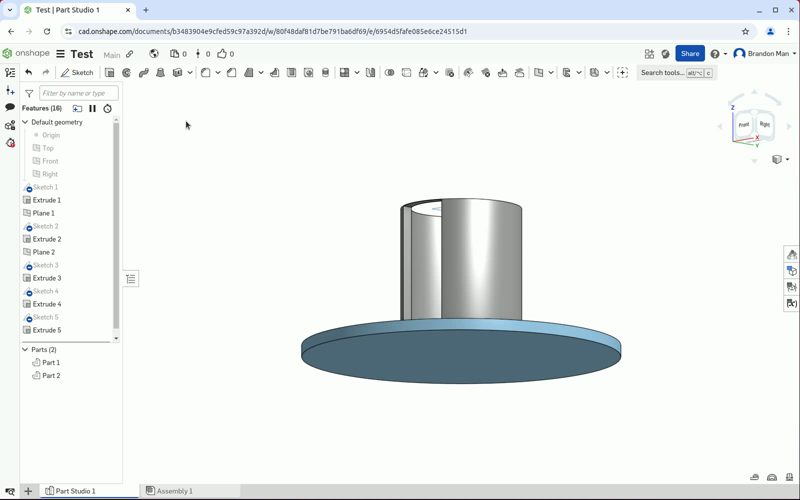
key(down, 3)
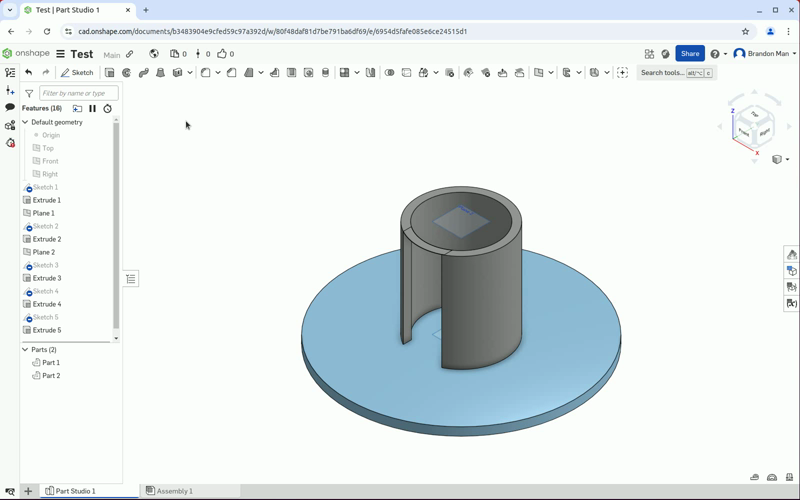
mouse_move(69, 189)
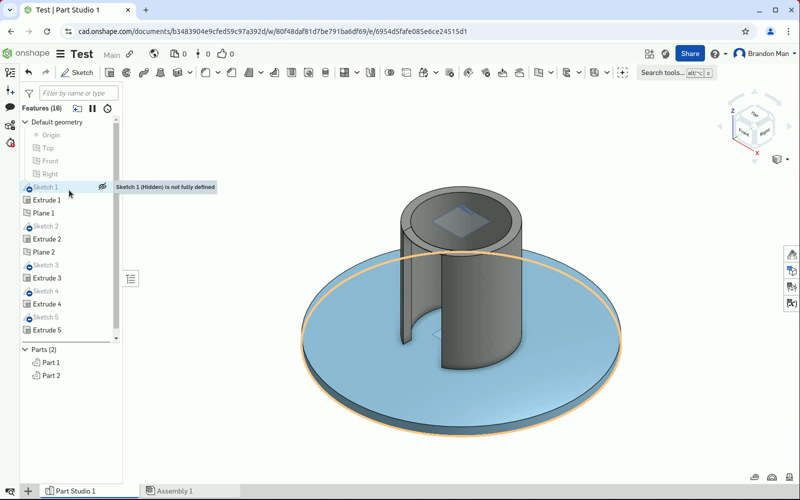
click(69, 189)